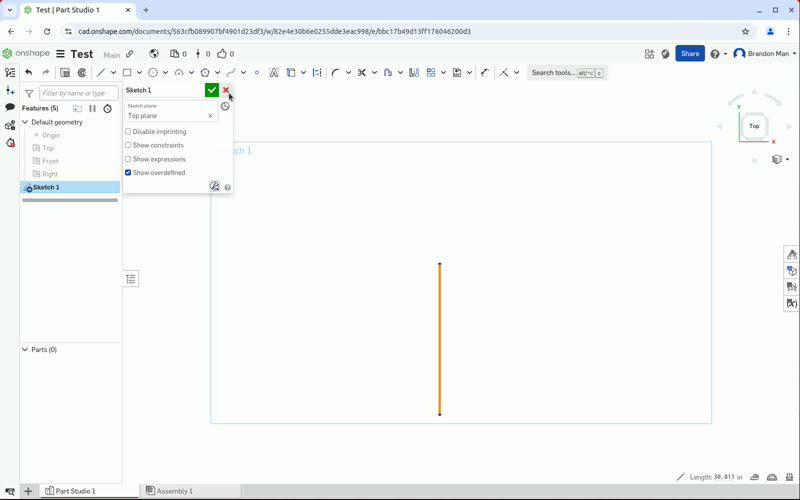
key(shift+h)
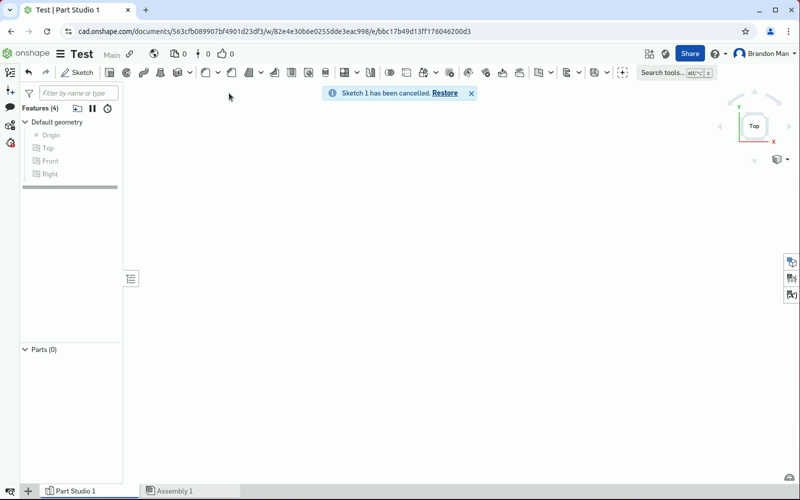
mouse_move(73, 352)
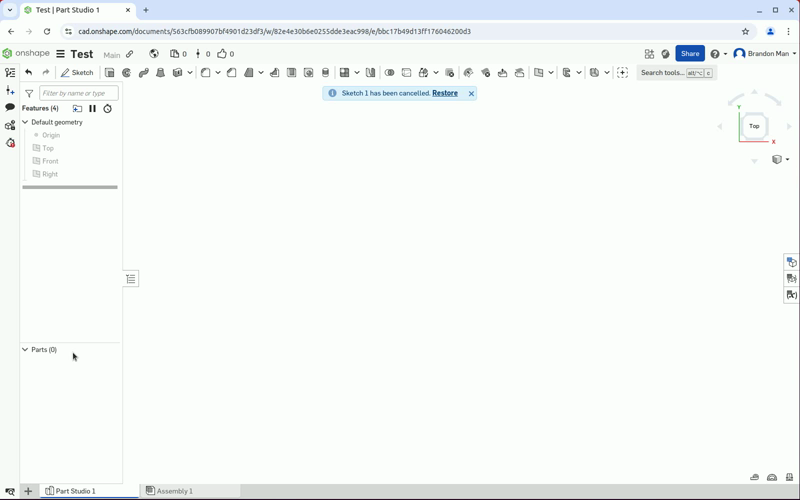
key(y)
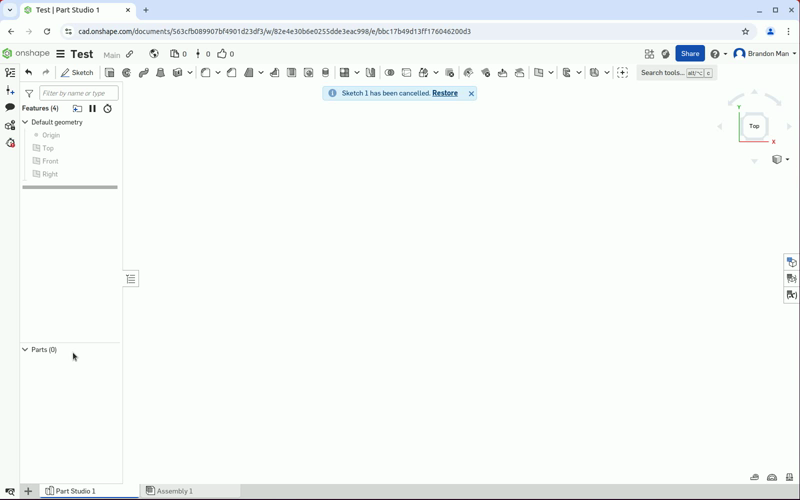
key(shift+p)
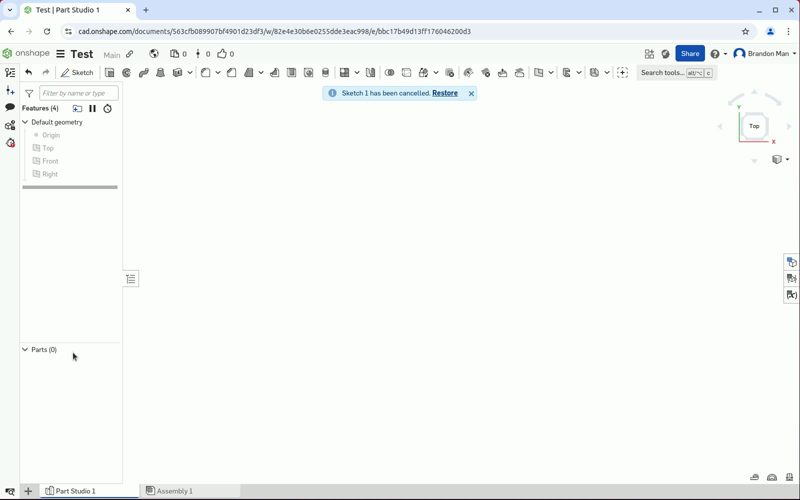
key(space)
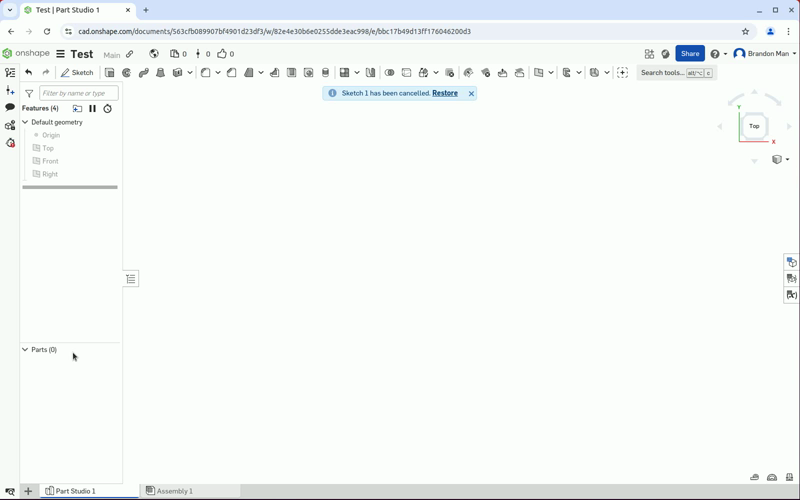
key_down(shift)
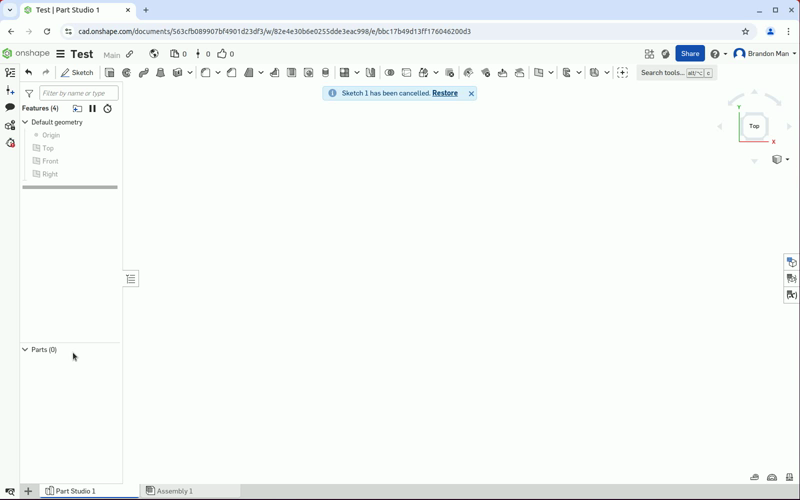
key(up)
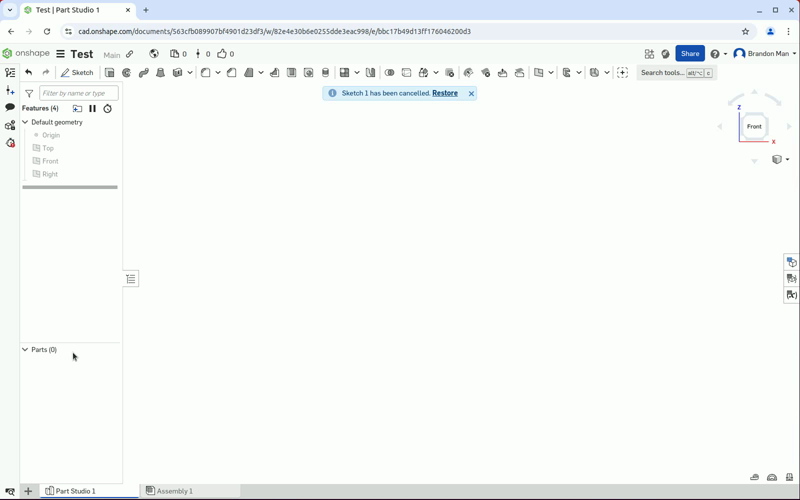
key_up(shift)
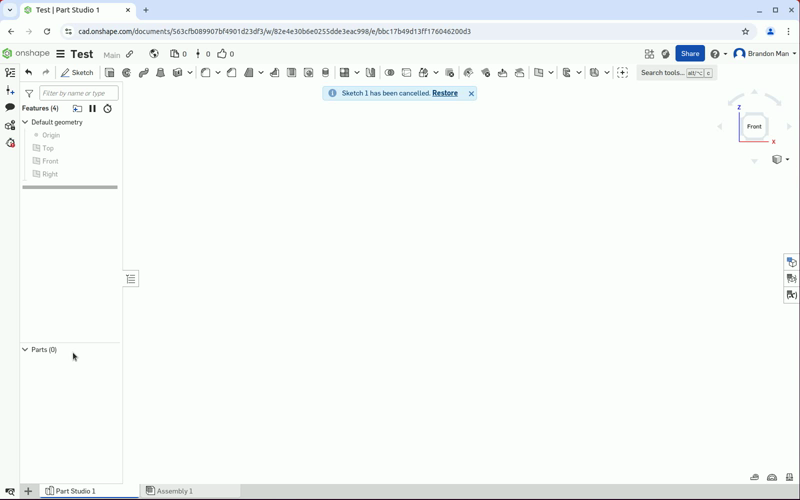
mouse_move(73, 352)
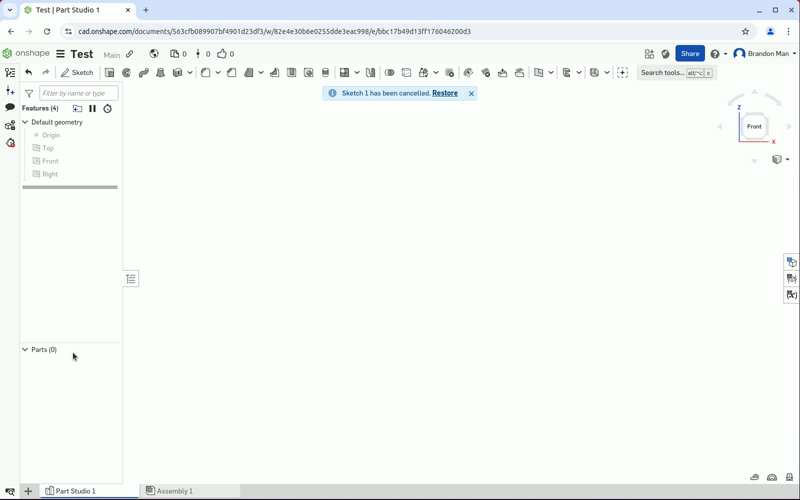
key(shift+y)
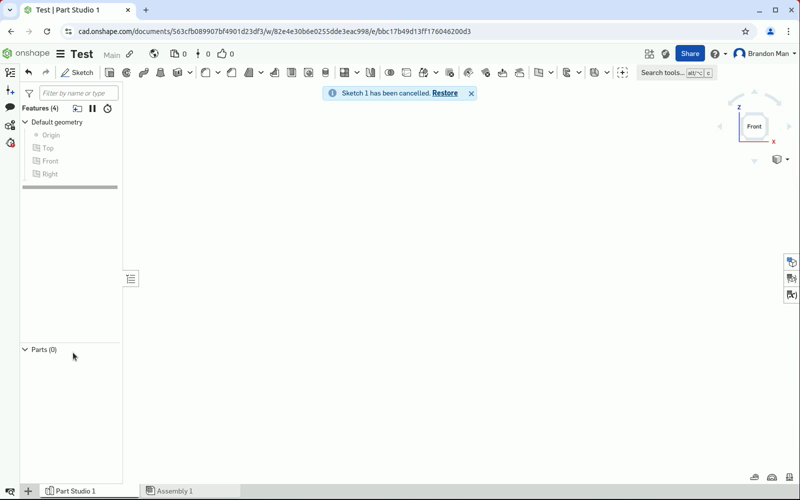
key(shift+s)
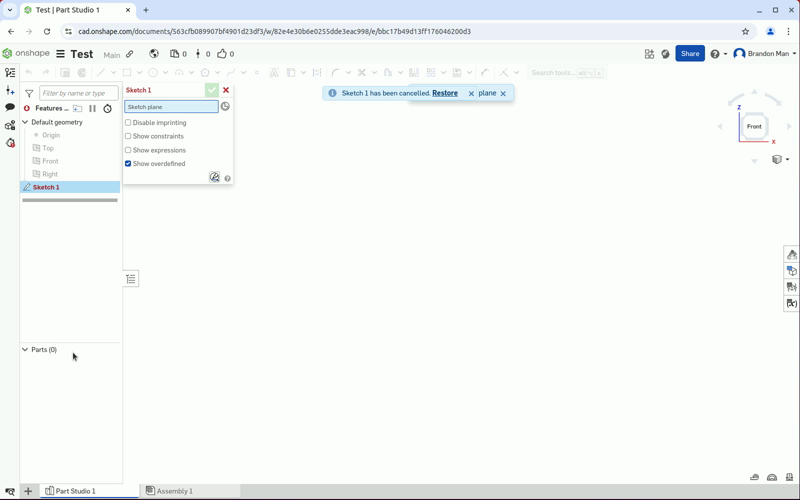
mouse_move(73, 163)
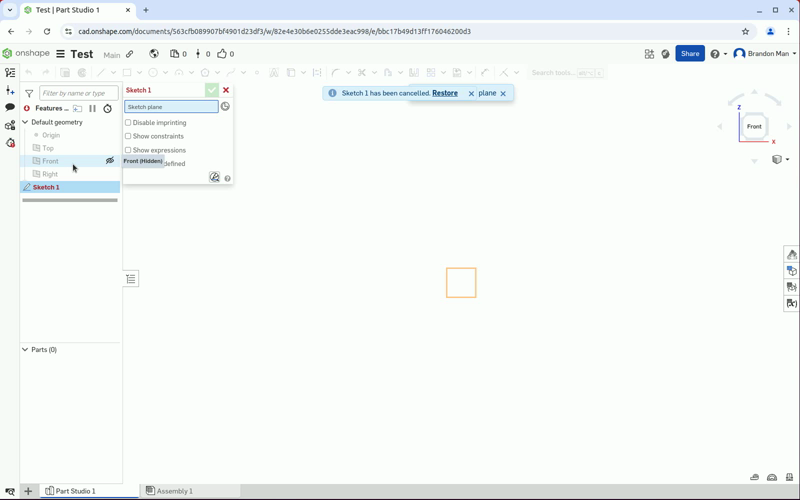
click(73, 163)
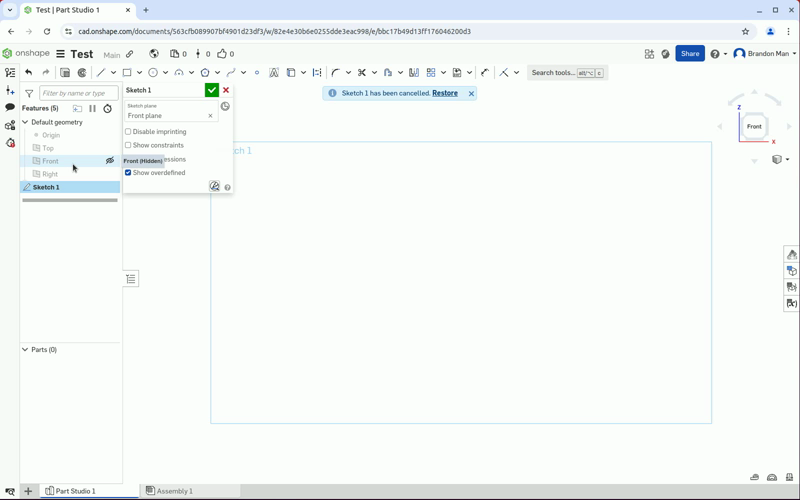
mouse_move(73, 352)
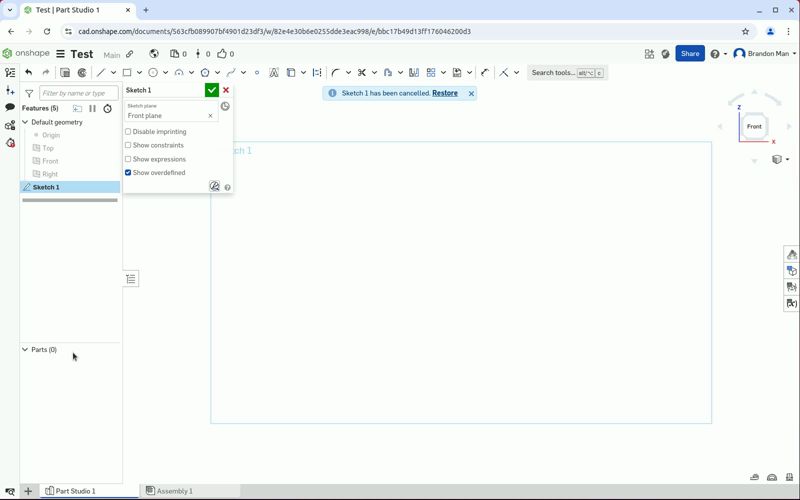
key(y)
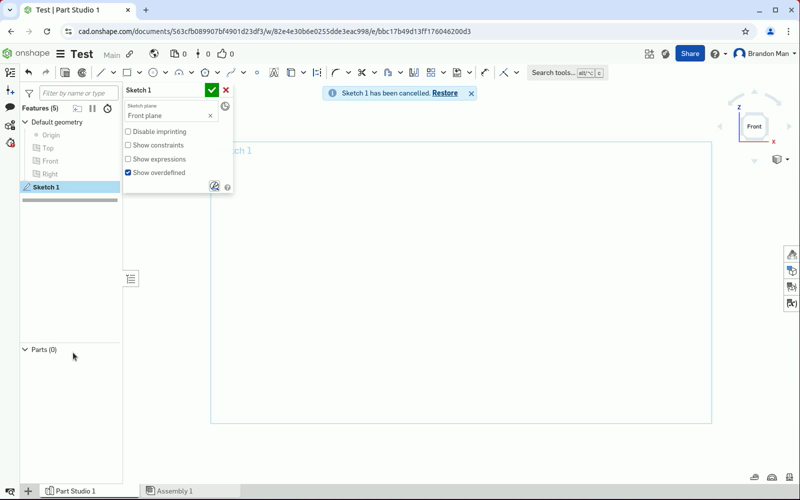
key(c)
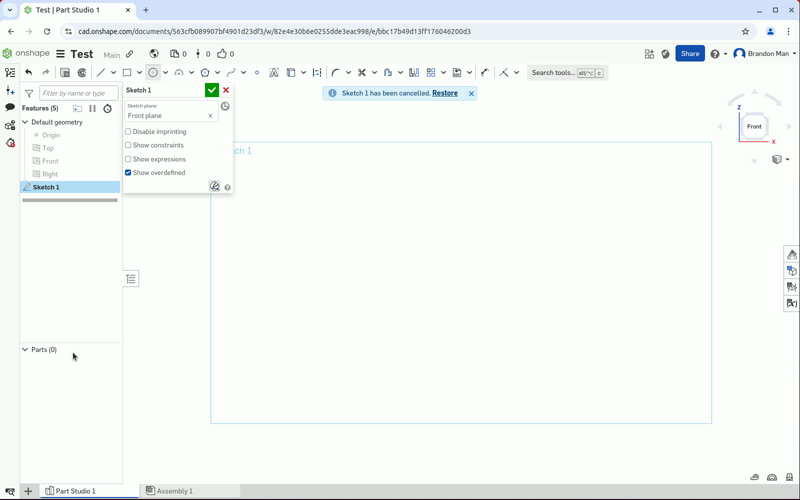
key_down(shift)
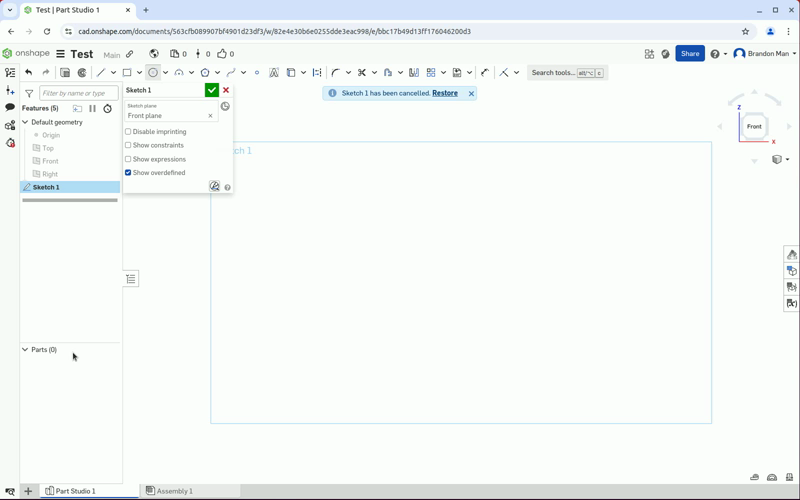
mouse_move(461, 282)
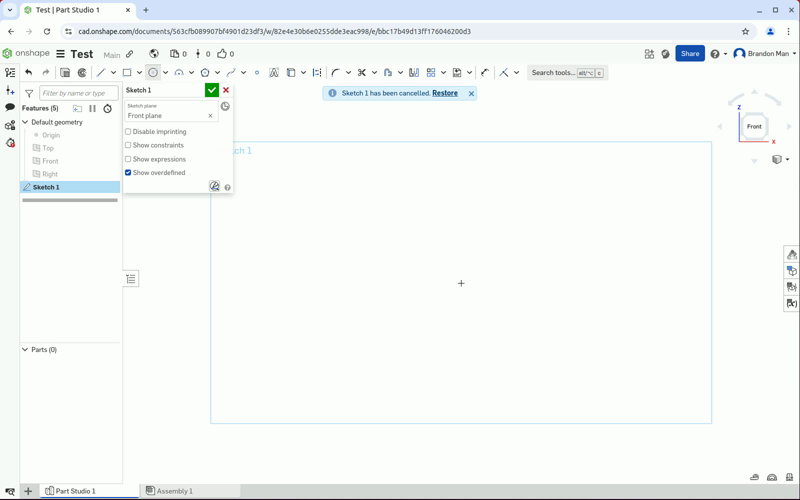
click(461, 282)
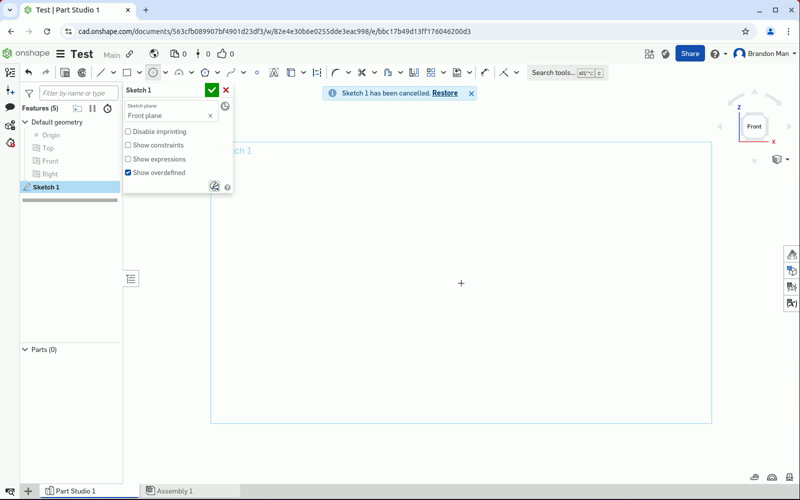
key_up(shift)
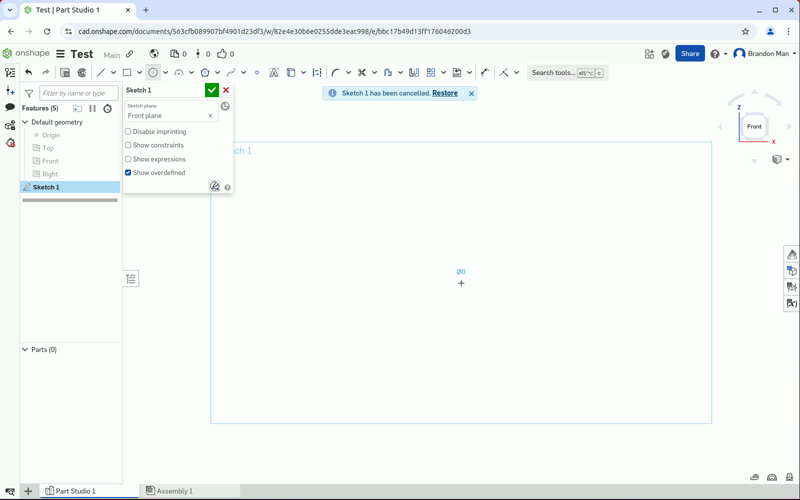
mouse_move(464, 282)
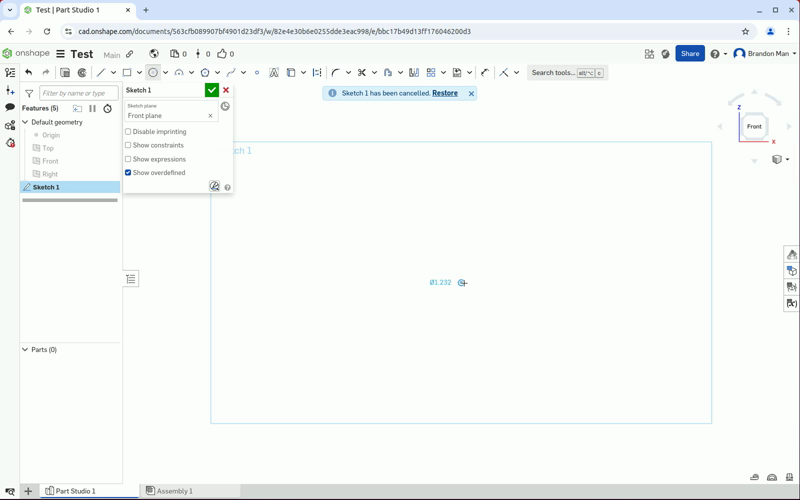
click(464, 282)
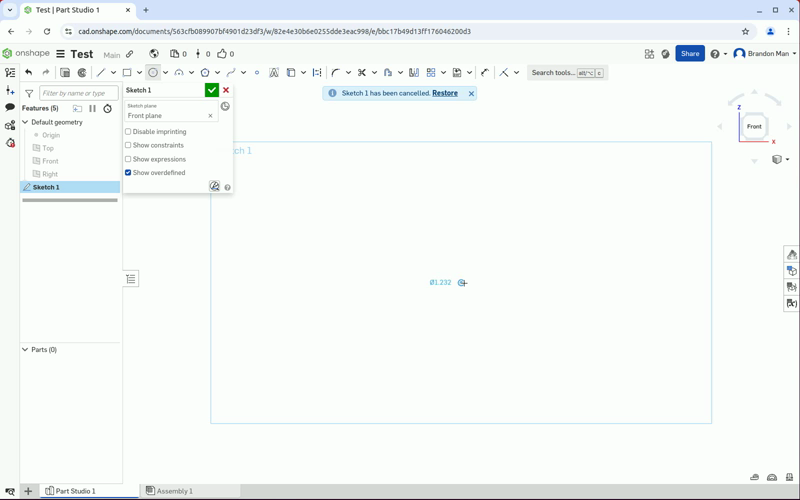
key(esc)
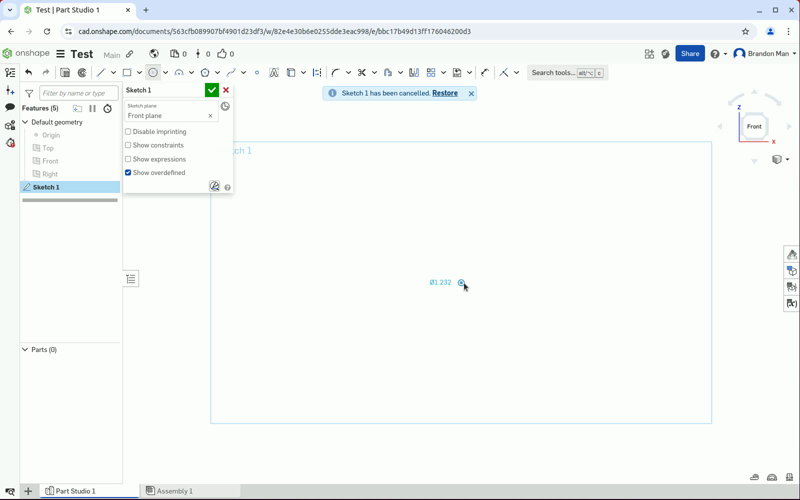
key(c)
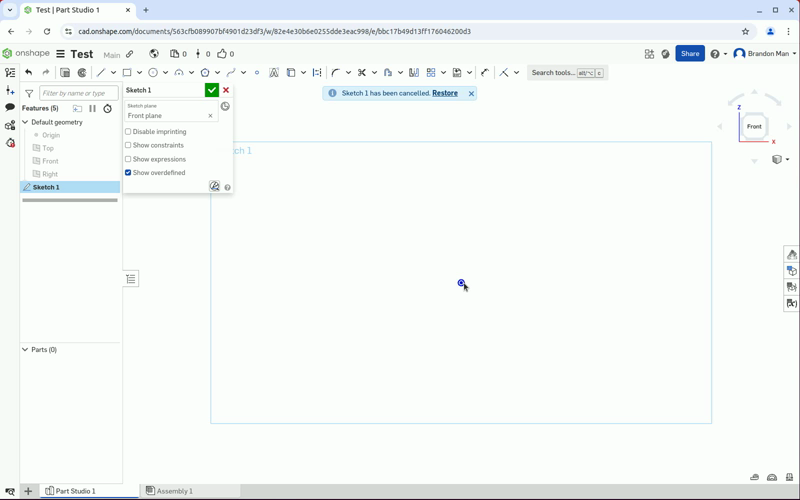
key_down(shift)
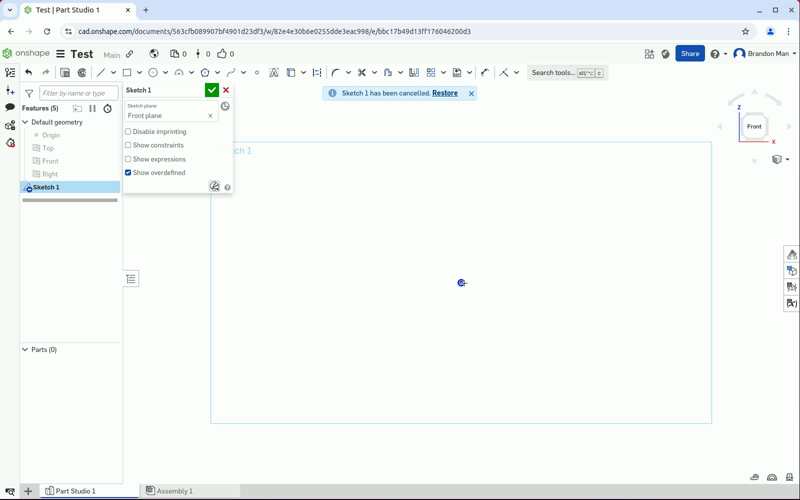
mouse_move(461, 282)
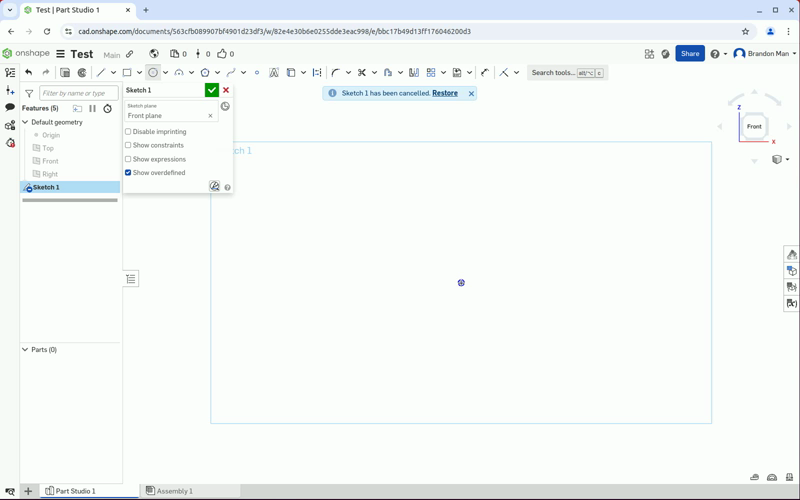
scroll(6)
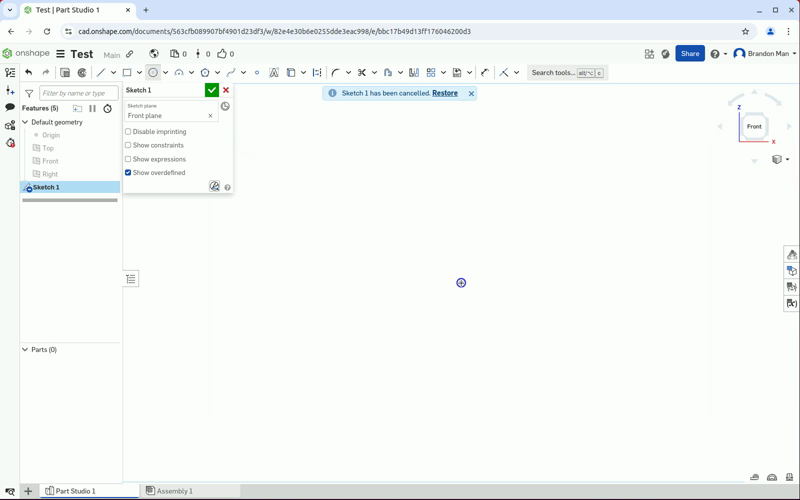
scroll(6)
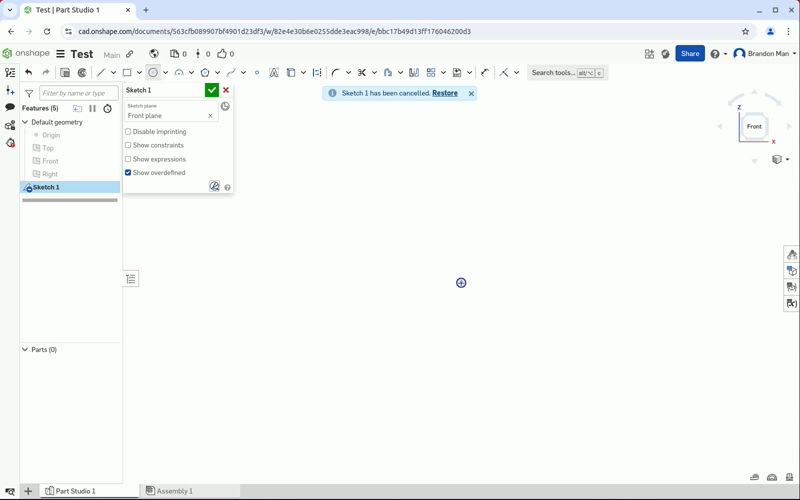
scroll(6)
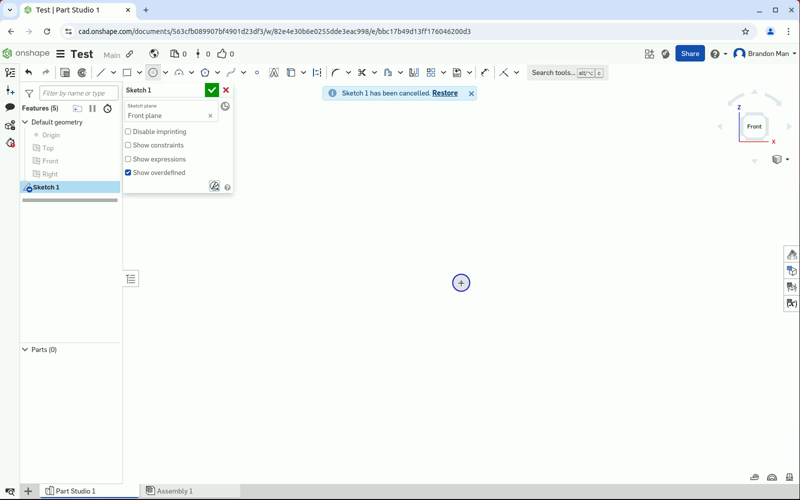
scroll(6)
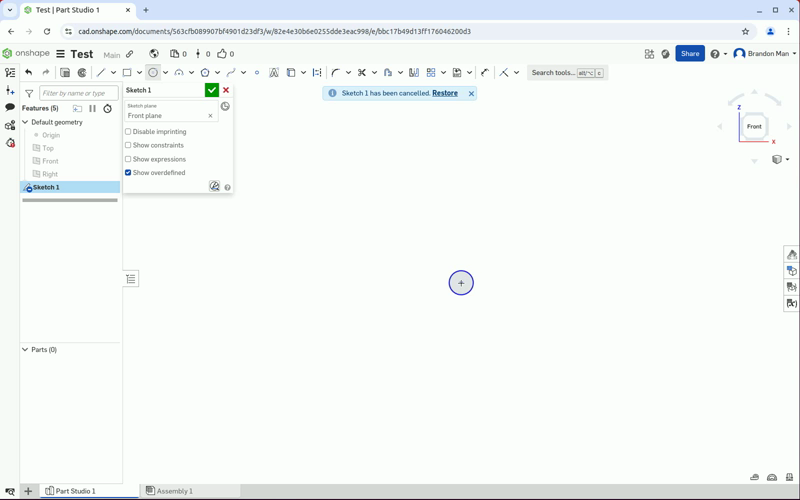
scroll(6)
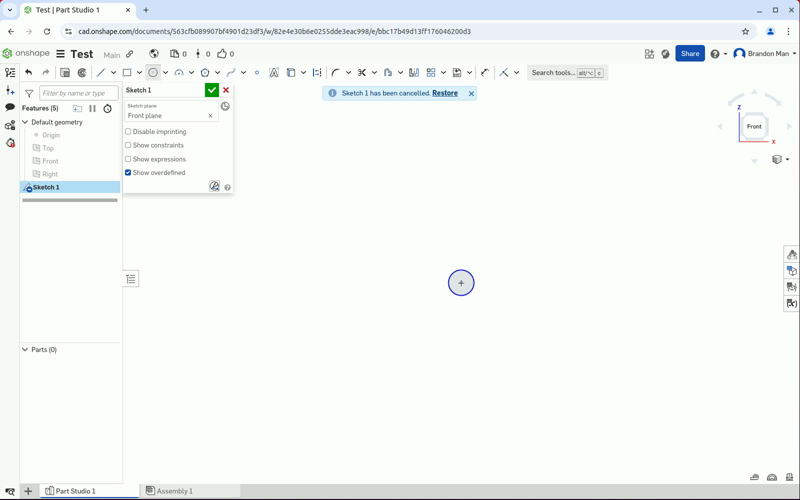
scroll(6)
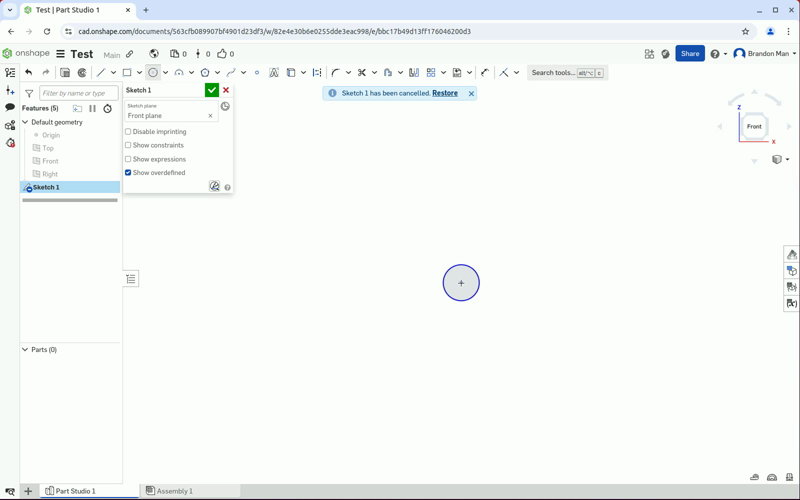
scroll(6)
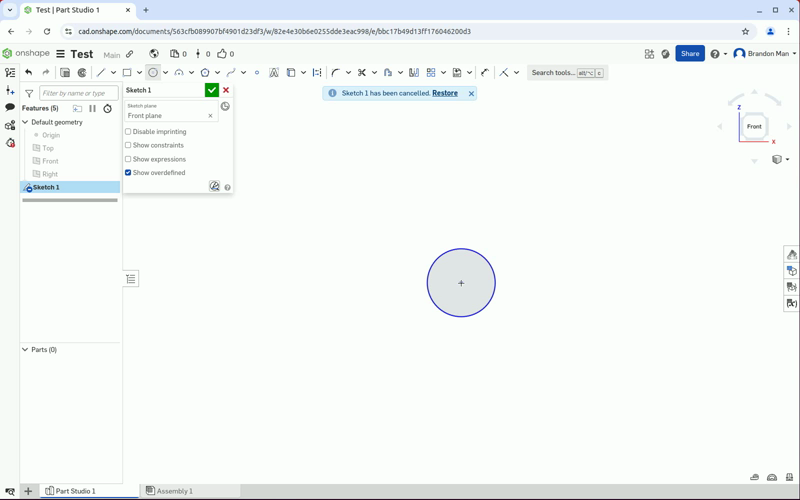
click(461, 282)
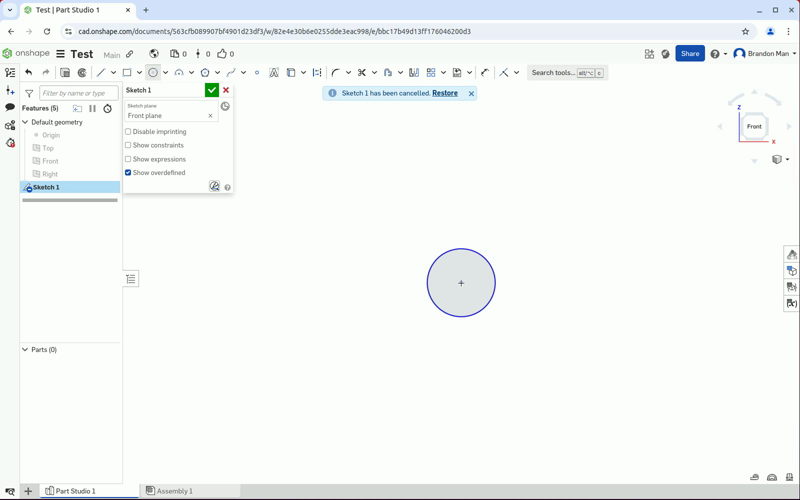
scroll(-6)
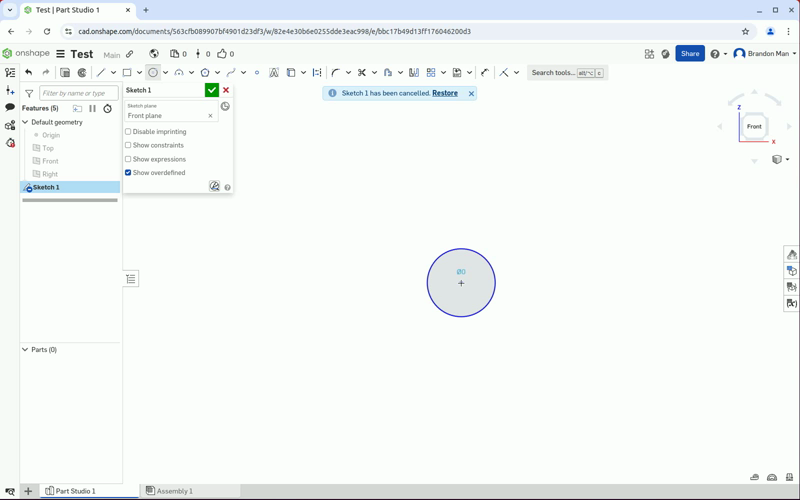
scroll(-6)
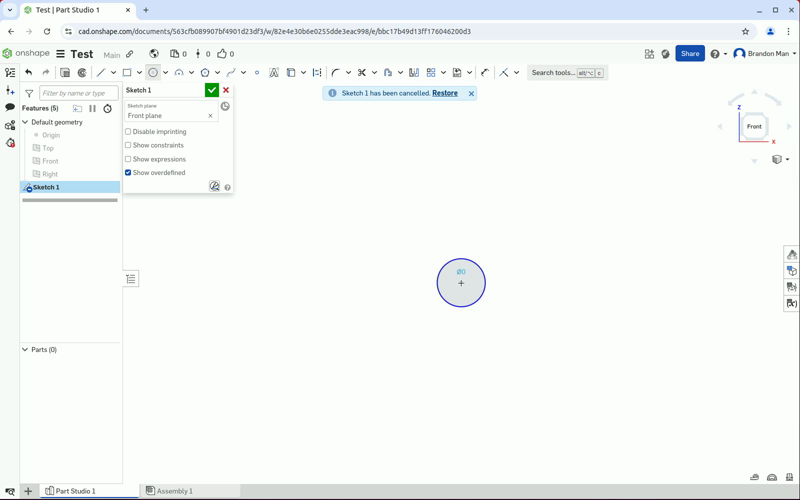
scroll(-6)
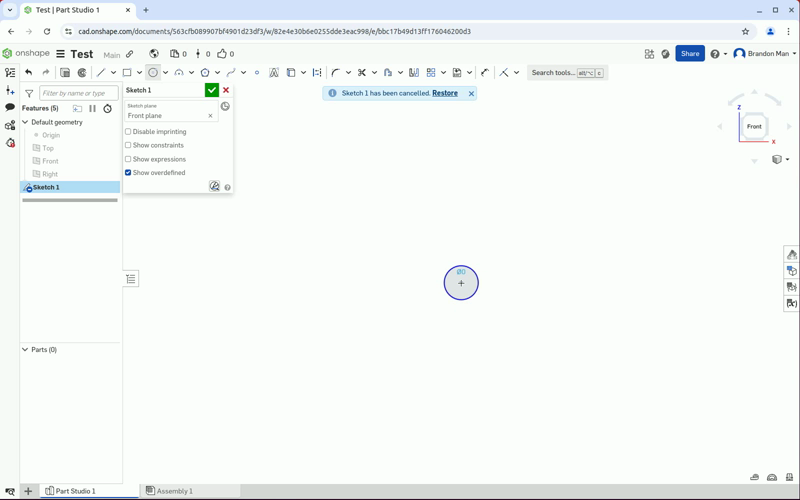
scroll(-6)
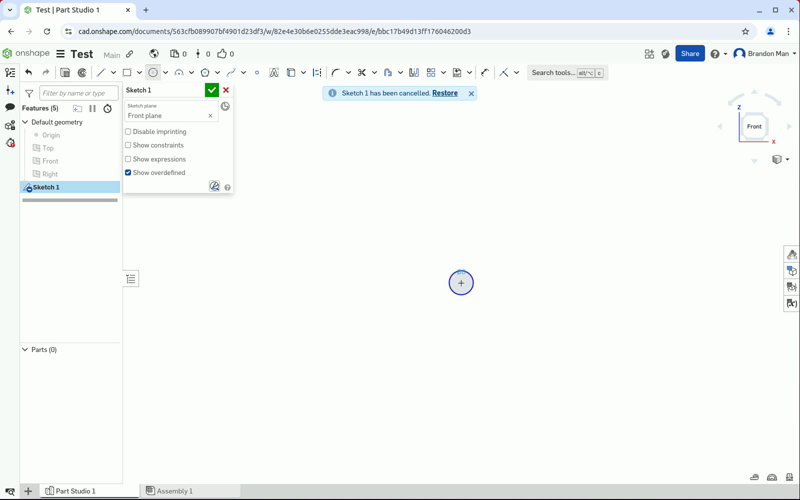
scroll(-6)
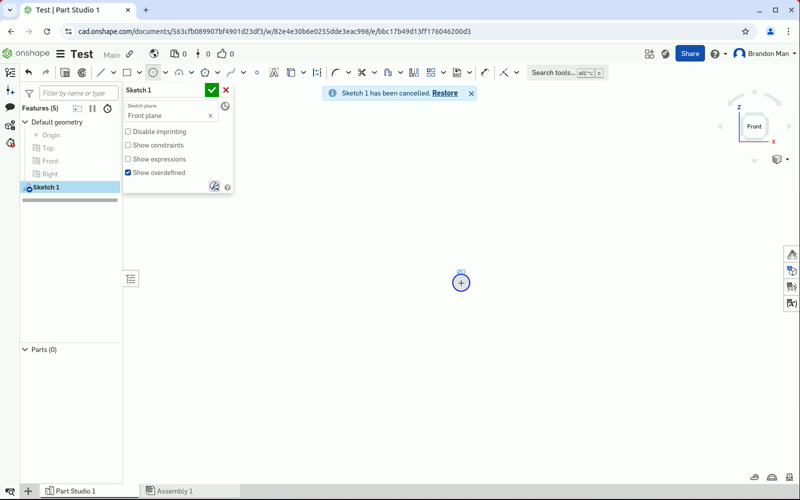
scroll(-6)
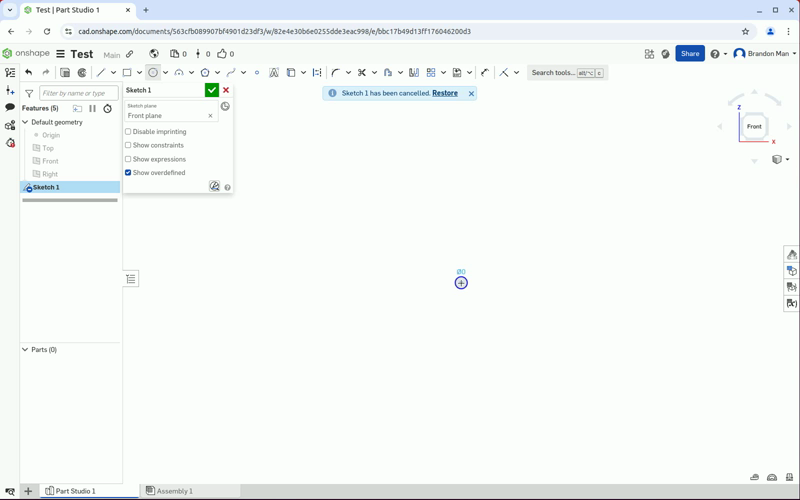
scroll(-6)
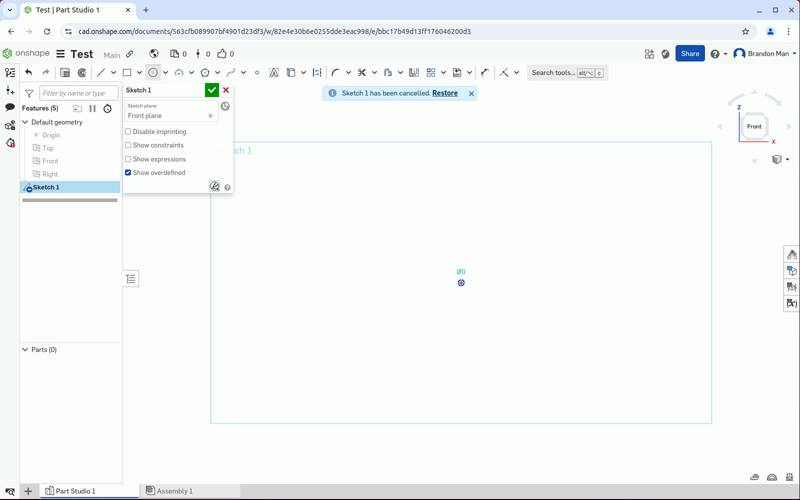
key_up(shift)
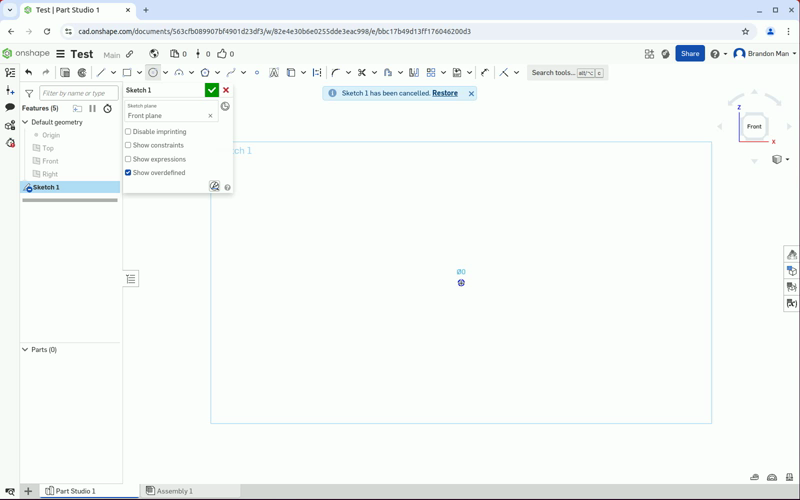
mouse_move(463, 282)
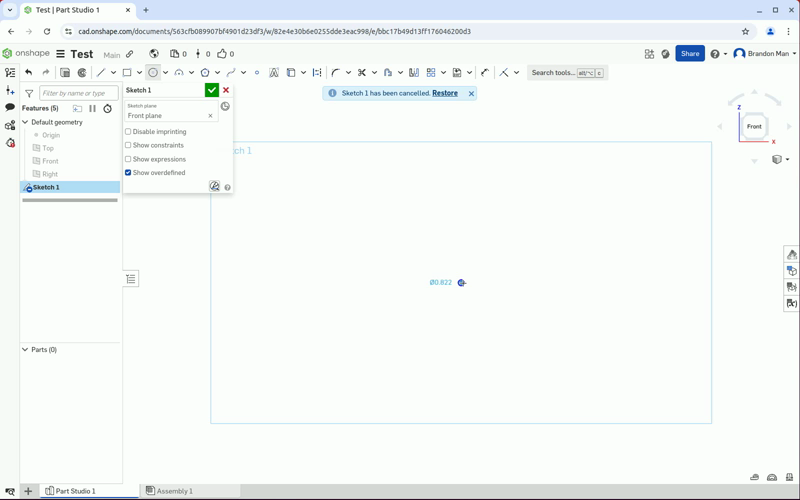
scroll(6)
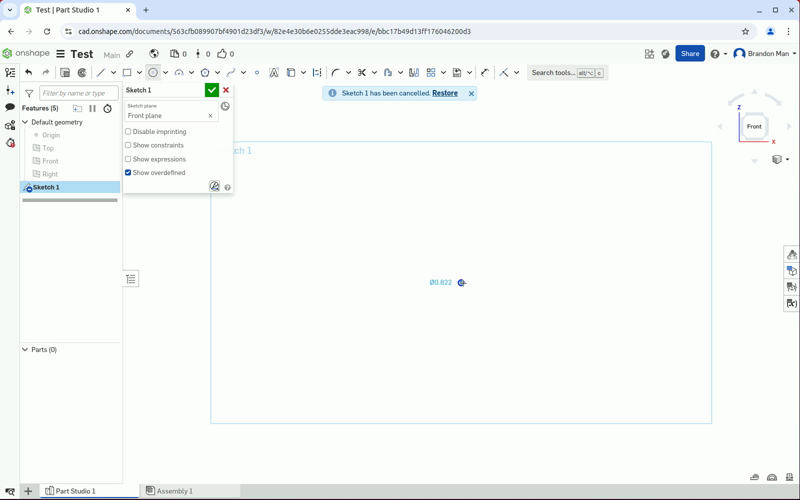
scroll(6)
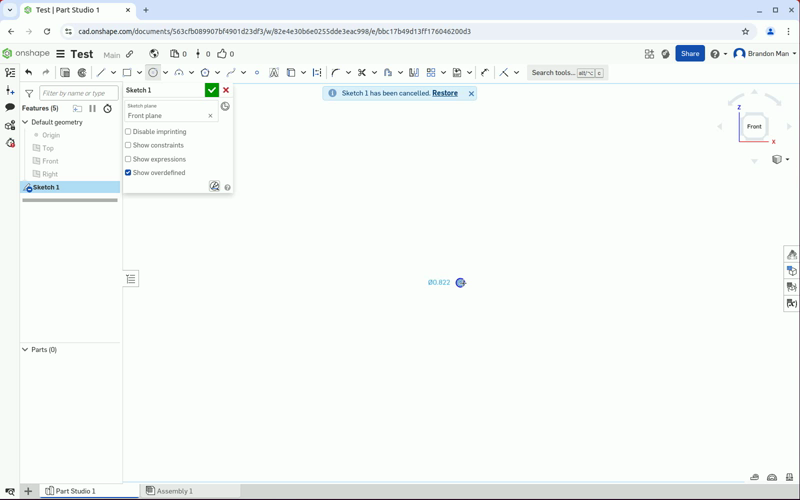
scroll(6)
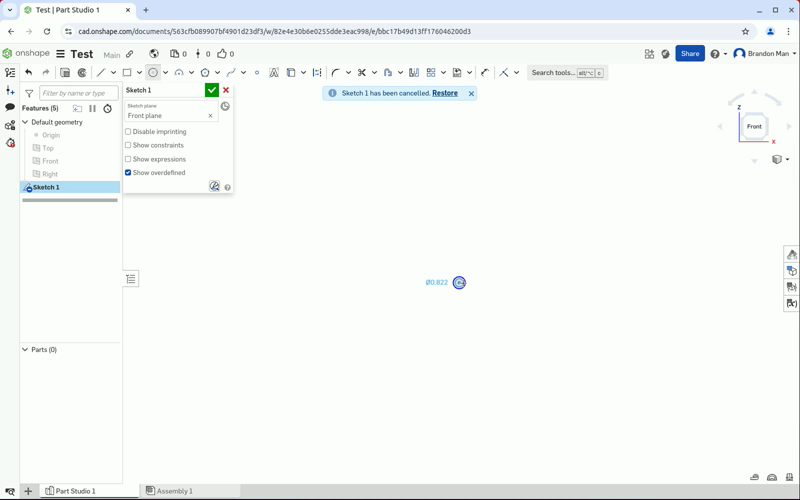
scroll(6)
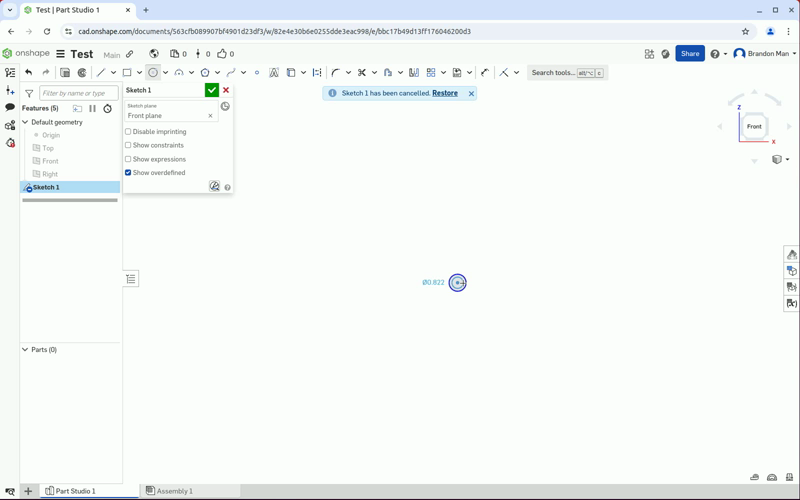
scroll(6)
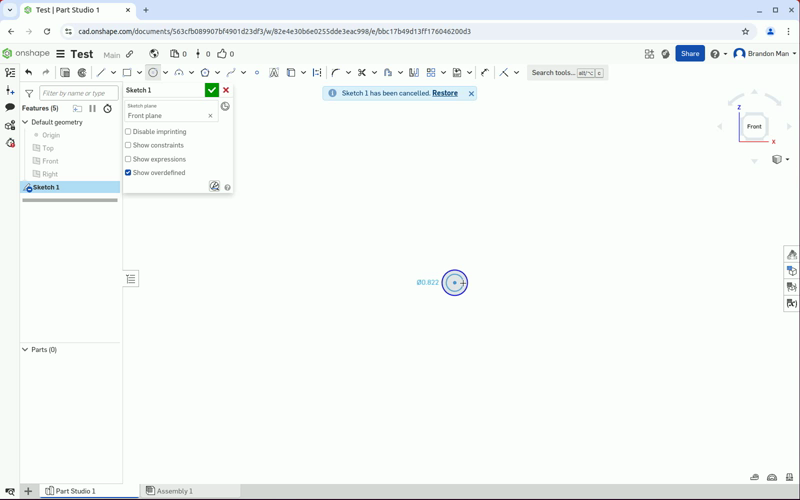
scroll(6)
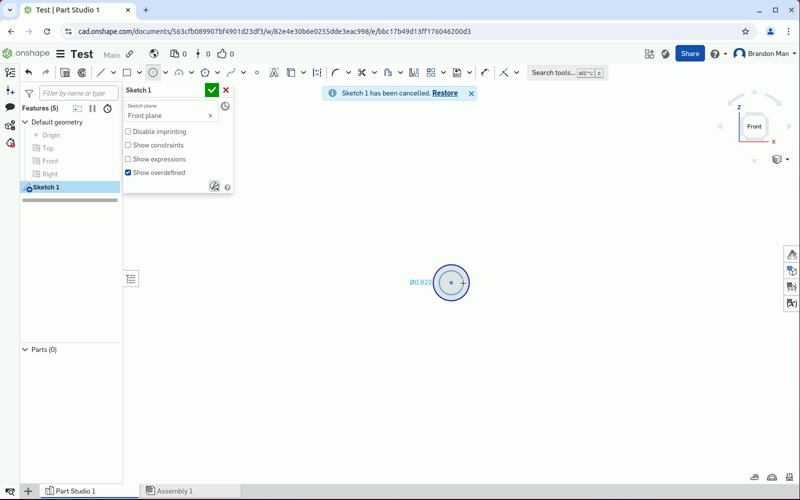
scroll(6)
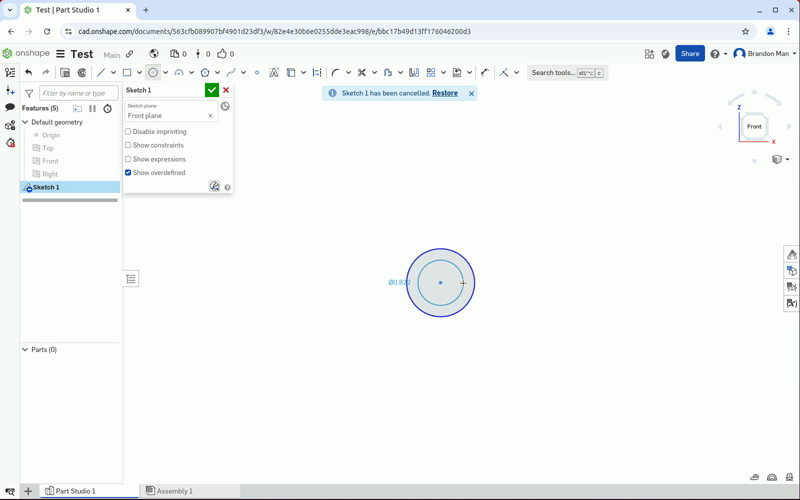
click(463, 282)
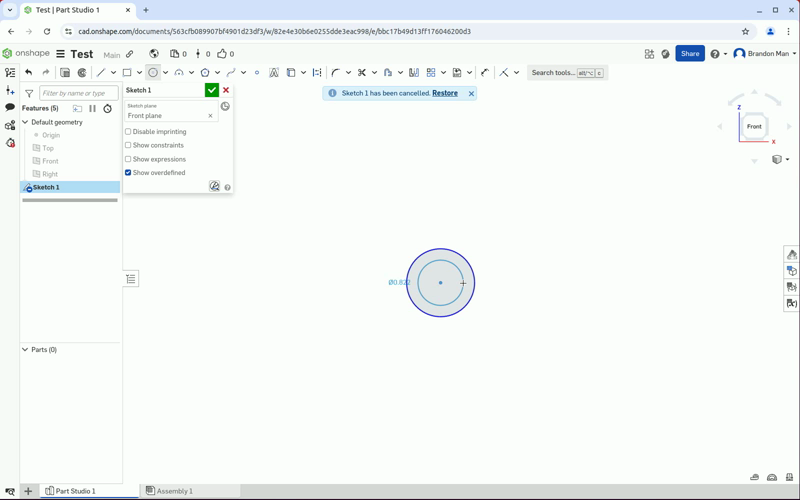
scroll(-6)
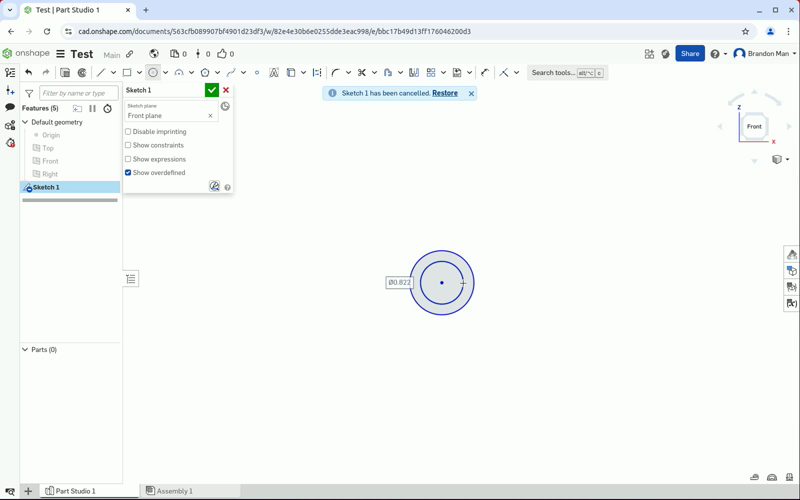
scroll(-6)
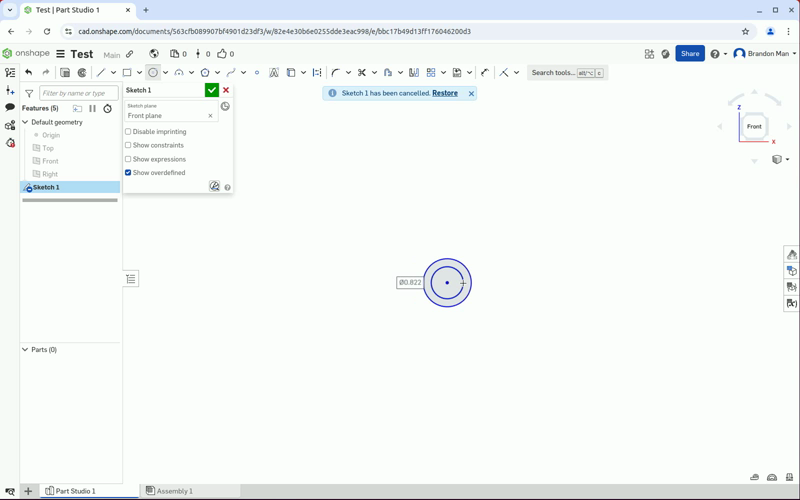
scroll(-6)
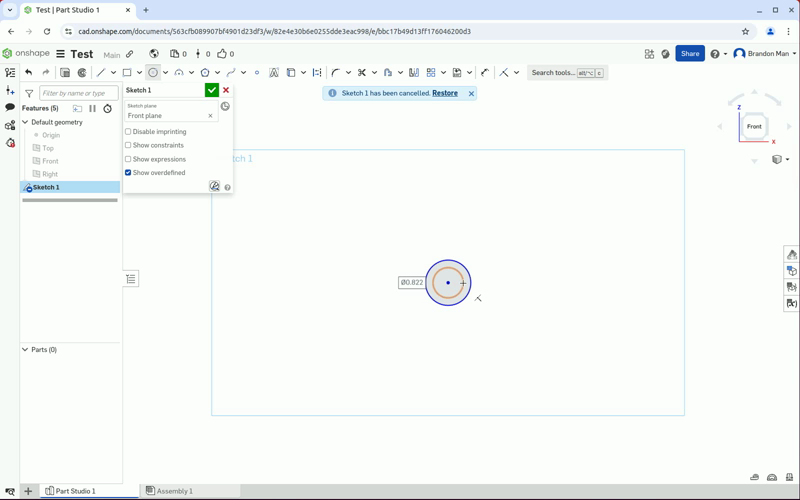
scroll(-6)
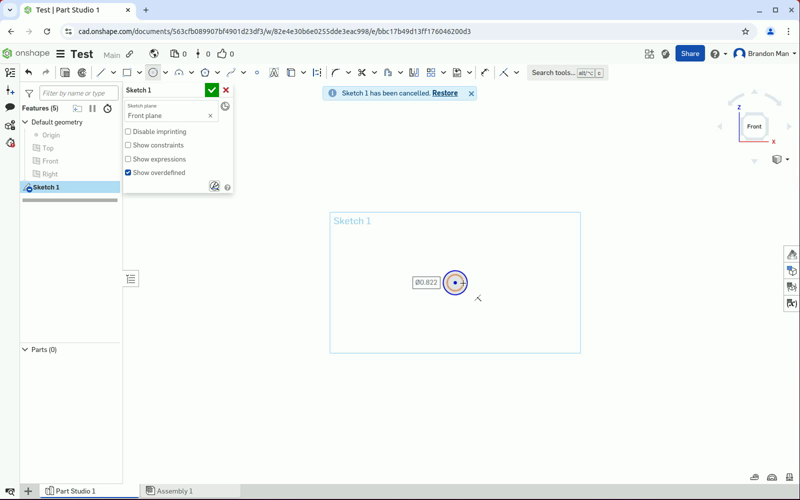
scroll(-6)
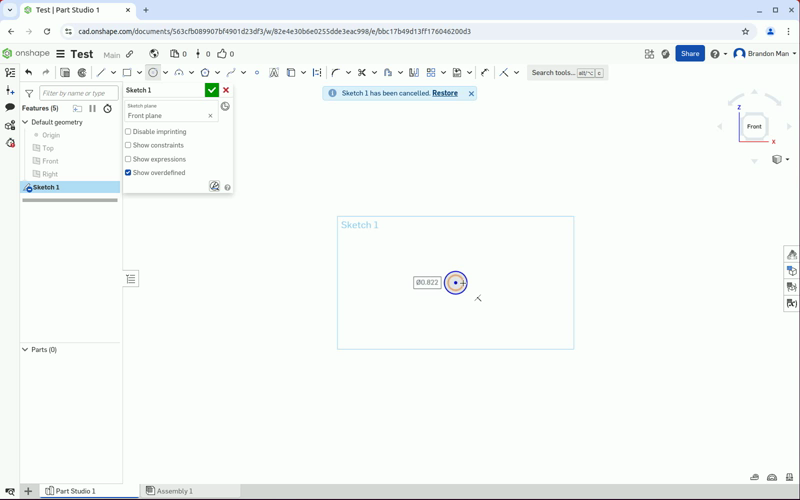
scroll(-6)
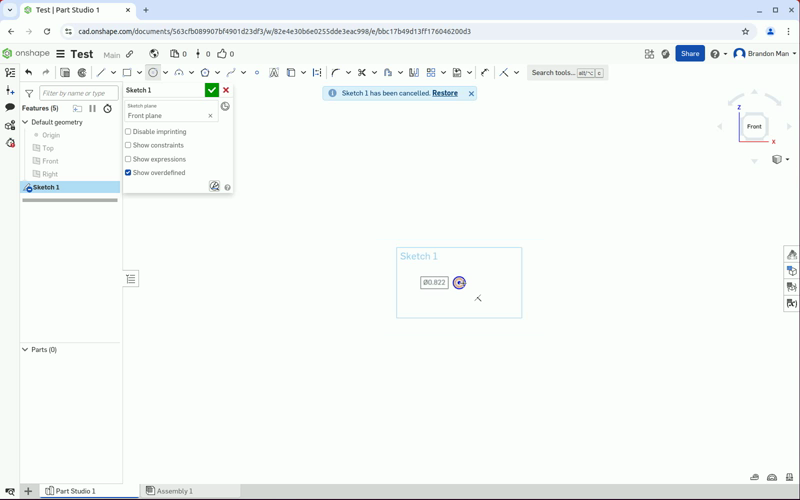
scroll(-6)
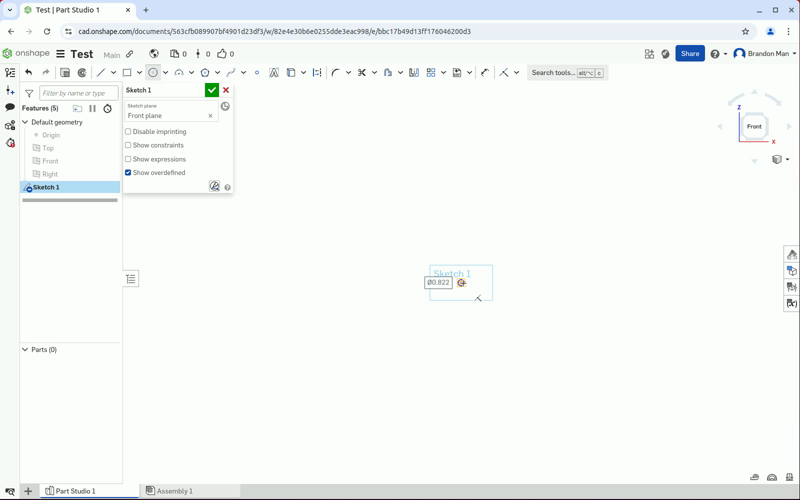
key(esc)
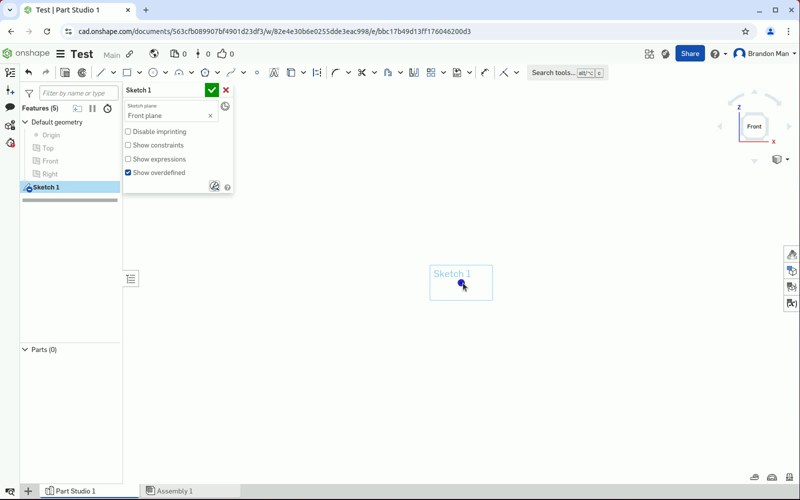
mouse_move(459, 282)
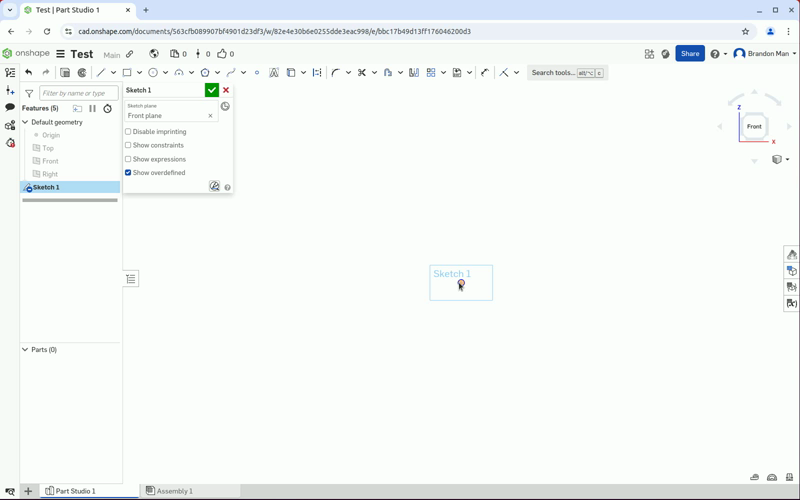
scroll(6)
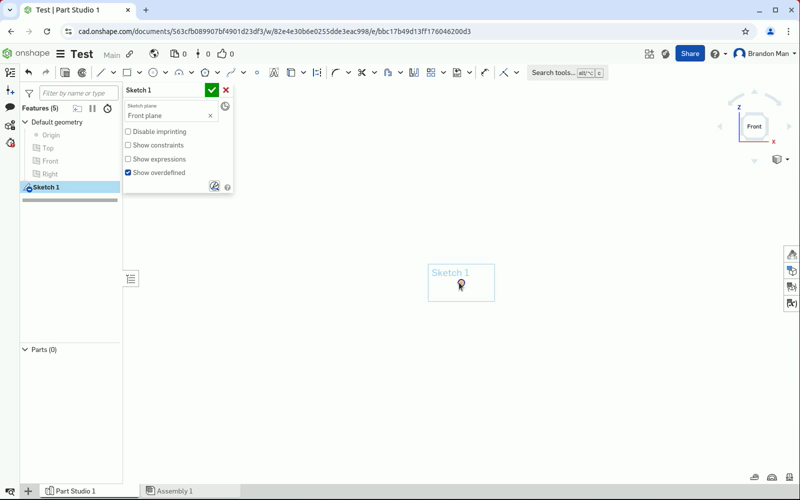
scroll(6)
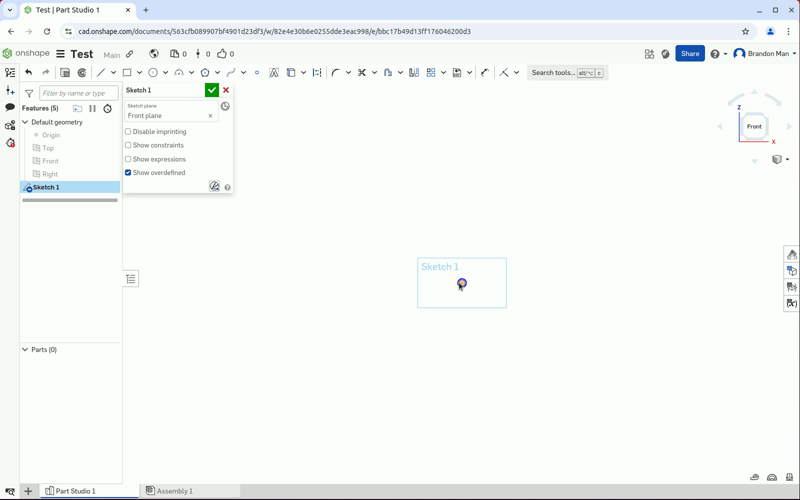
scroll(6)
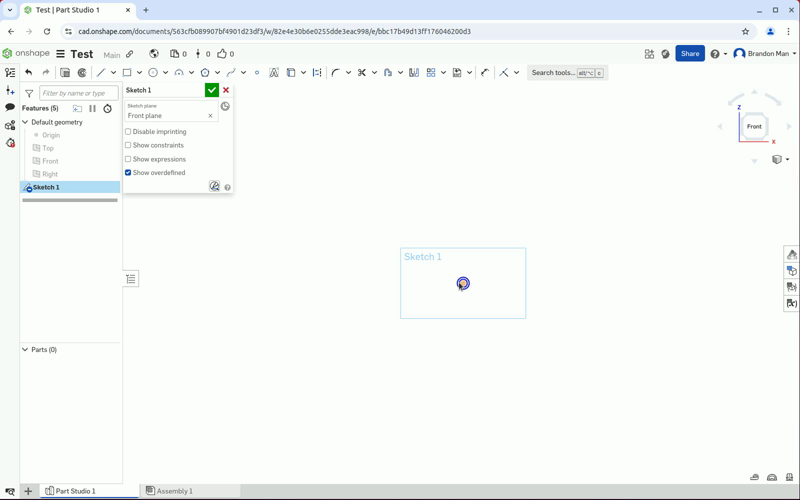
scroll(6)
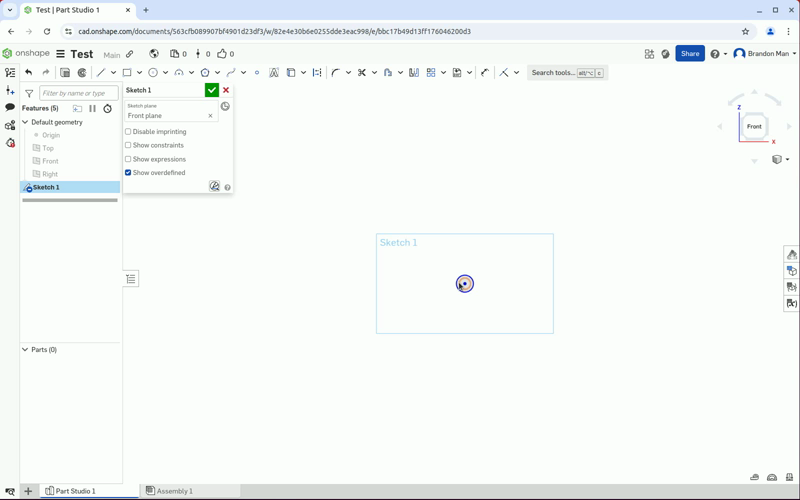
scroll(6)
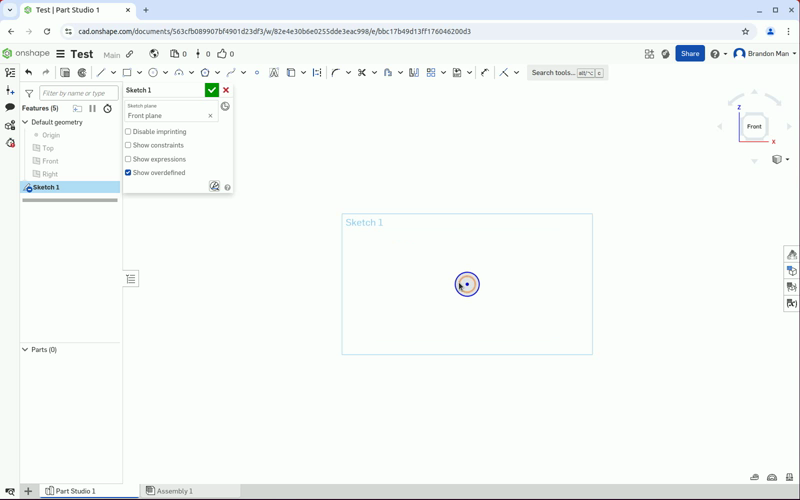
scroll(6)
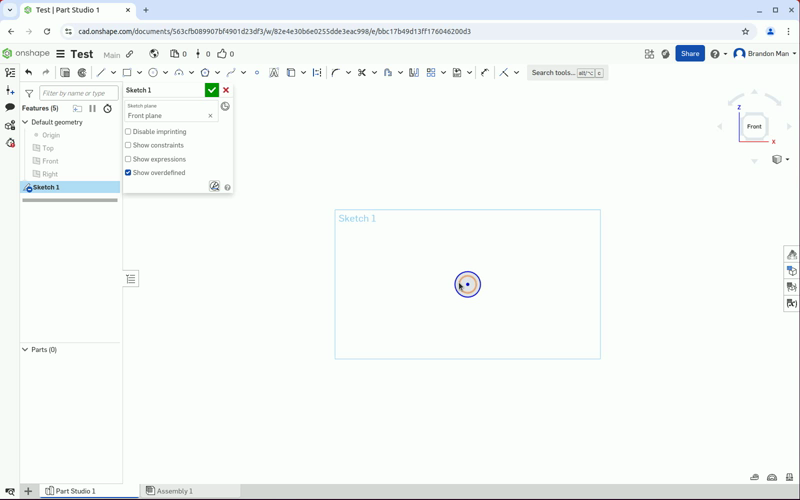
scroll(6)
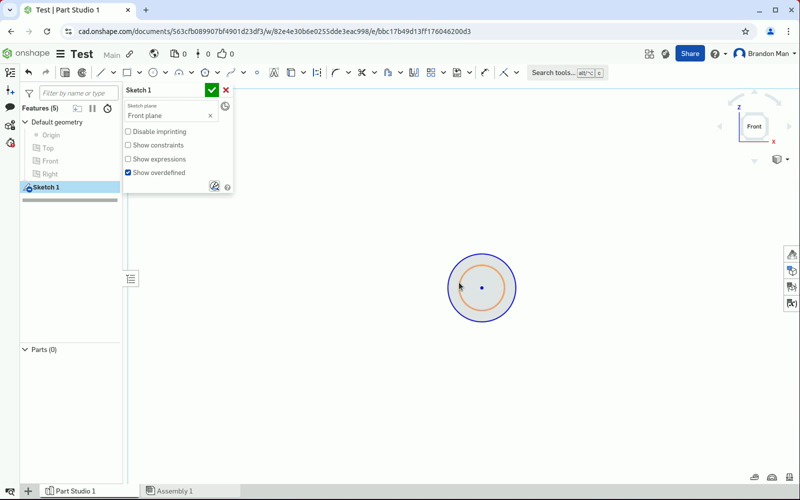
click(459, 282)
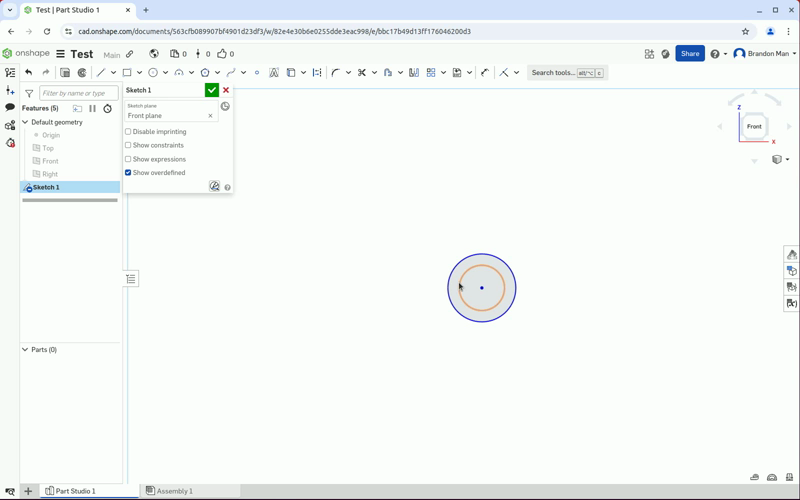
scroll(-6)
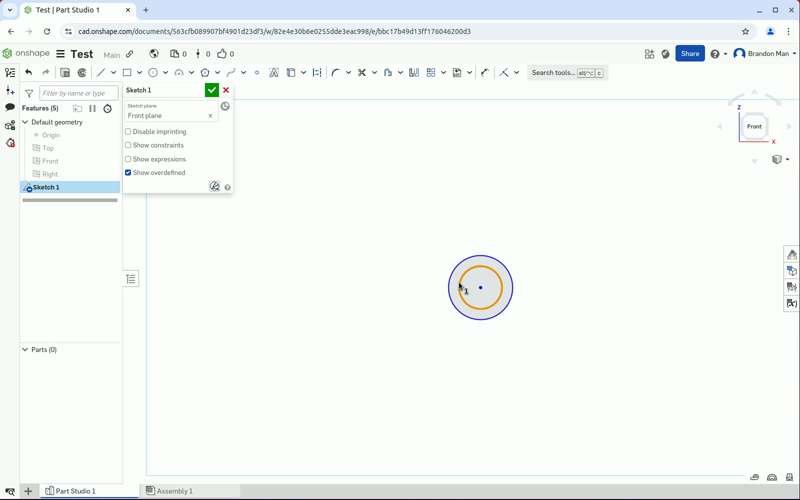
scroll(-6)
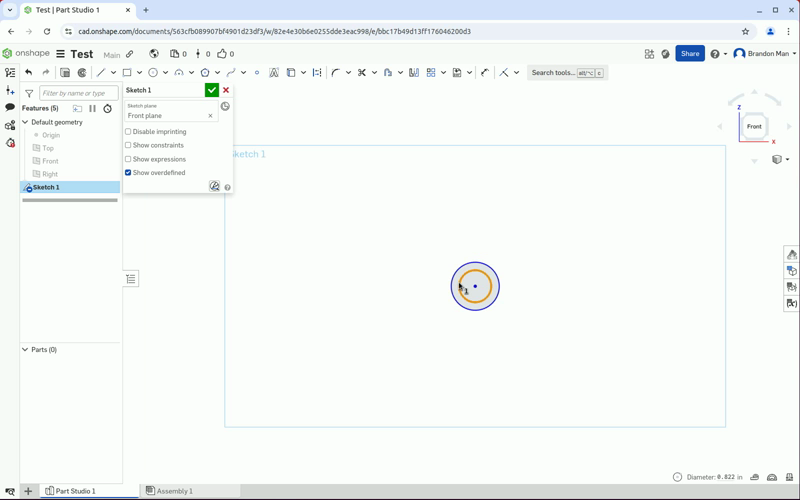
scroll(-6)
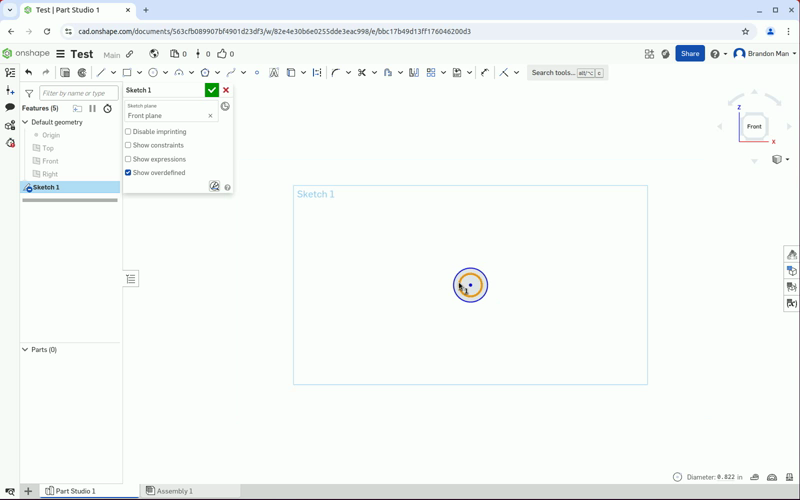
scroll(-6)
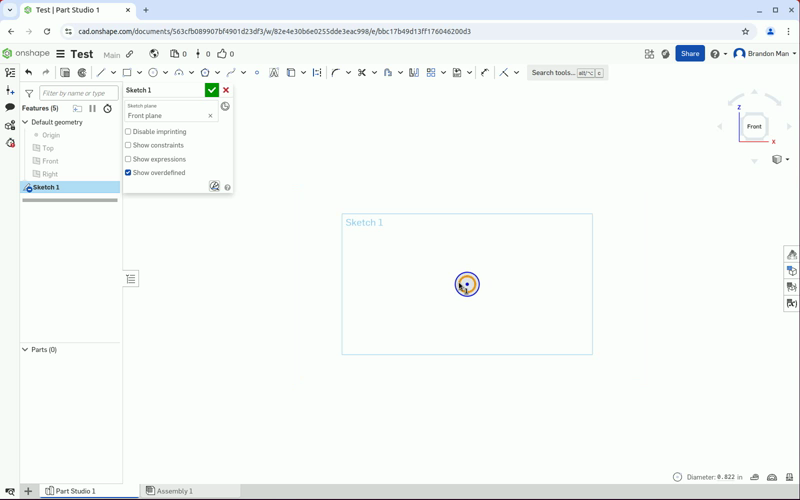
scroll(-6)
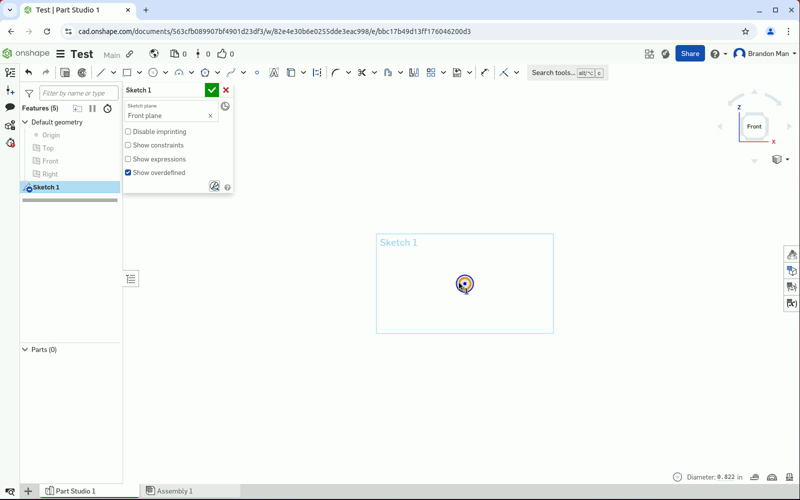
scroll(-6)
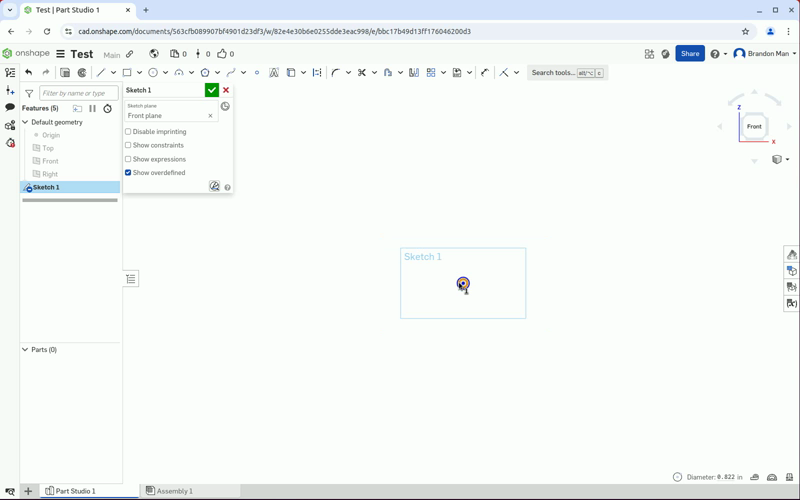
scroll(-6)
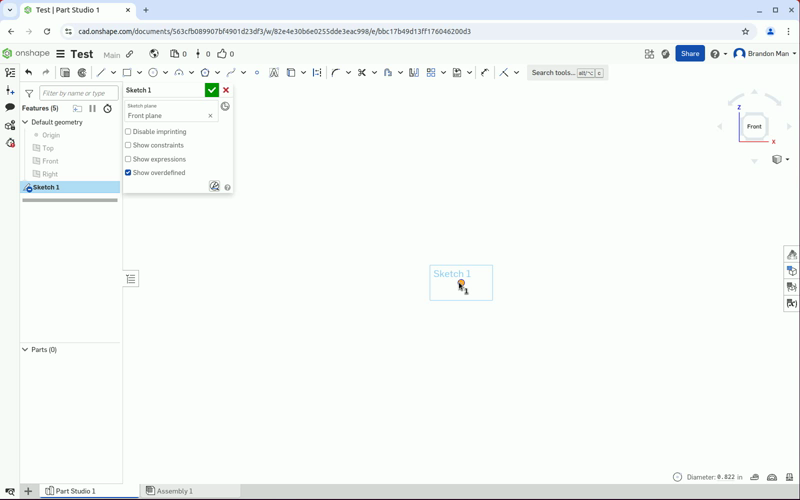
mouse_move(73, 352)
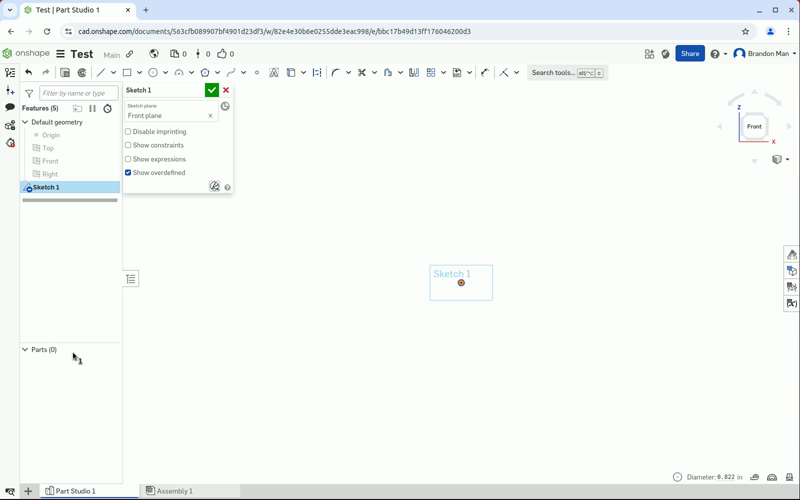
key(shift+y)
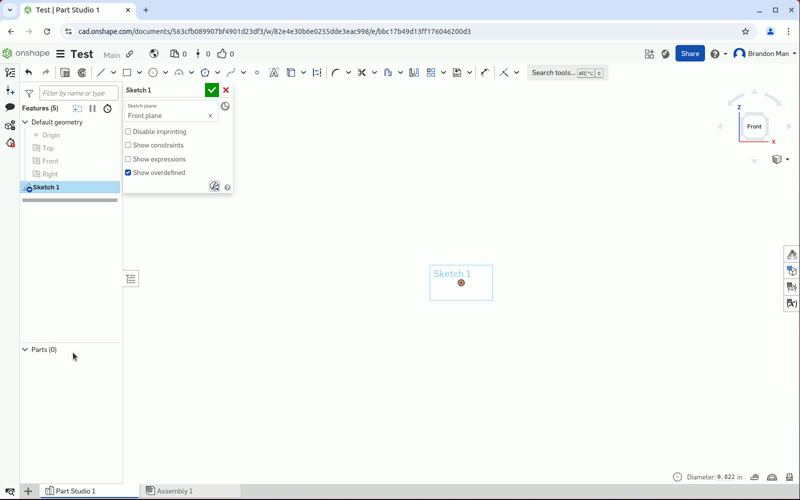
key(shift+e)
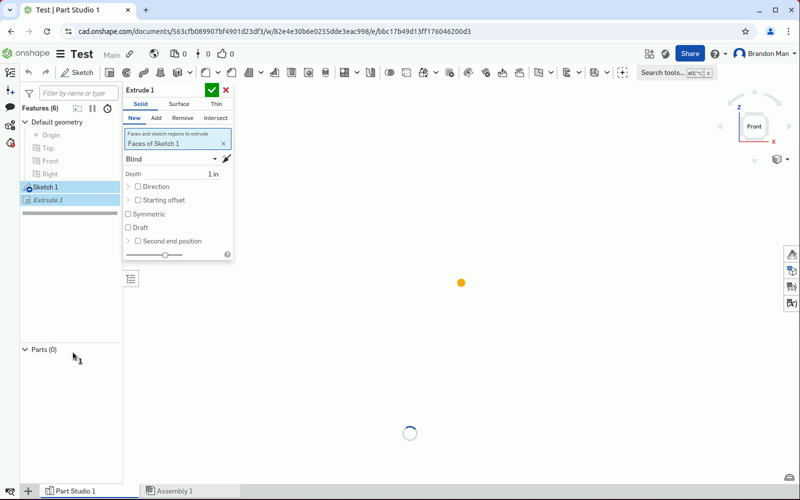
mouse_move(143, 106)
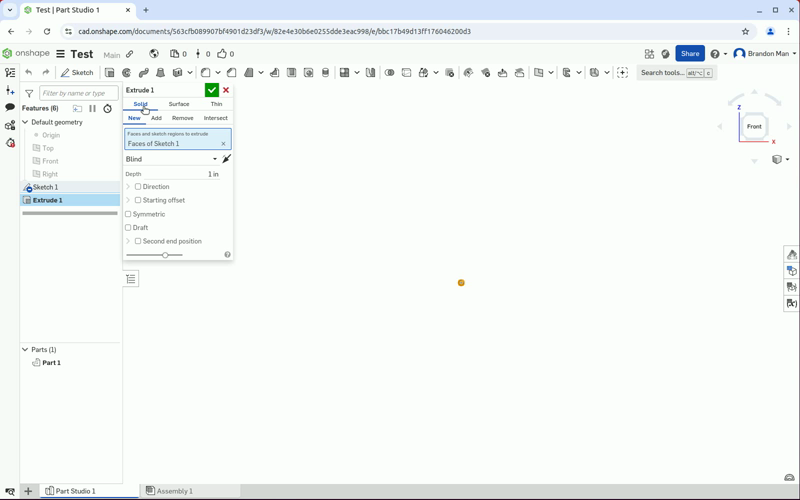
click(143, 106)
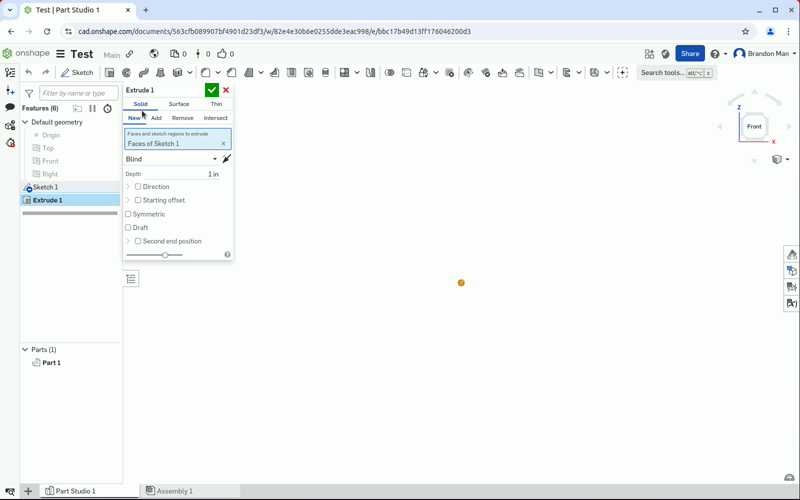
mouse_move(137, 120)
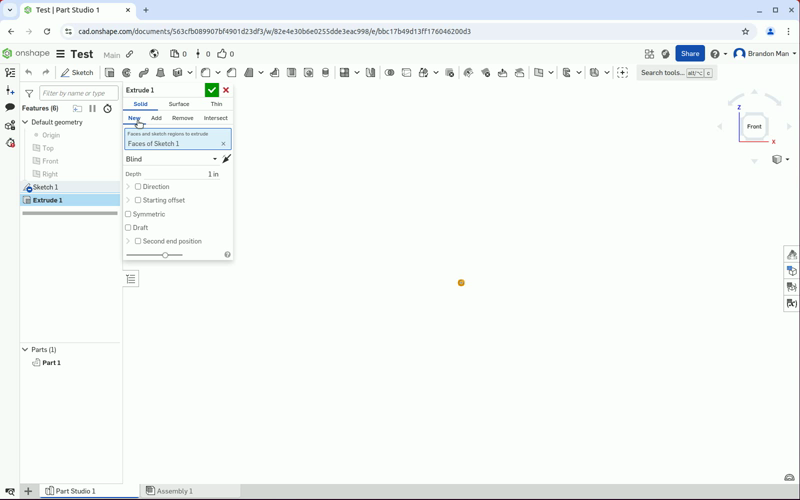
click(137, 120)
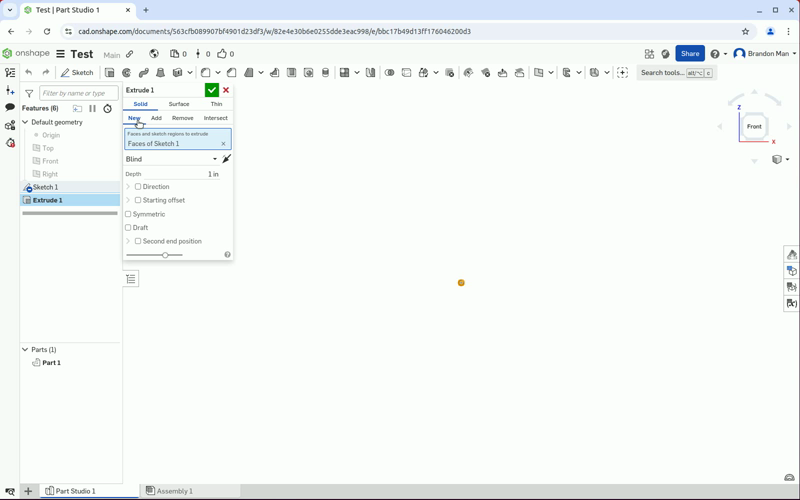
key(tab, 4)
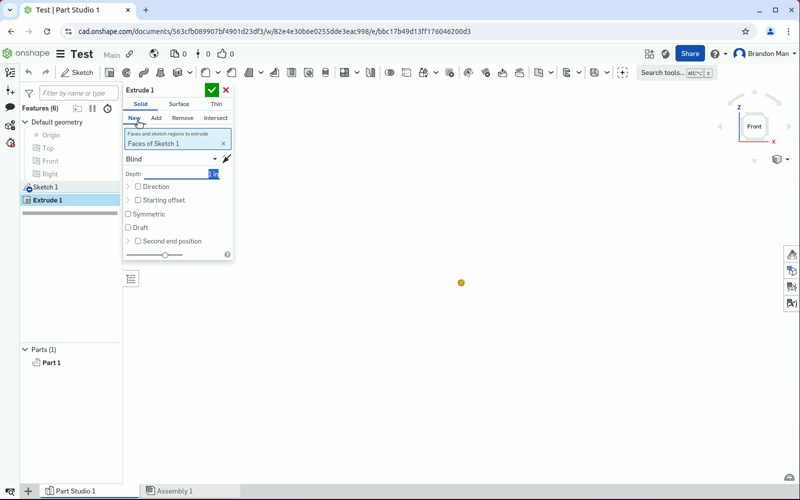
text(1.926)
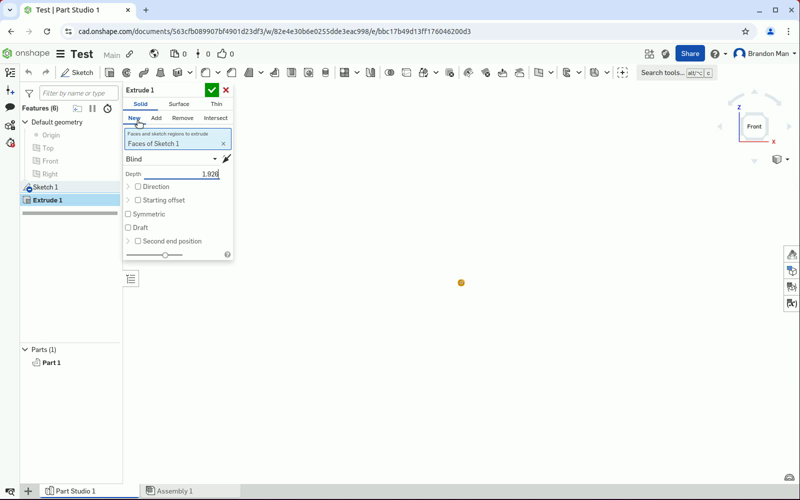
key(enter)
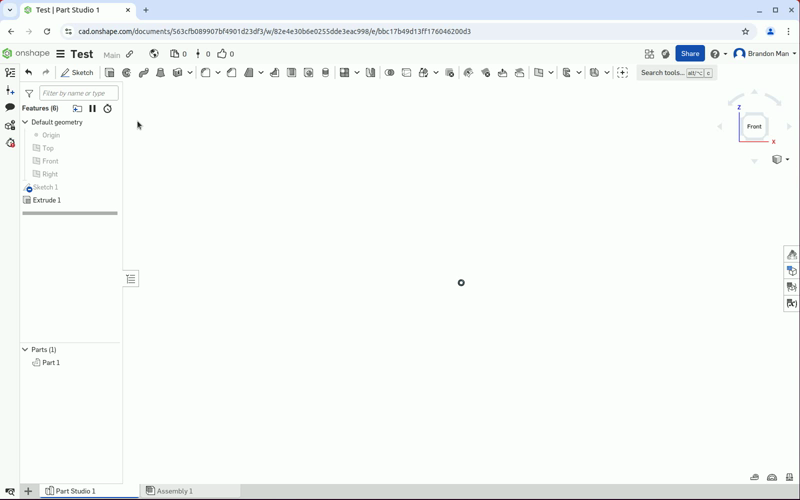
key(shift+h)
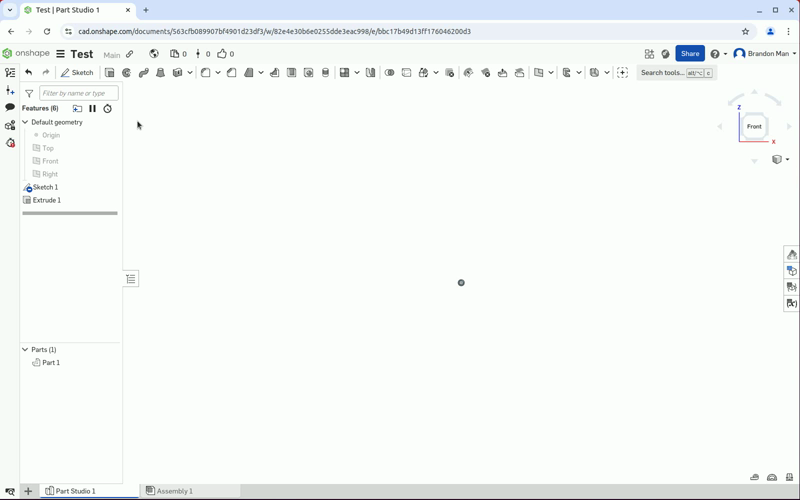
key(shift+h)
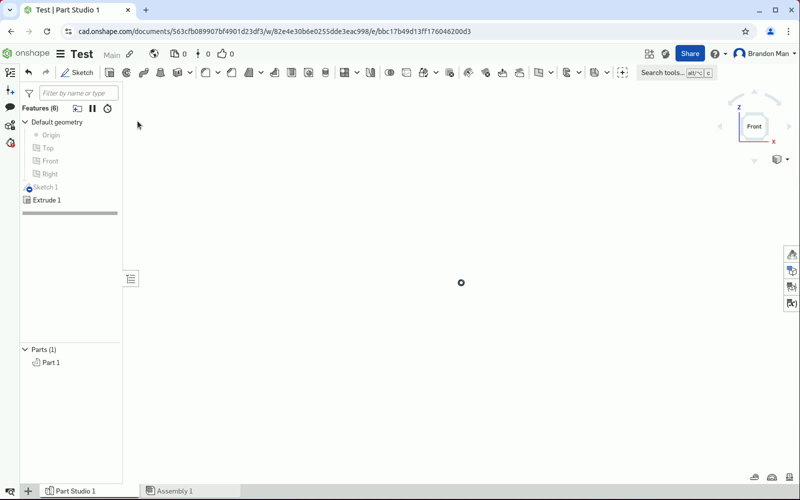
mouse_move(73, 189)
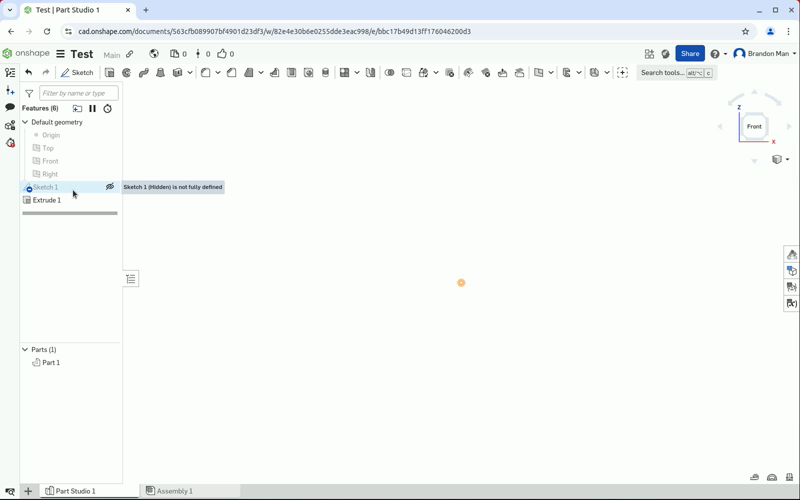
click(73, 189)
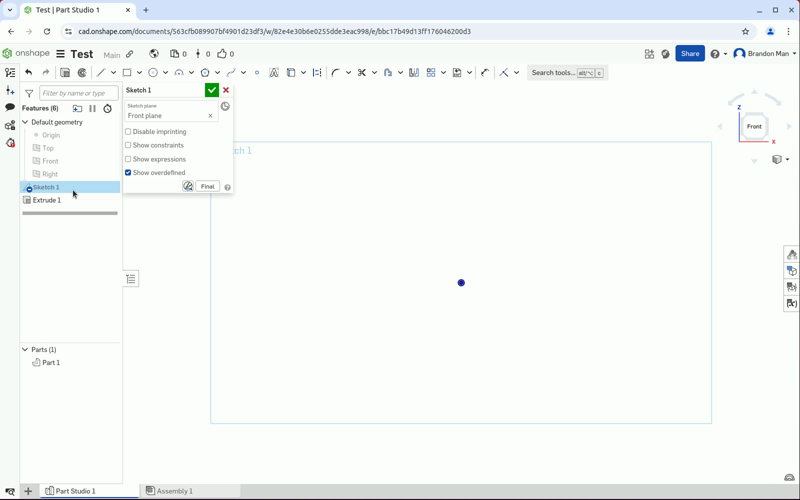
mouse_move(229, 92)
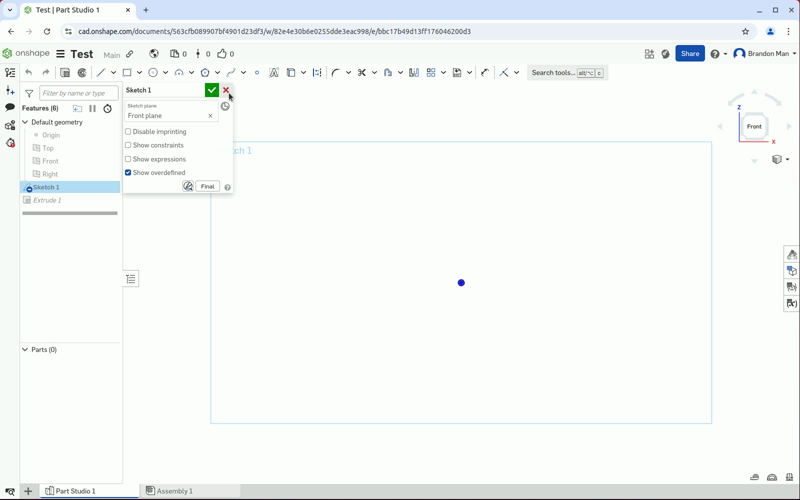
click(229, 92)
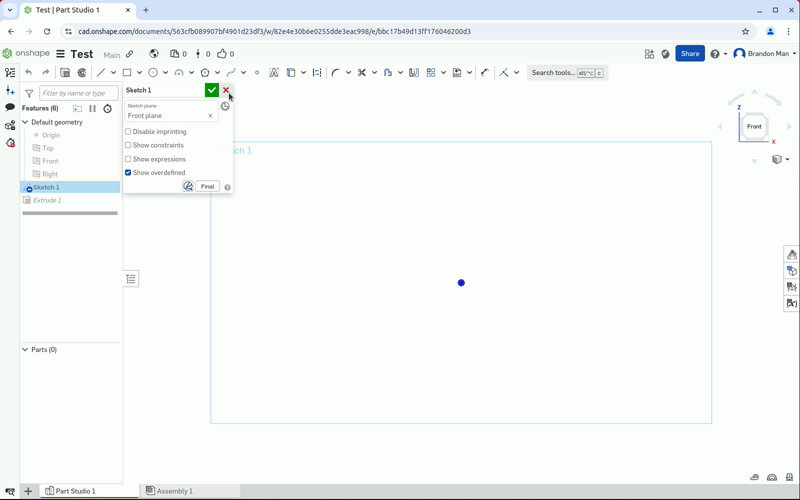
key(shift+s)
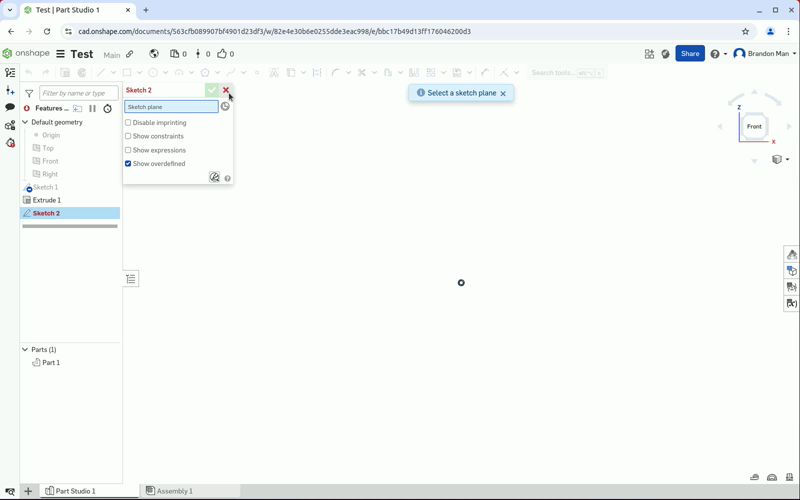
mouse_move(73, 163)
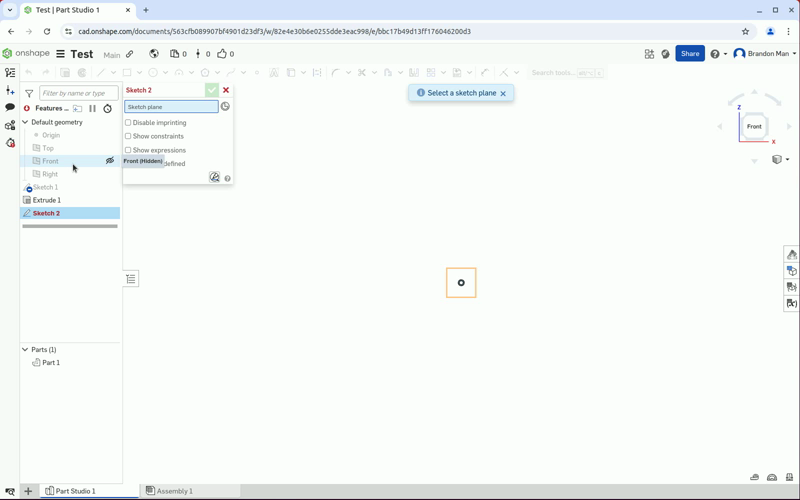
click(73, 163)
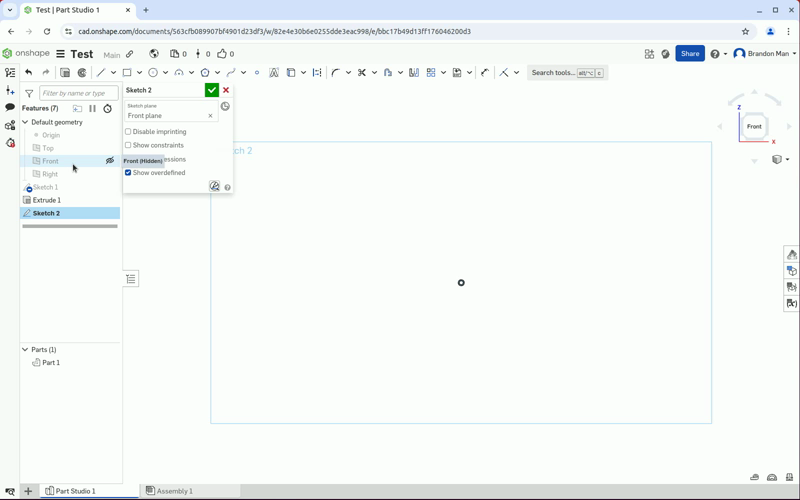
mouse_move(73, 352)
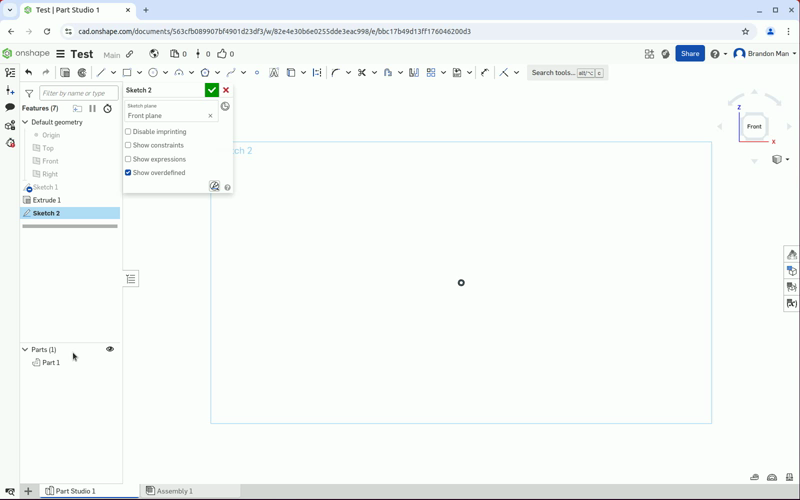
key(y)
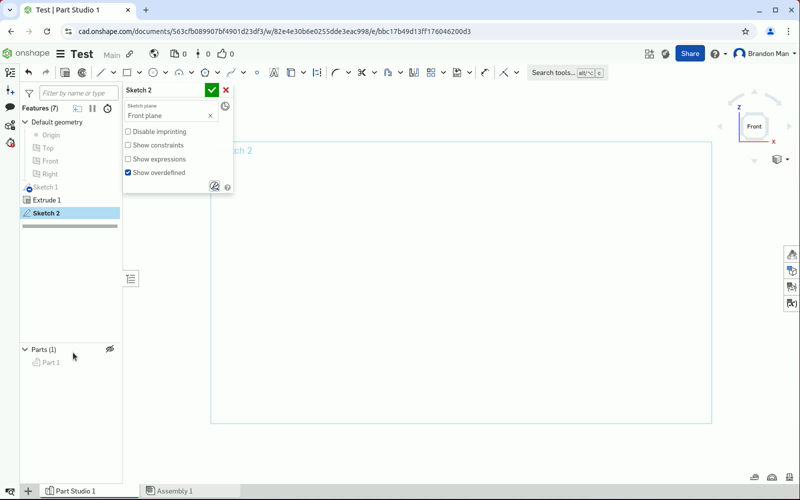
key(c)
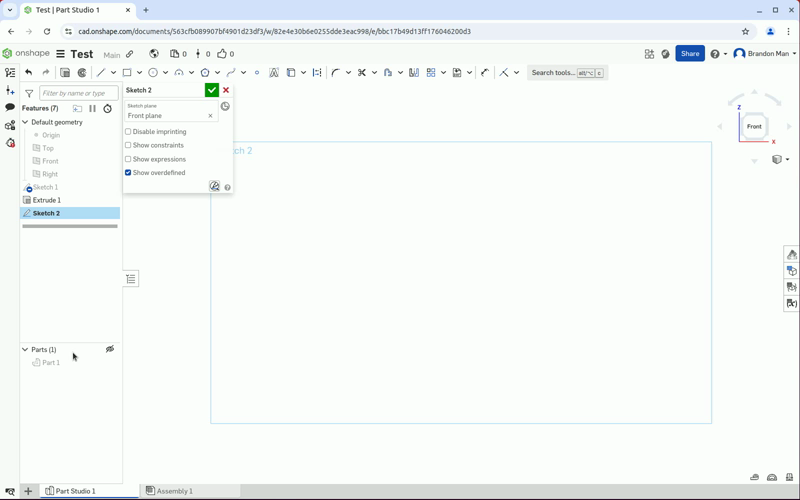
key_down(shift)
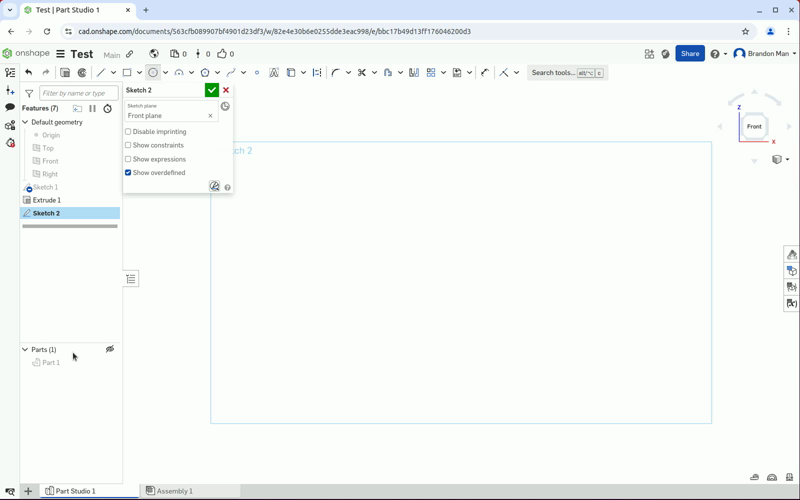
mouse_move(460, 282)
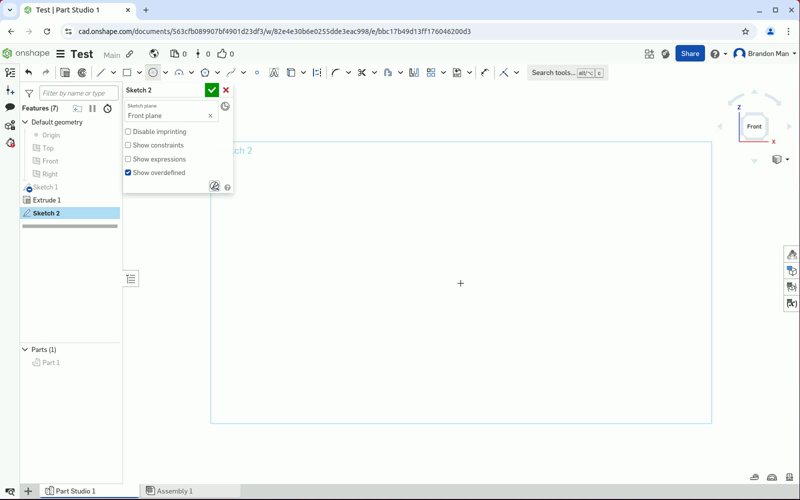
click(460, 282)
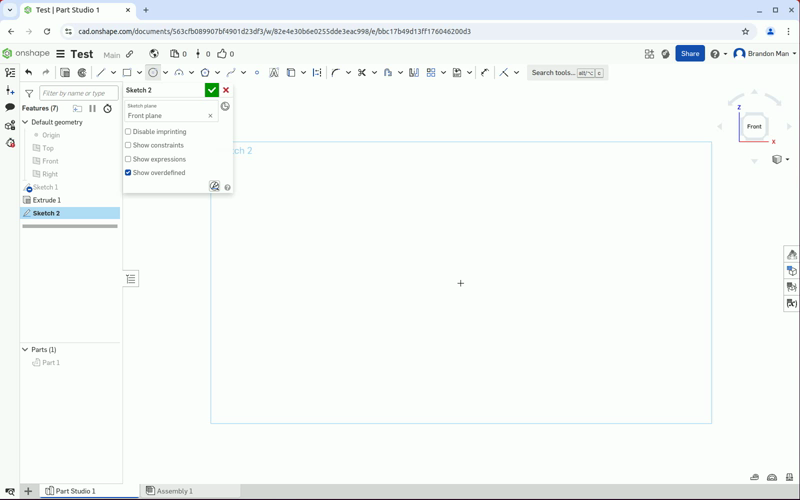
key_up(shift)
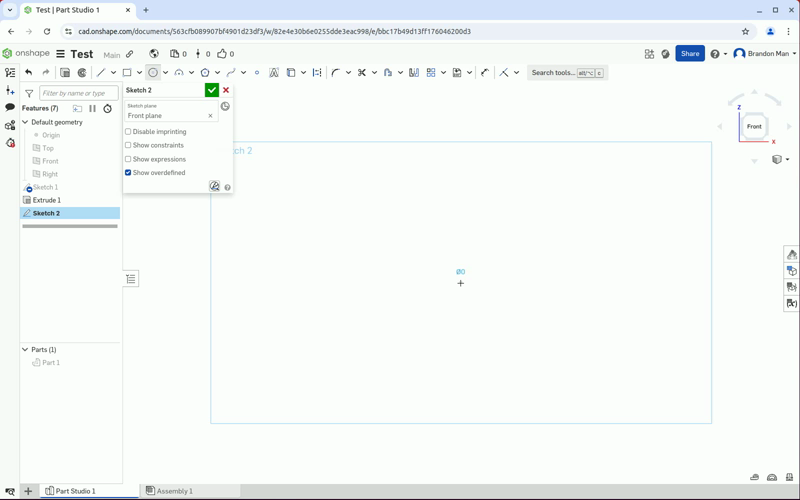
mouse_move(463, 282)
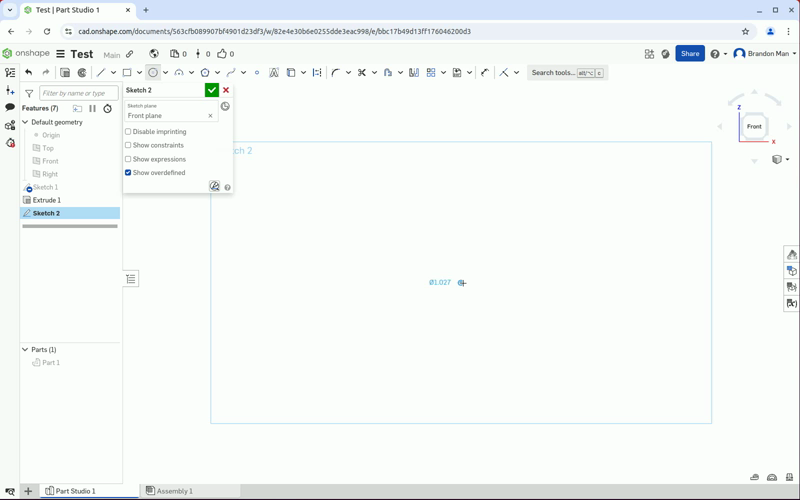
scroll(6)
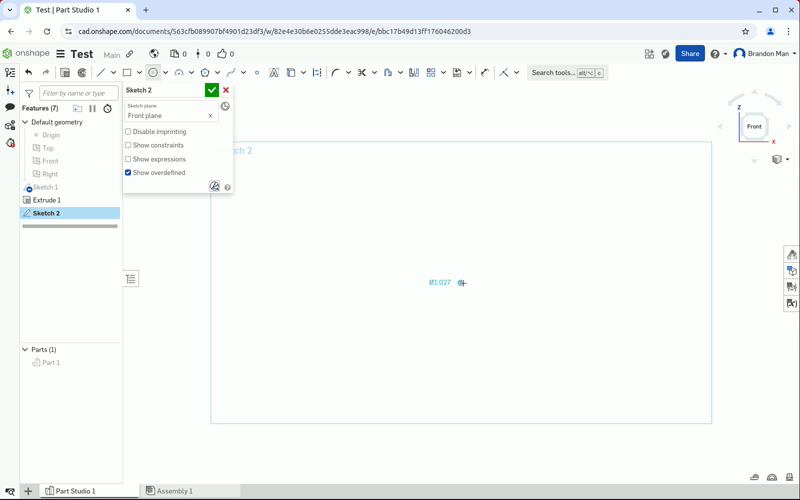
scroll(6)
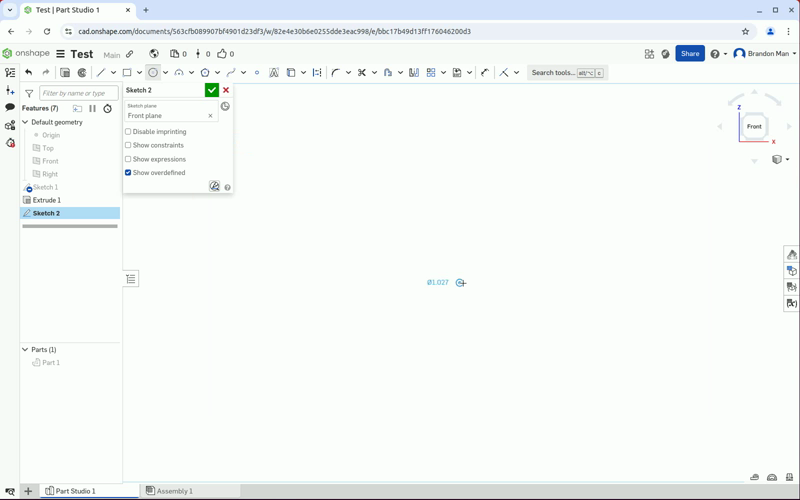
scroll(6)
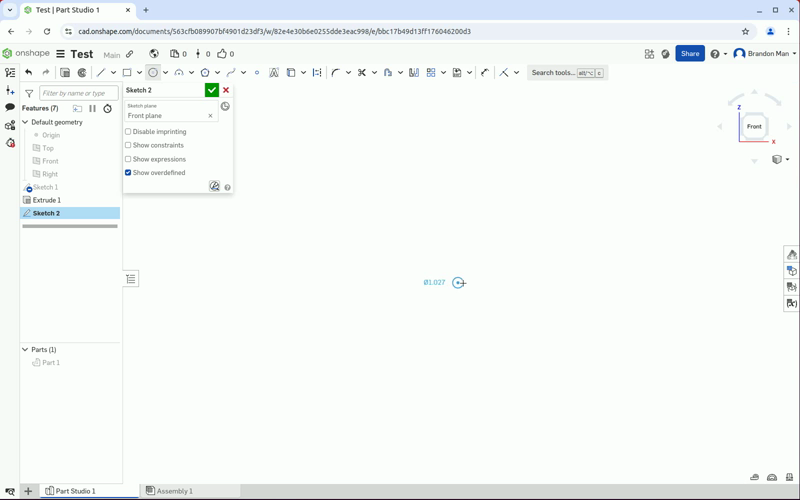
scroll(6)
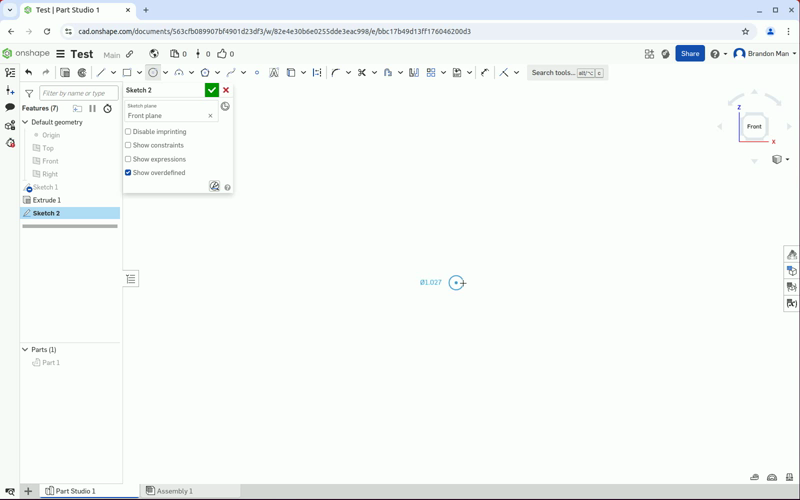
scroll(6)
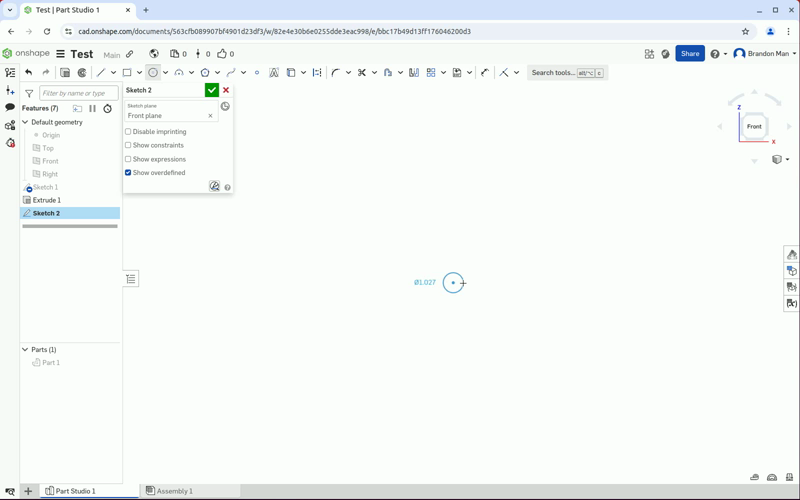
scroll(6)
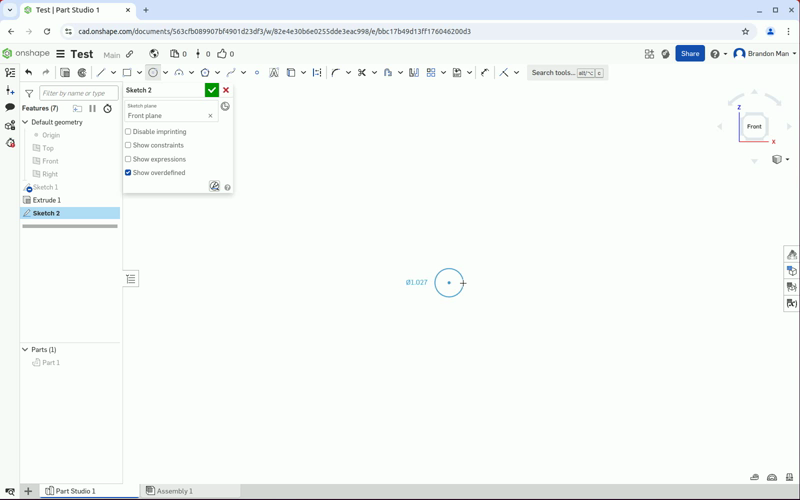
scroll(6)
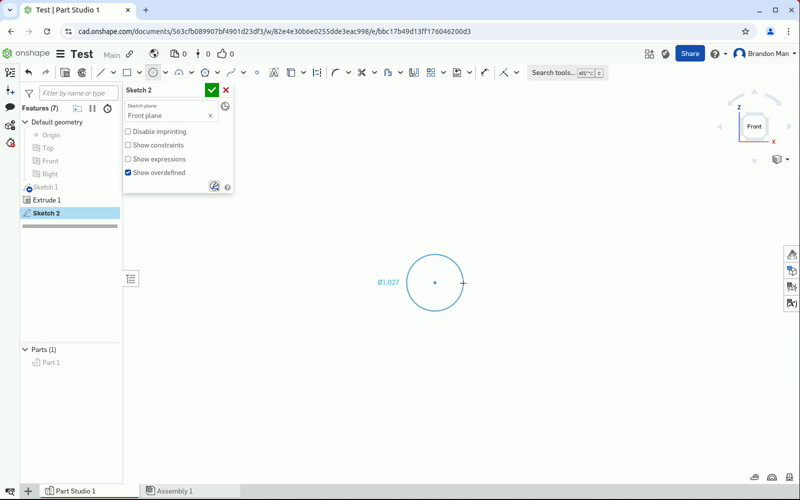
click(463, 282)
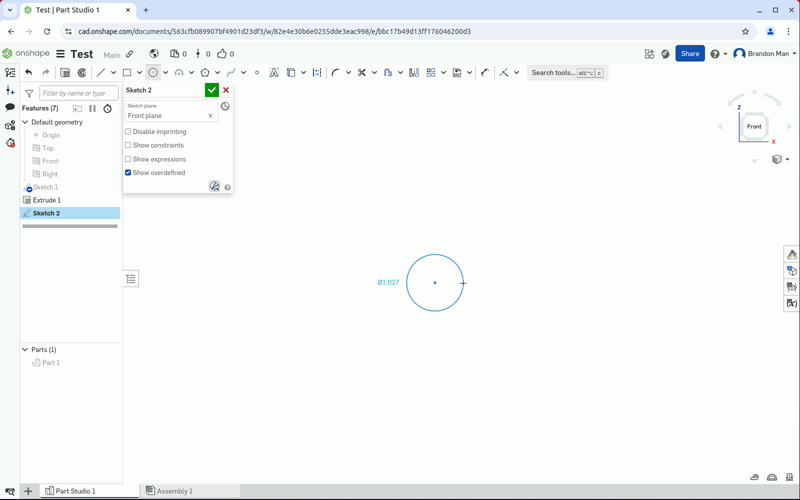
scroll(-6)
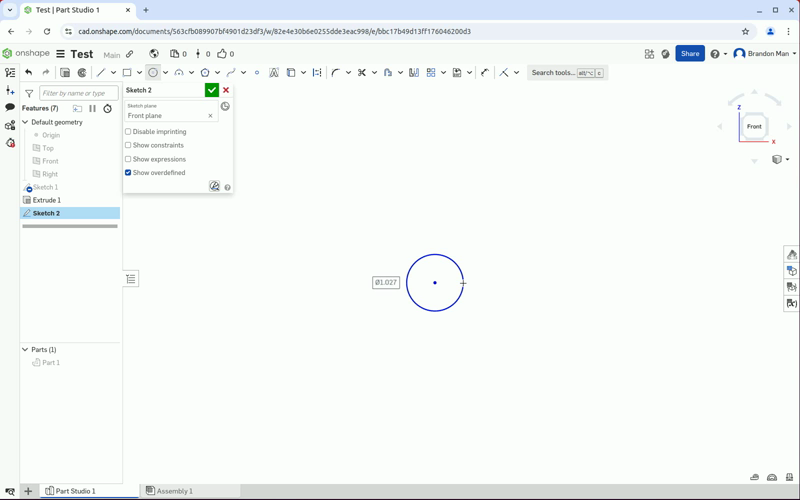
scroll(-6)
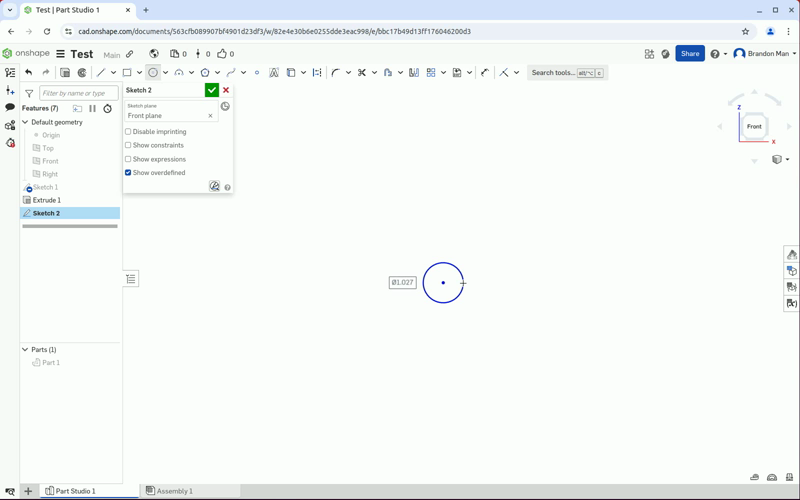
scroll(-6)
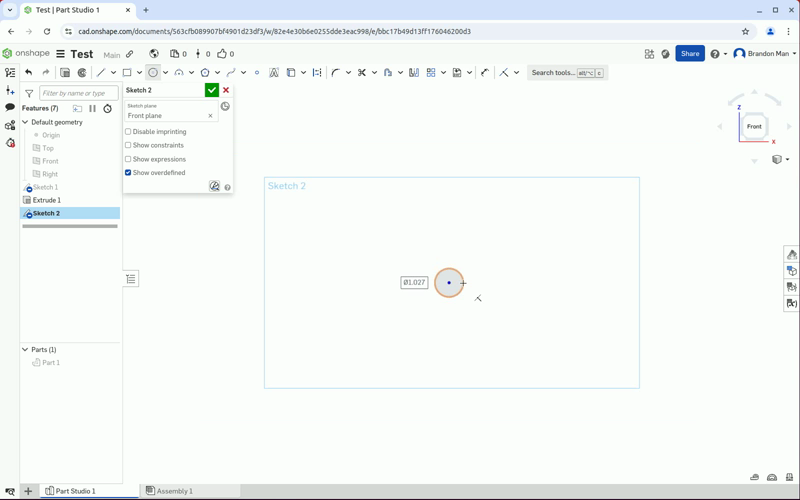
scroll(-6)
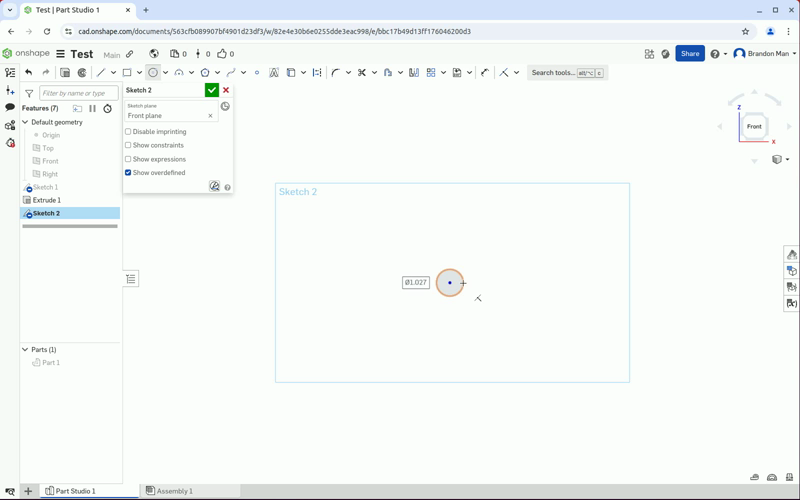
scroll(-6)
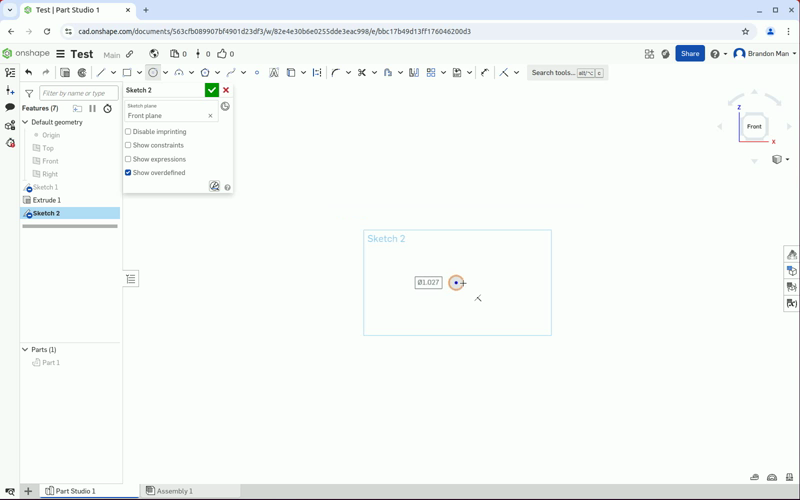
scroll(-6)
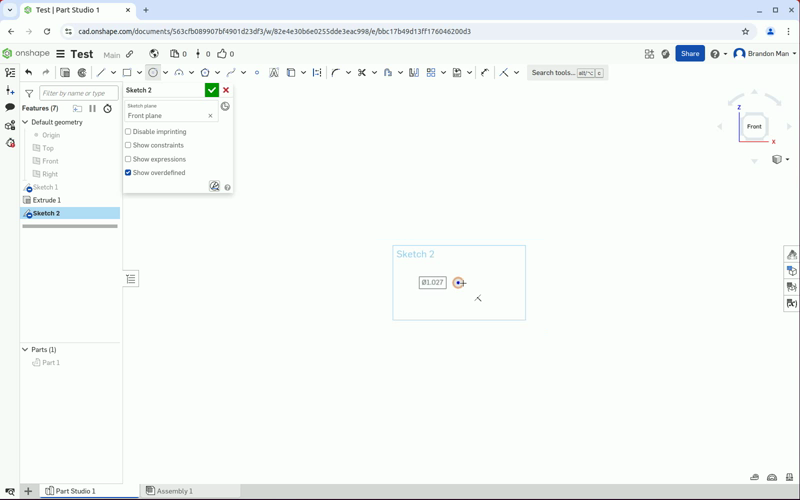
scroll(-6)
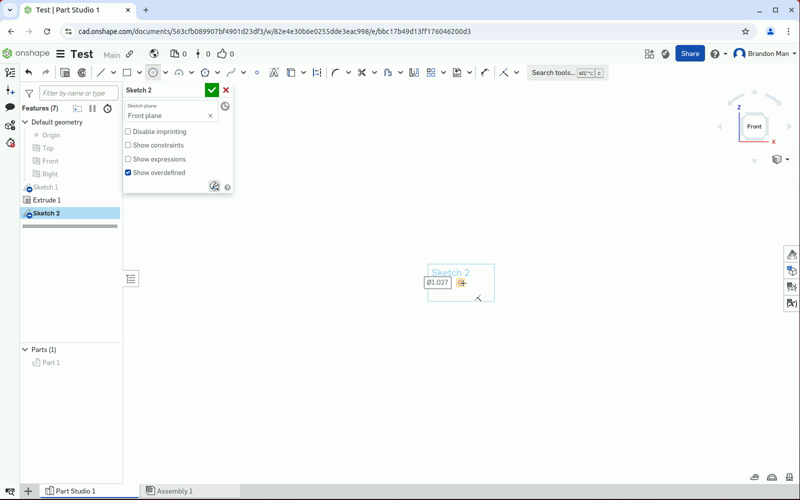
key(esc)
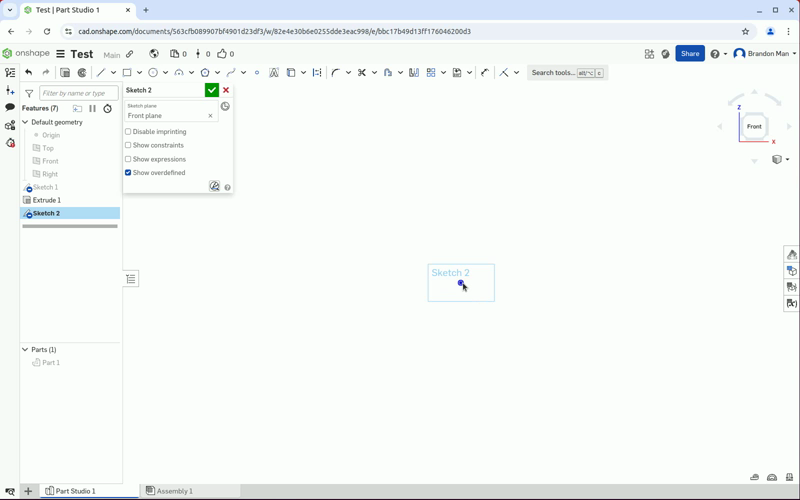
mouse_move(460, 283)
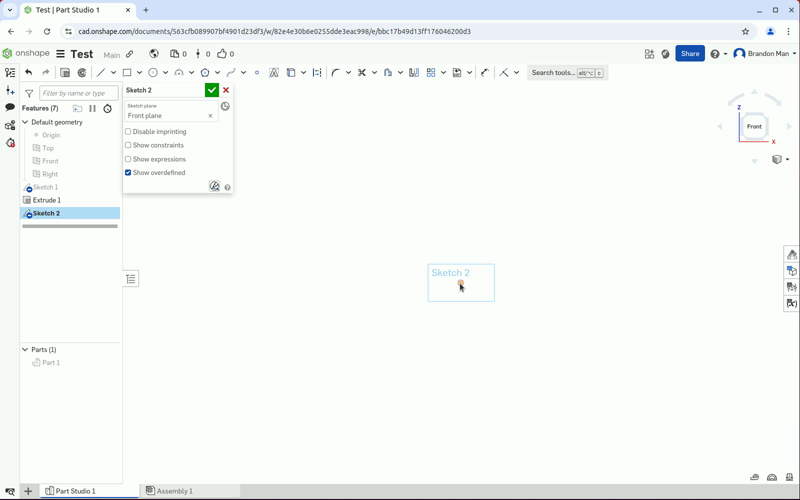
scroll(6)
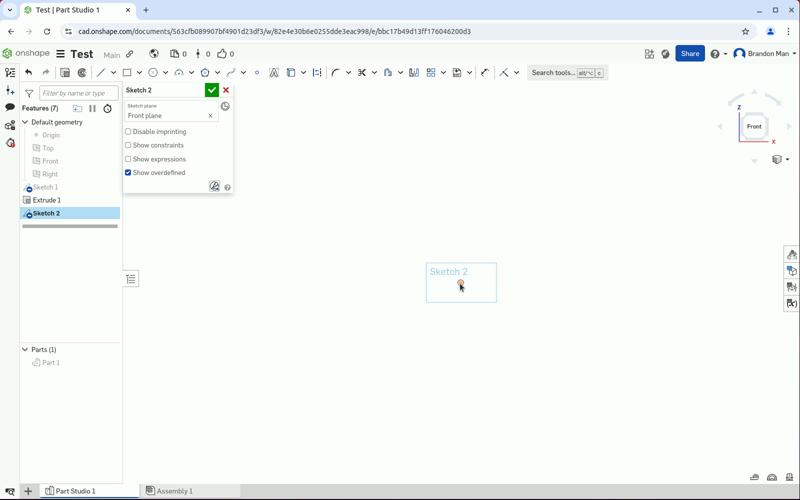
scroll(6)
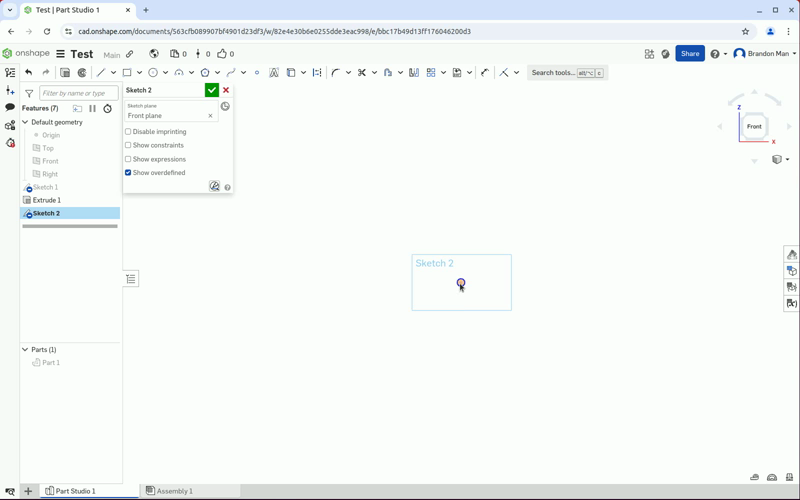
scroll(6)
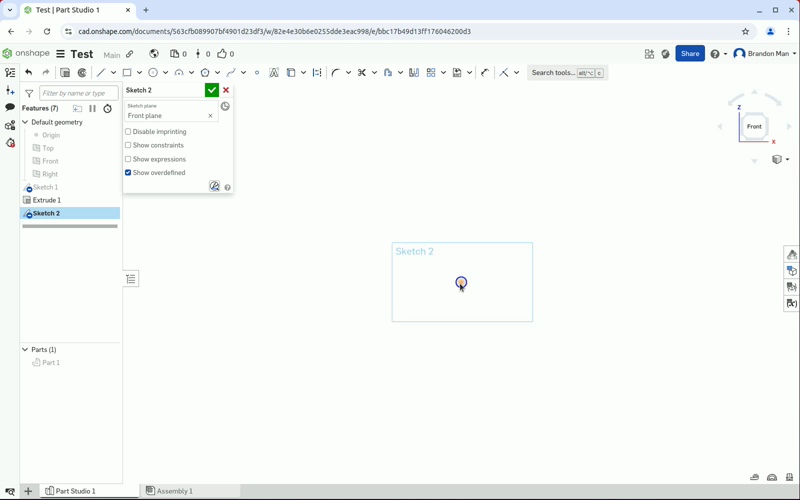
scroll(6)
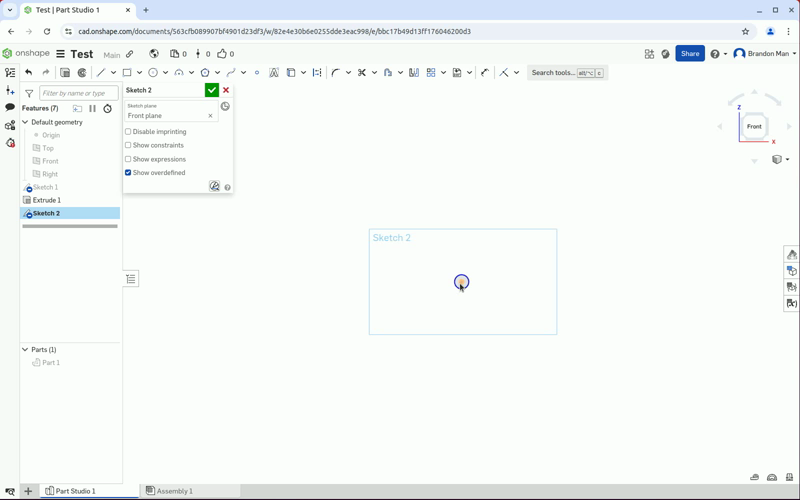
scroll(6)
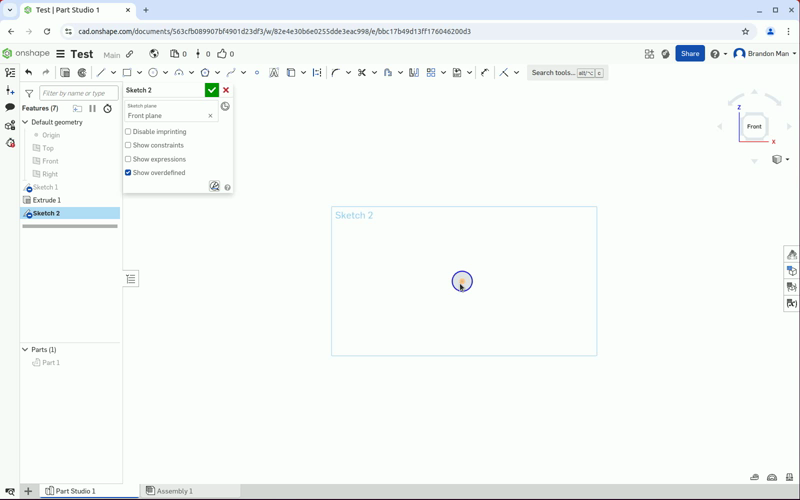
scroll(6)
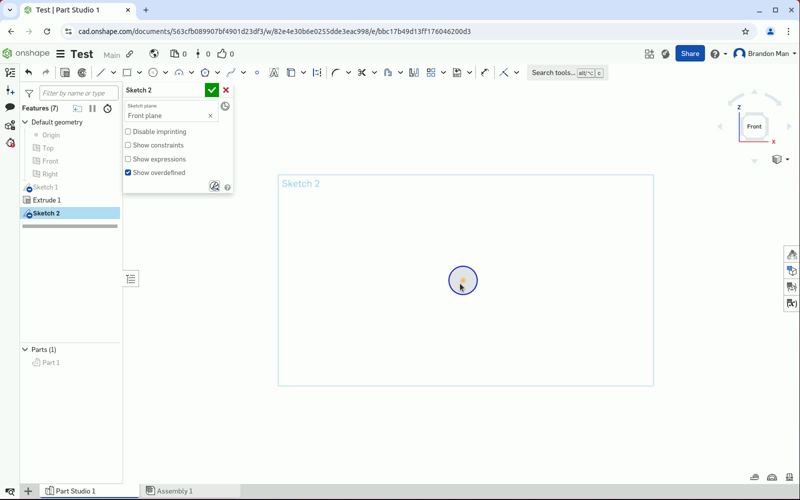
scroll(6)
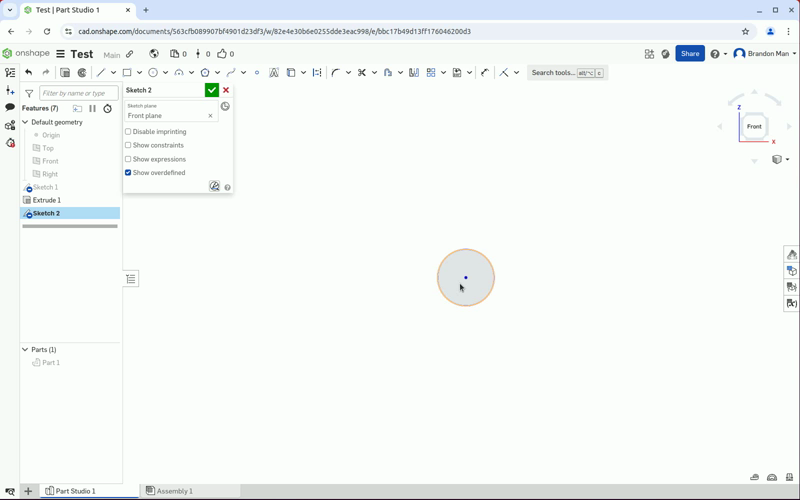
click(460, 283)
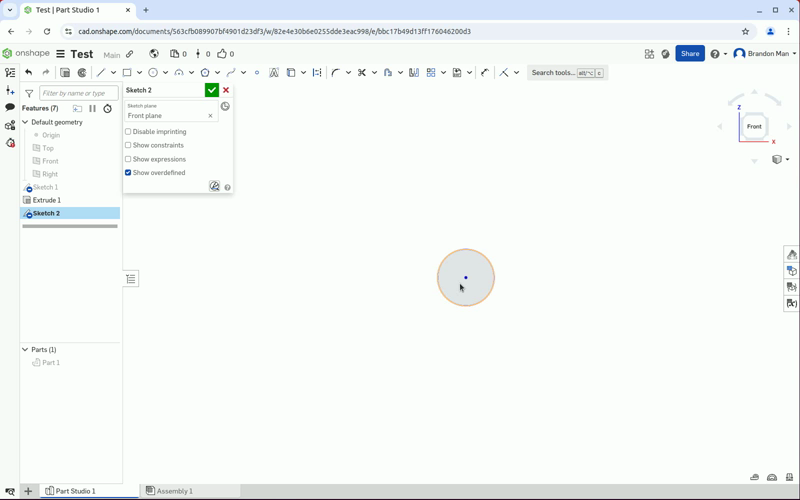
scroll(-6)
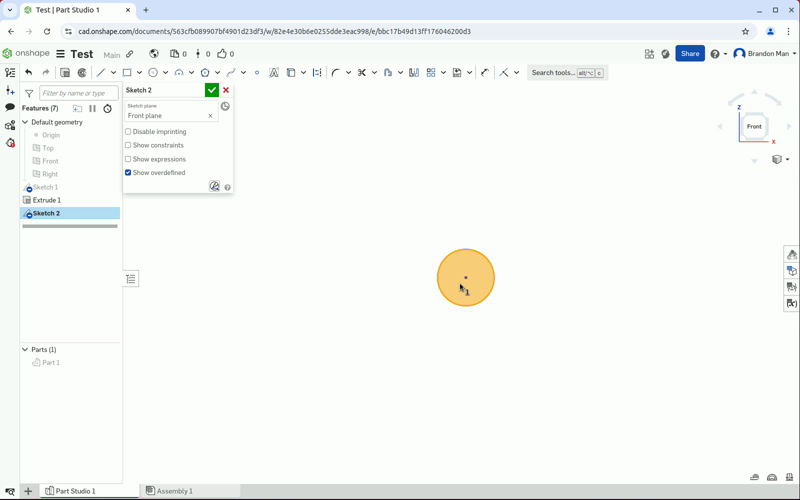
scroll(-6)
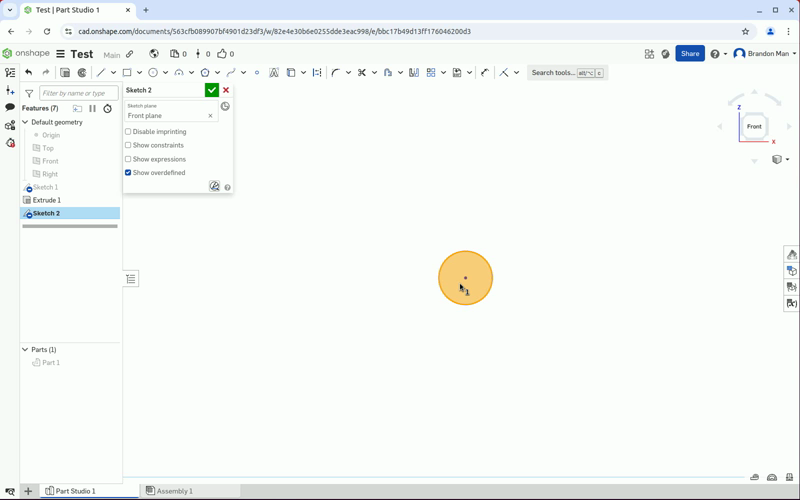
scroll(-6)
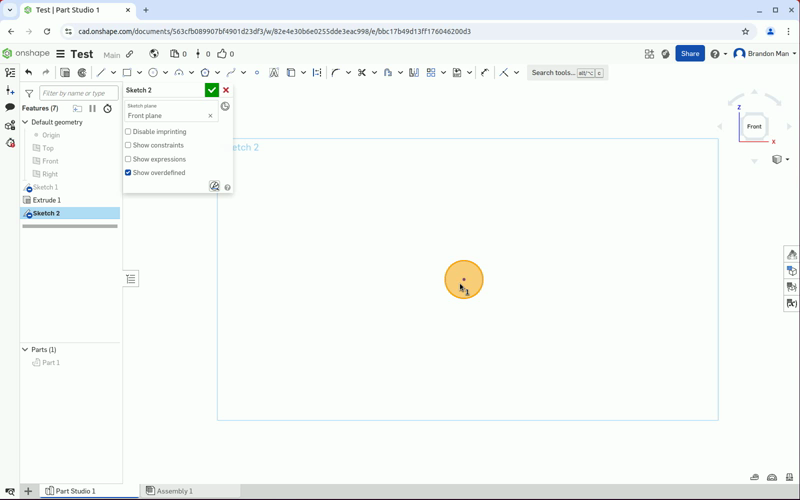
scroll(-6)
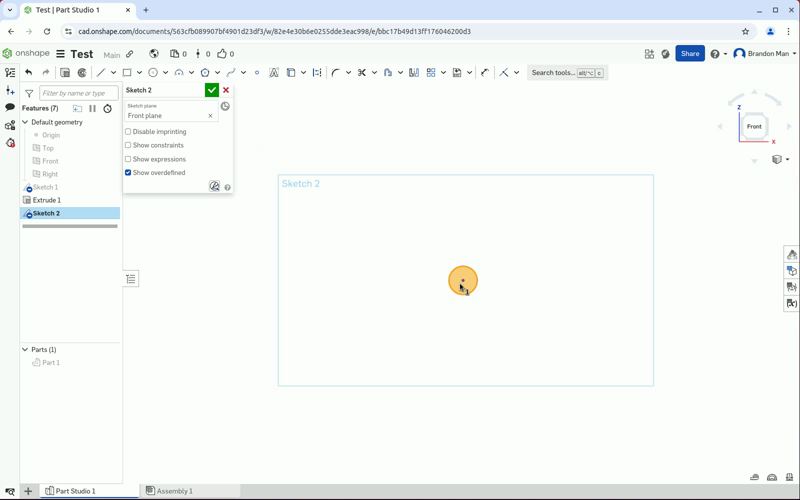
scroll(-6)
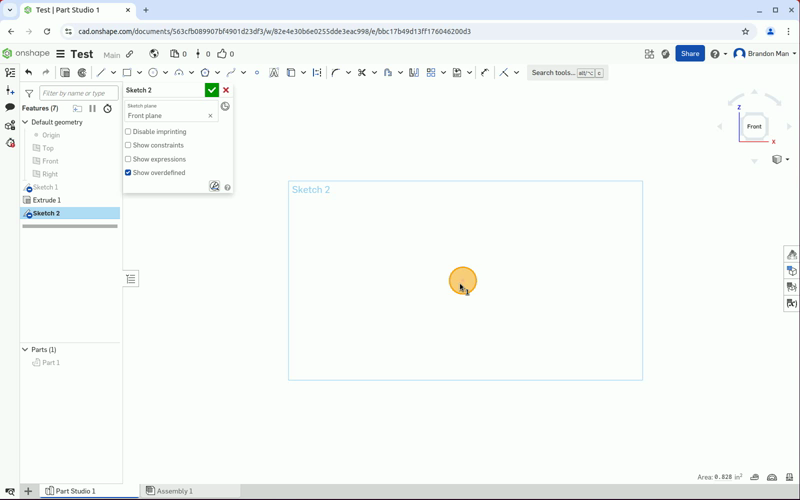
scroll(-6)
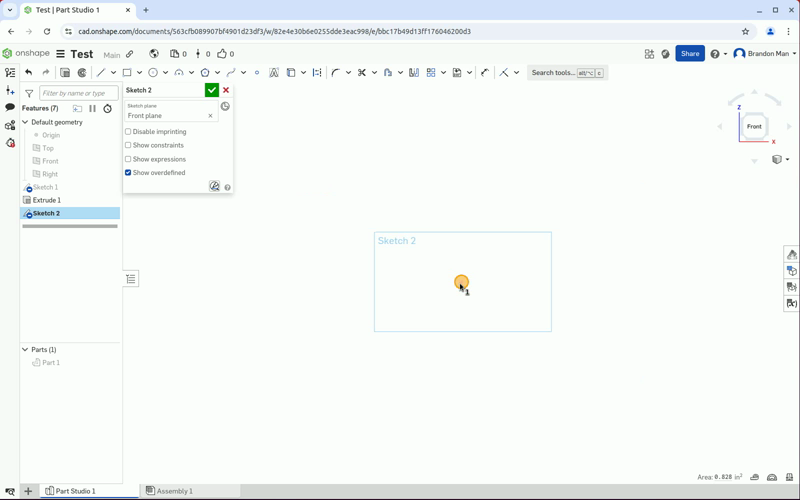
scroll(-6)
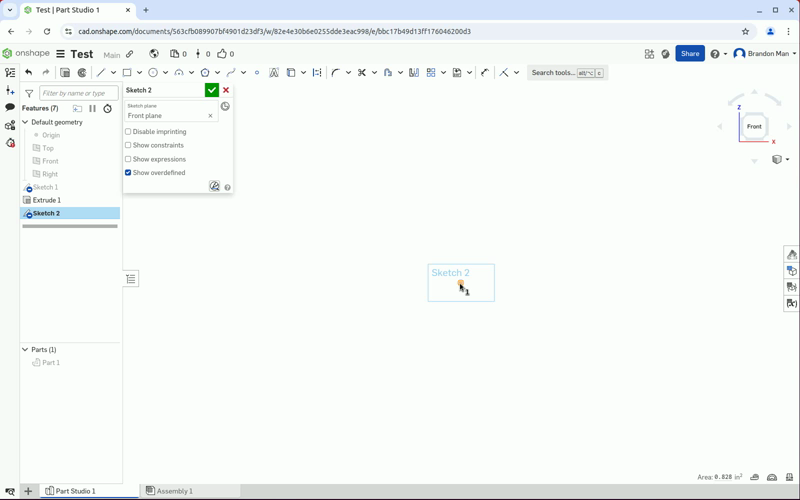
mouse_move(73, 352)
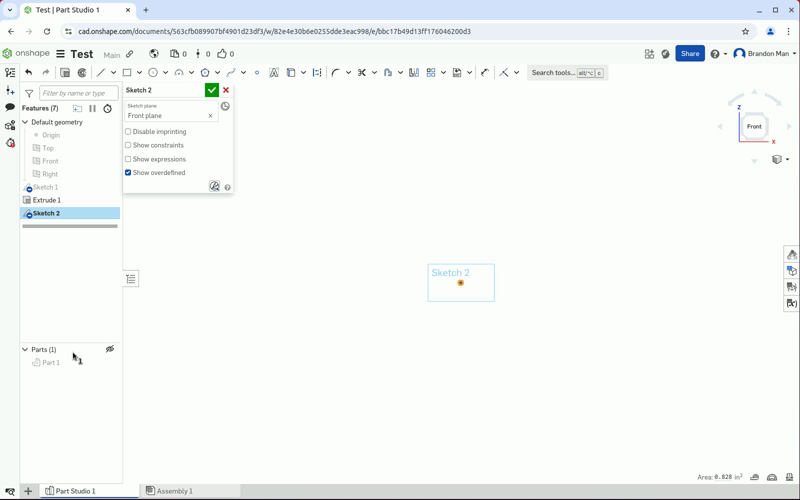
key(shift+y)
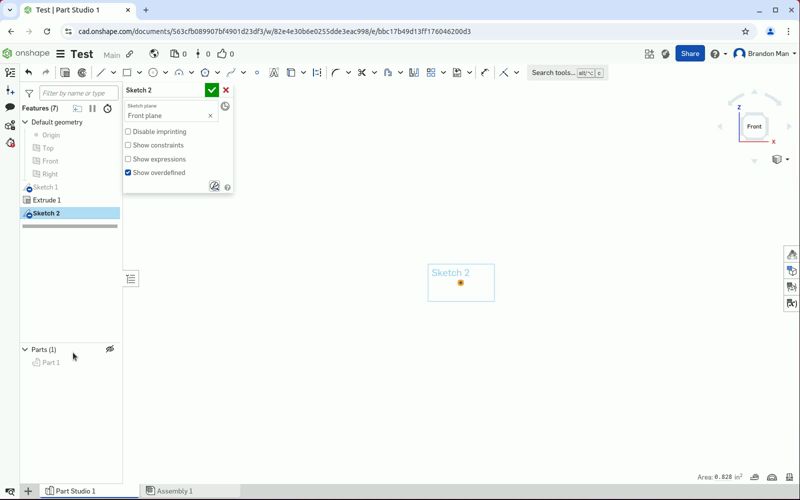
key(shift+e)
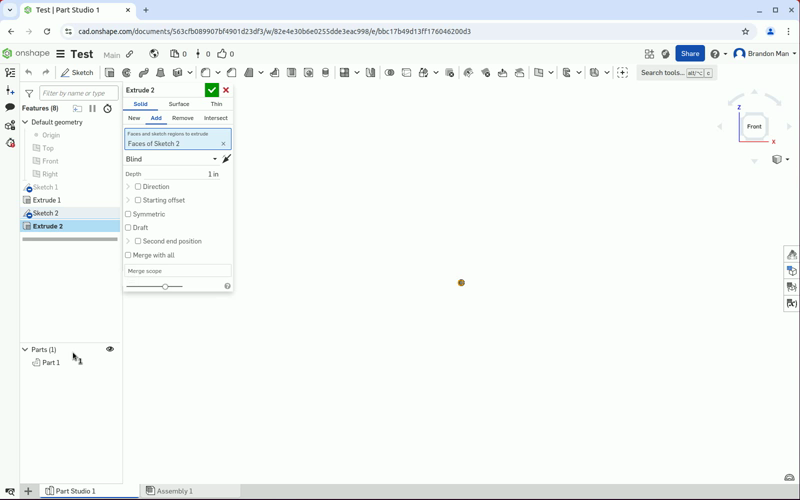
mouse_move(143, 106)
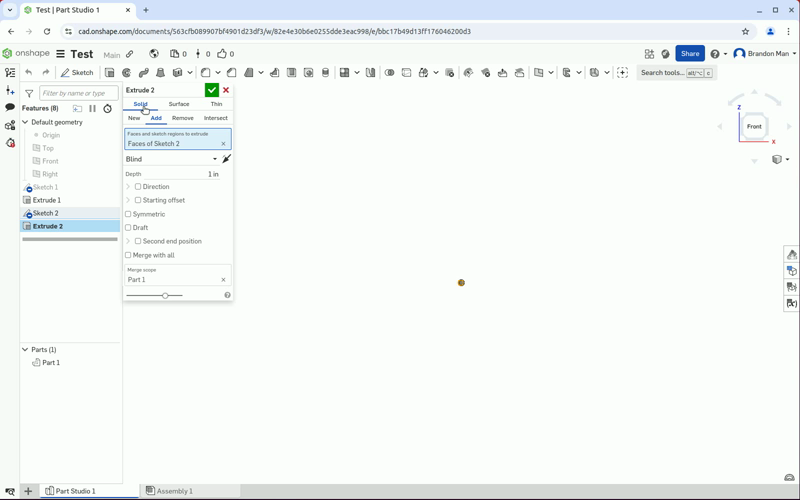
click(143, 106)
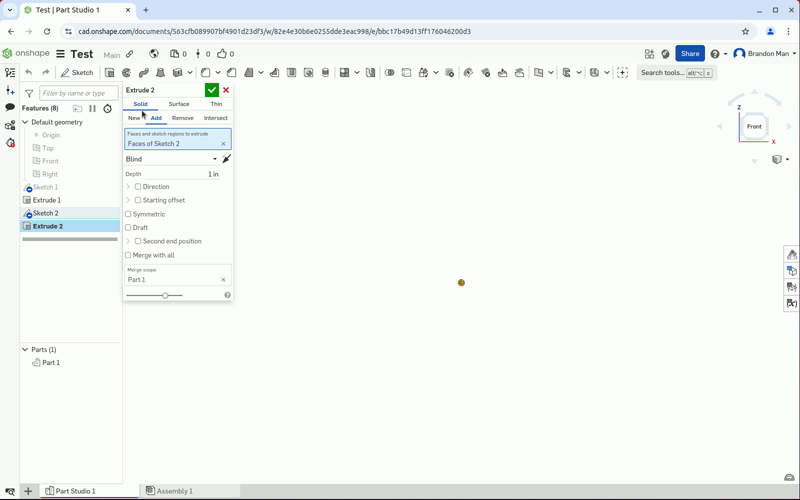
mouse_move(137, 120)
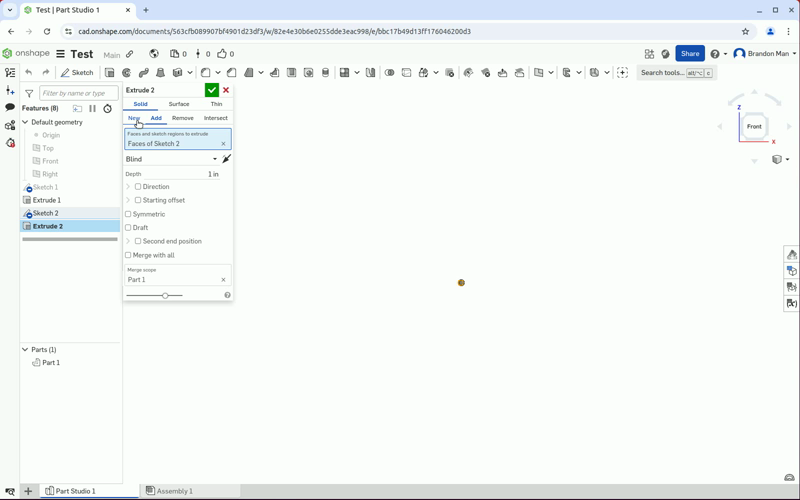
click(137, 120)
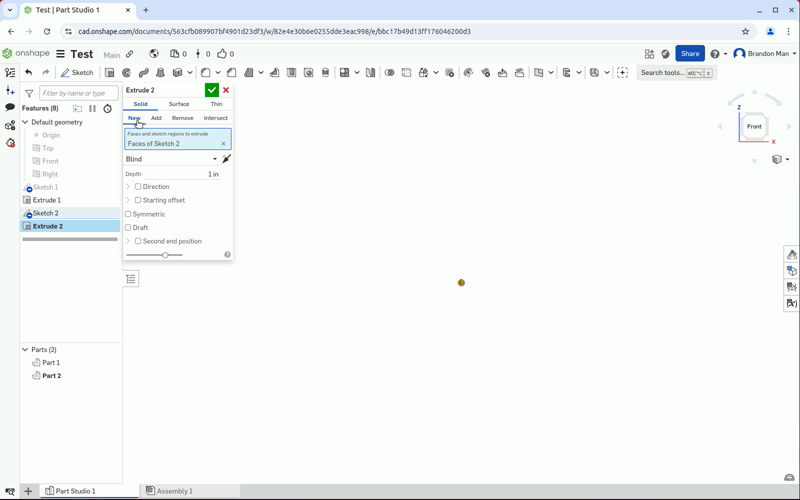
key(tab, 4)
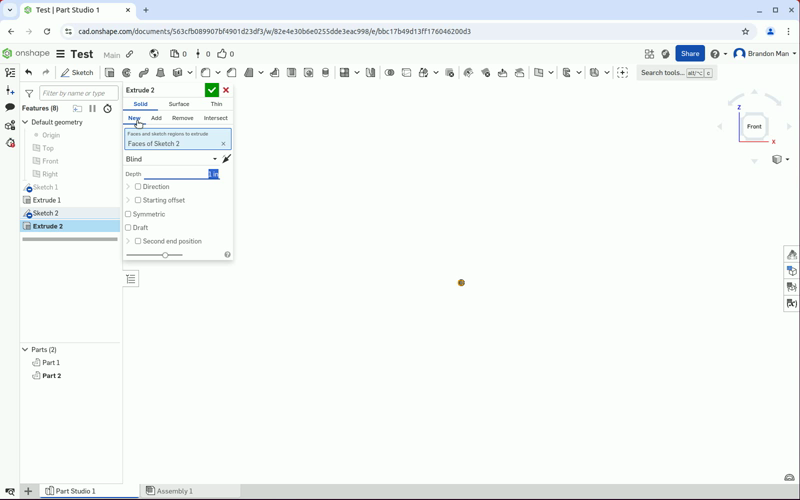
text(23.108)
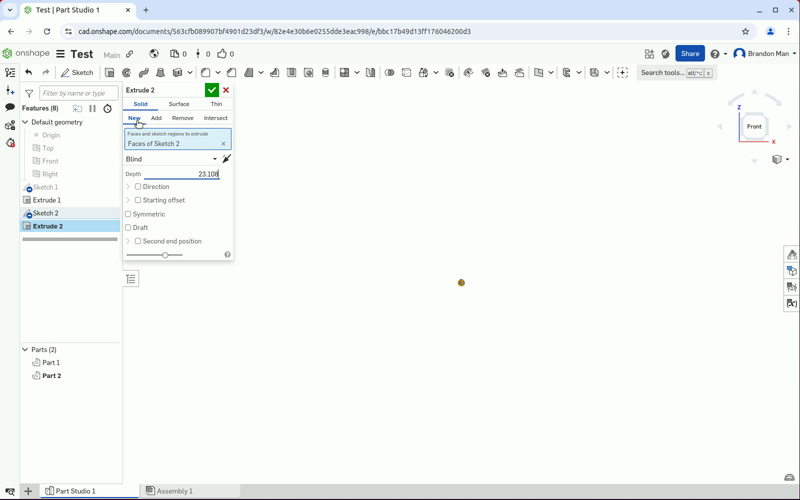
key(enter)
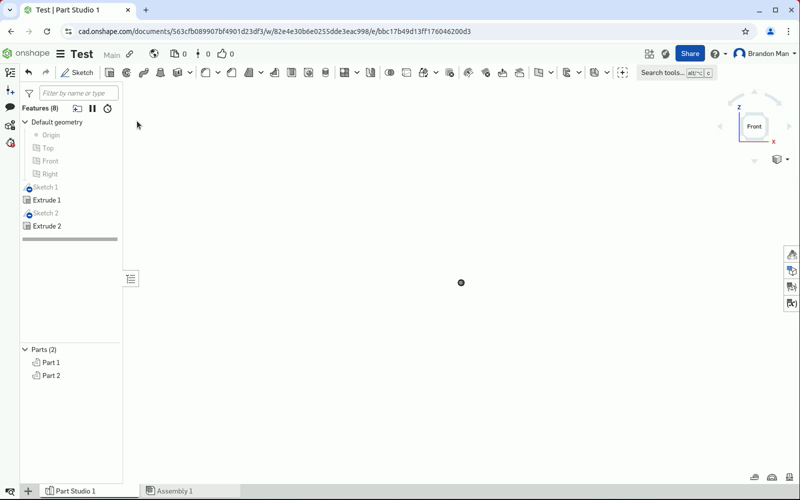
key(shift+h)
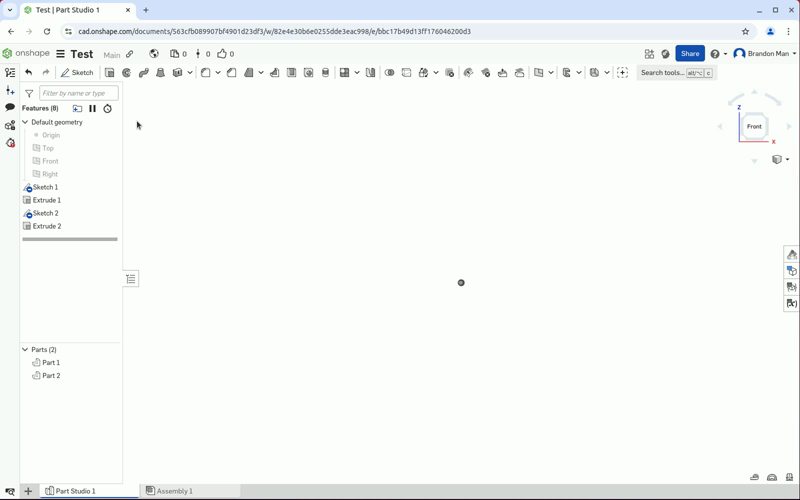
key(shift+h)
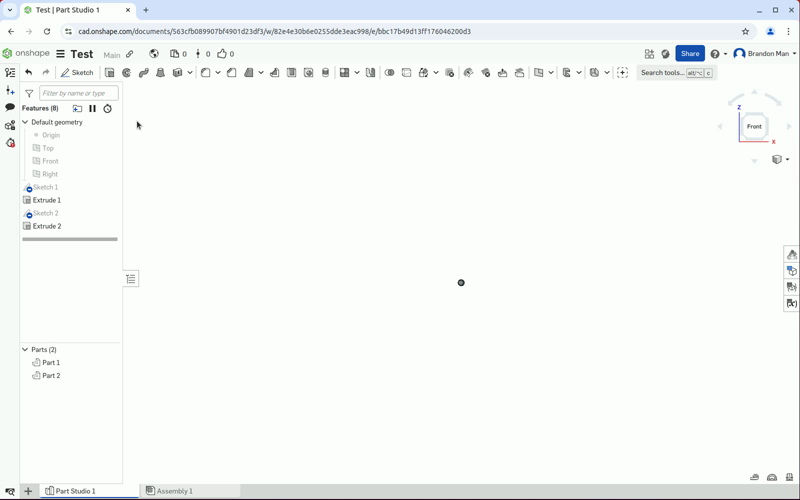
mouse_move(73, 189)
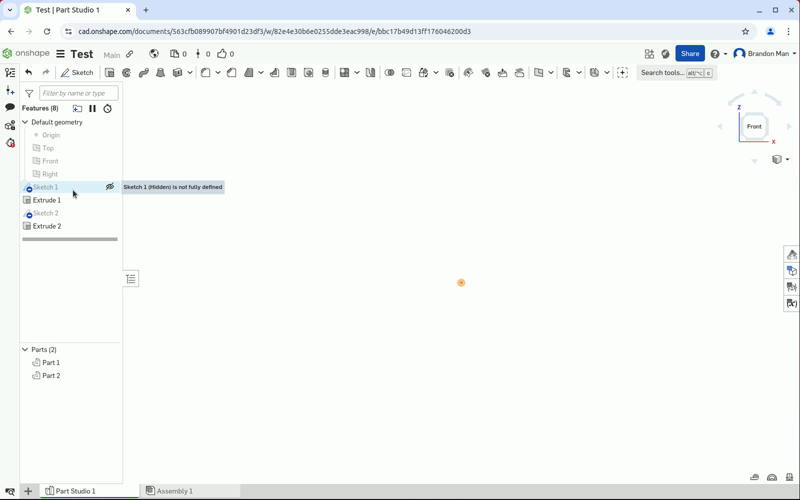
click(73, 189)
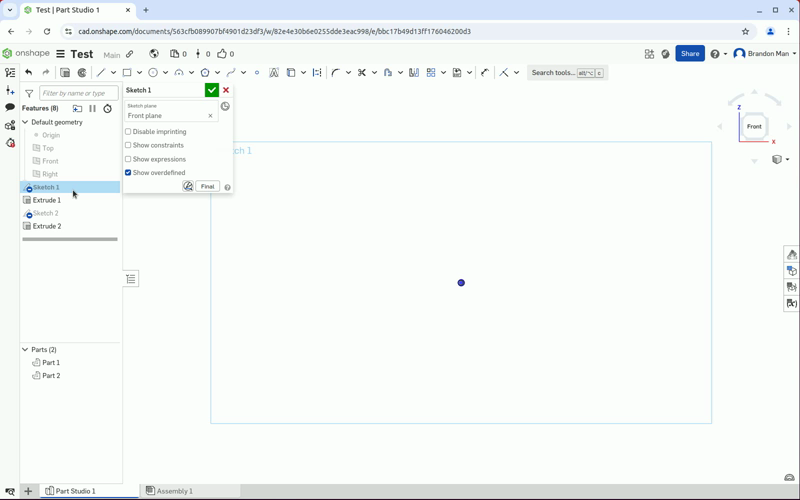
mouse_move(229, 92)
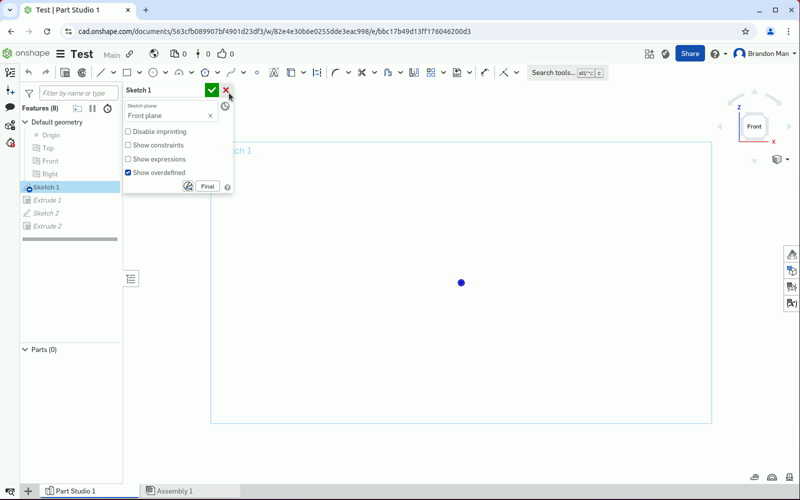
click(229, 92)
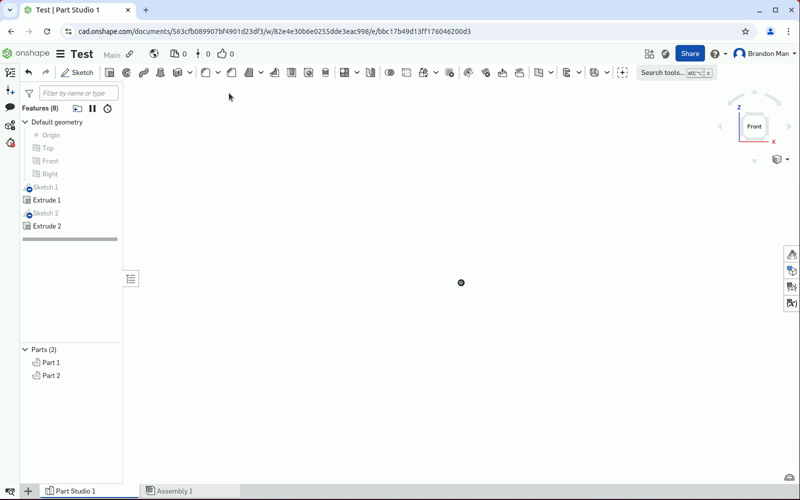
mouse_move(73, 352)
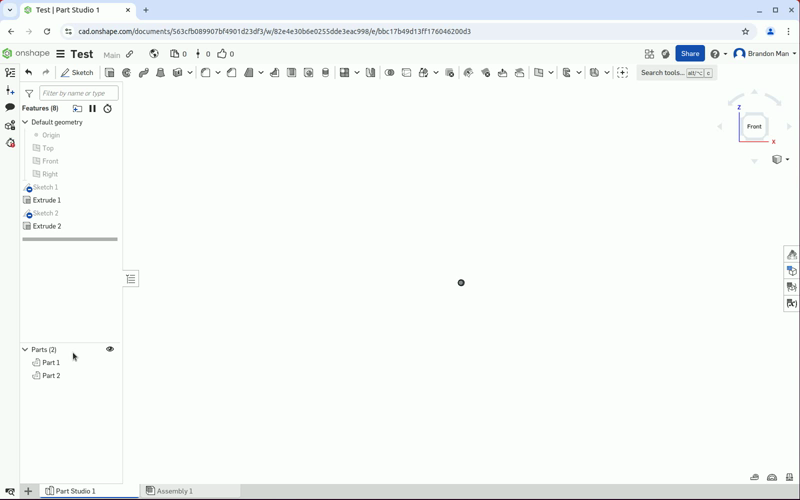
key(y)
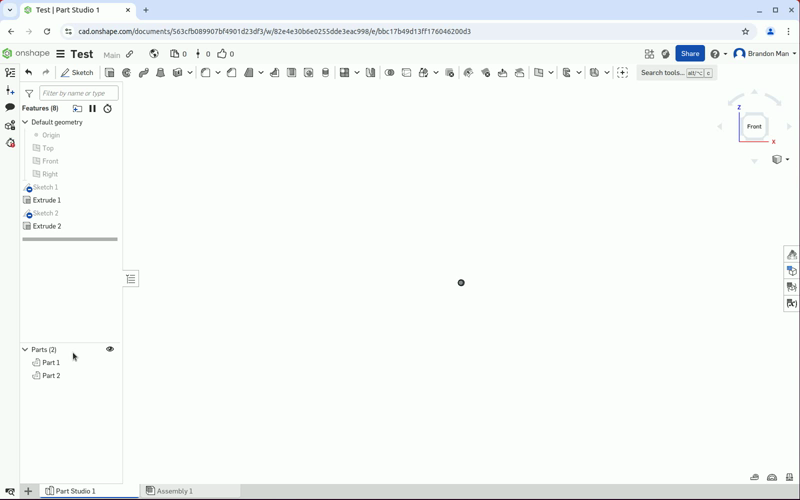
key(shift+p)
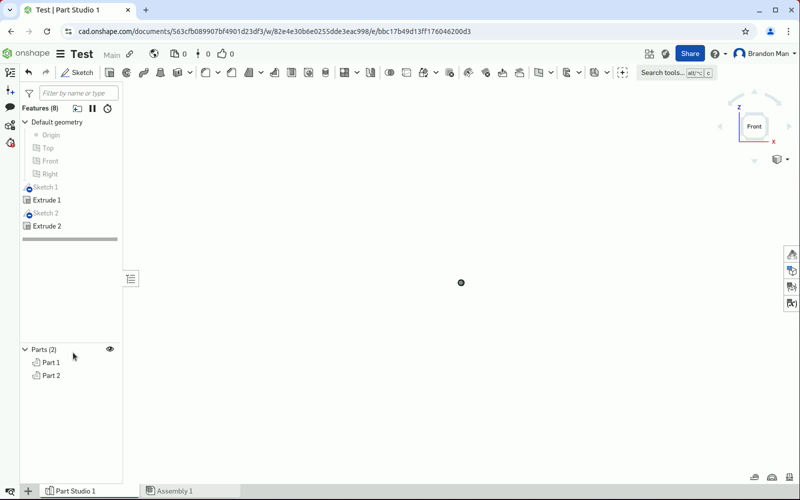
key(space)
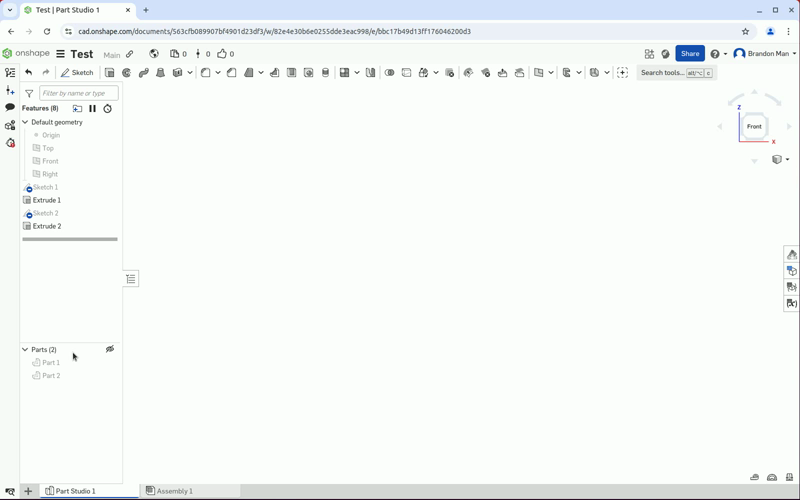
key_down(shift)
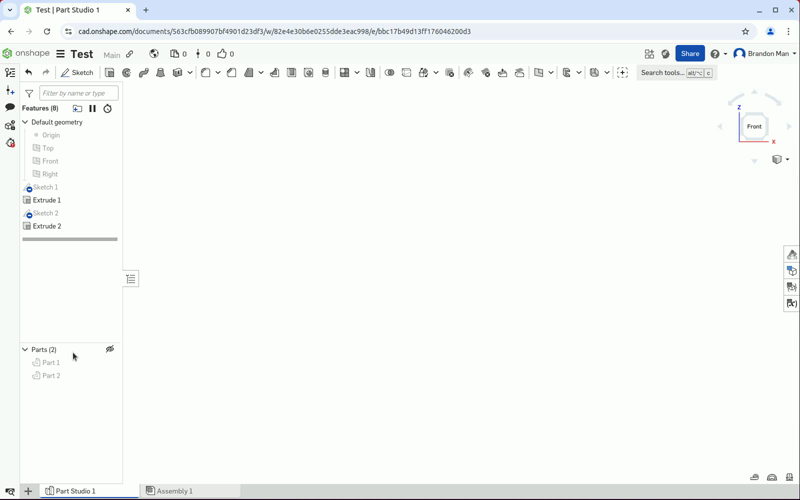
key(down)
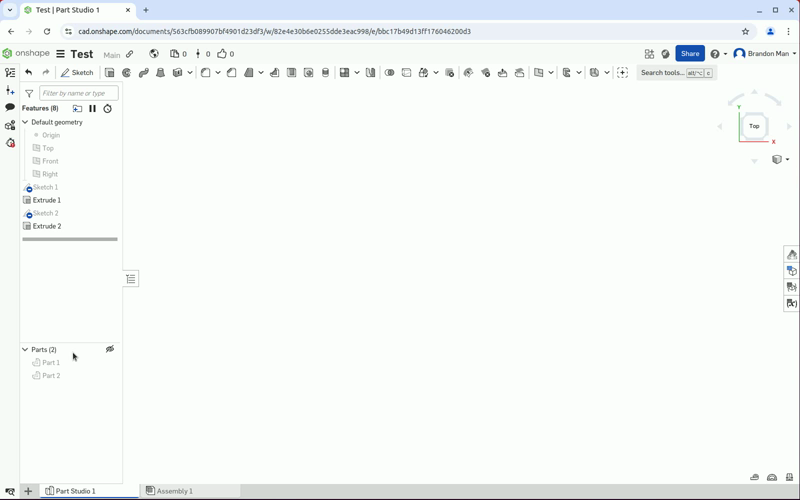
key_up(shift)
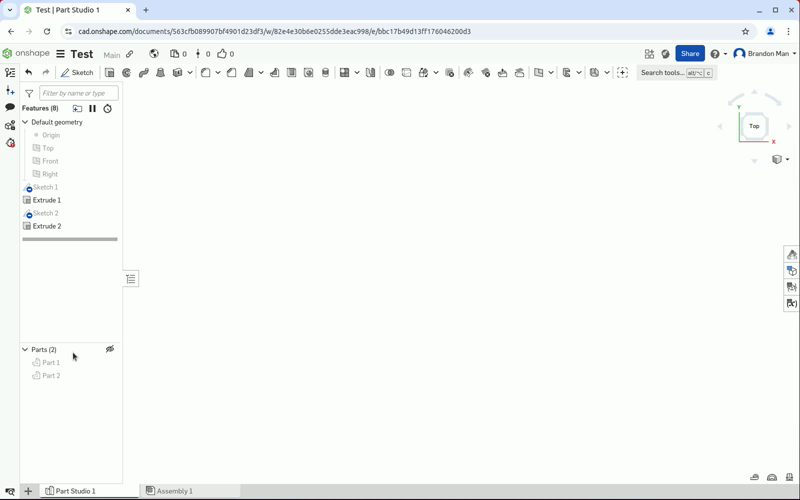
mouse_move(73, 352)
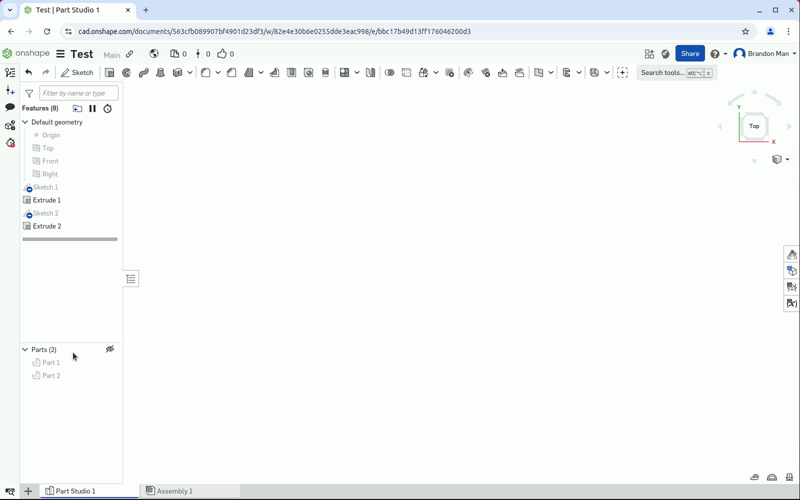
key(shift+y)
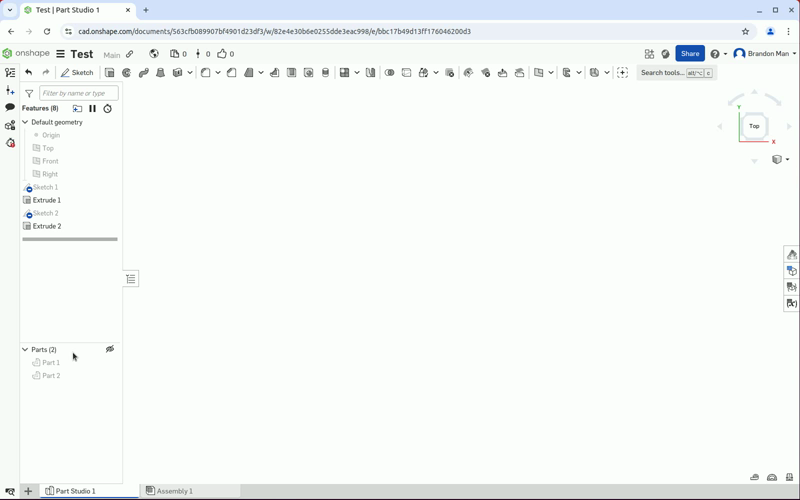
key(shift+s)
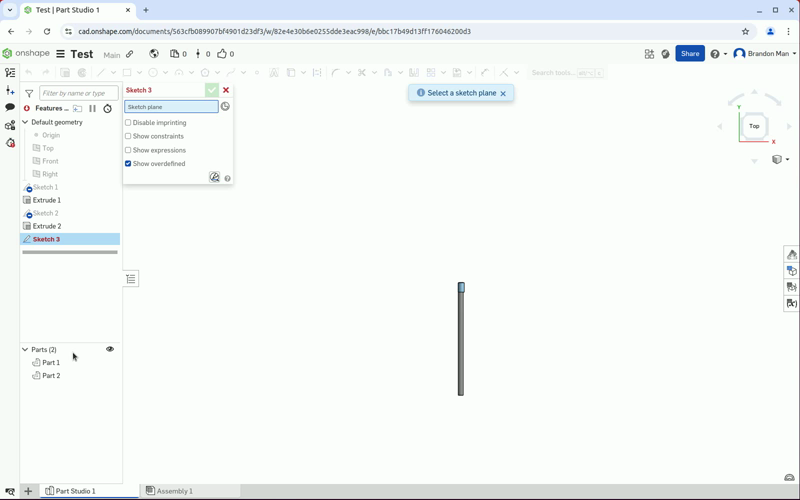
mouse_move(73, 150)
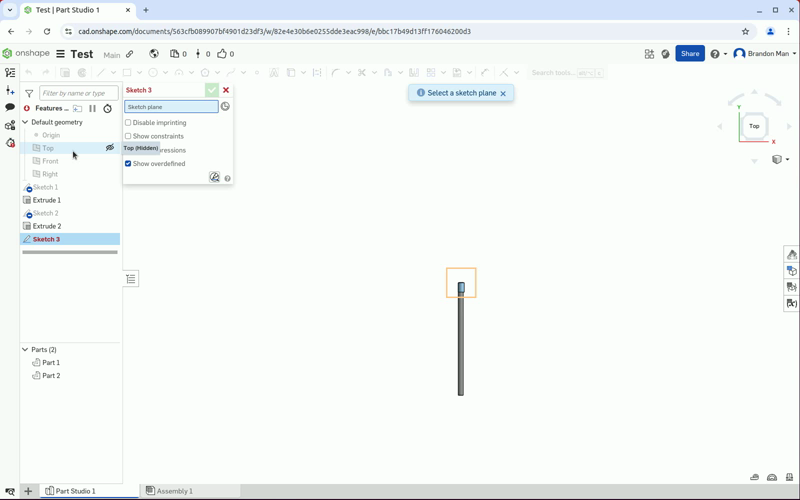
click(73, 150)
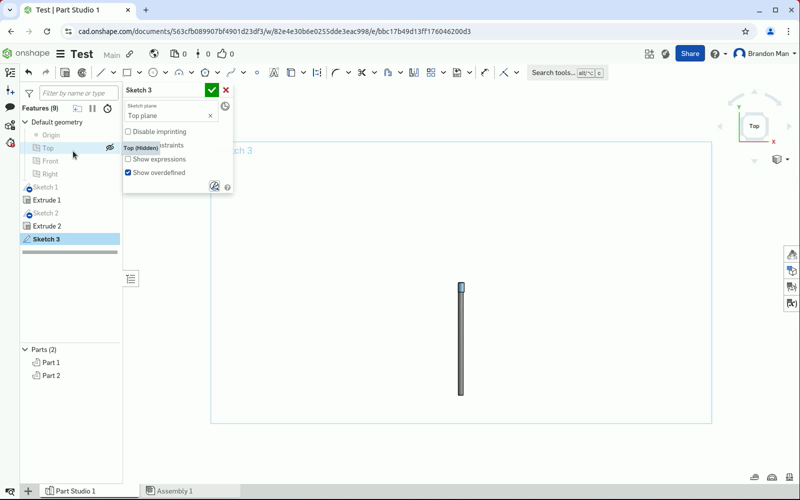
mouse_move(73, 352)
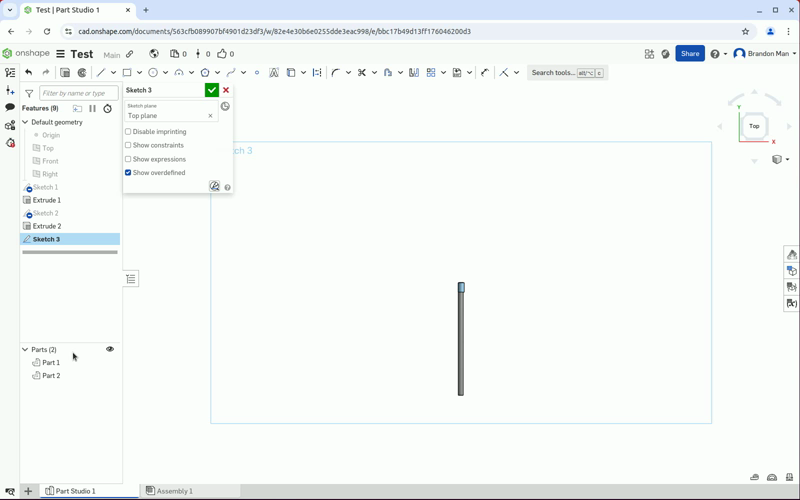
key(y)
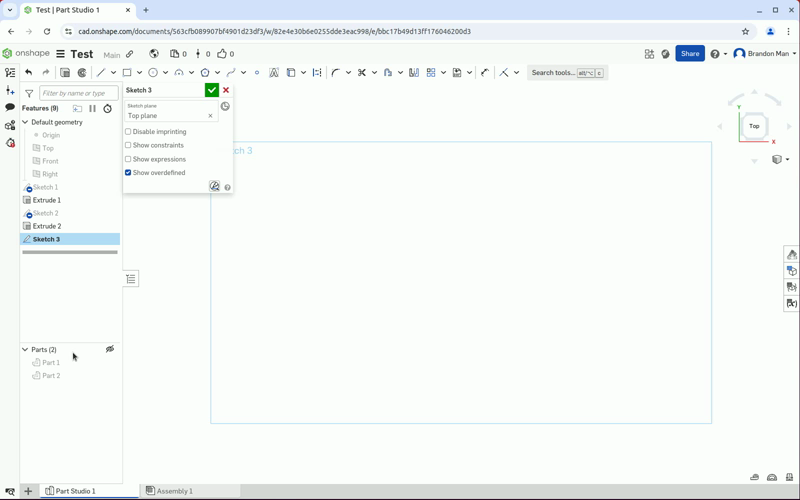
key(c)
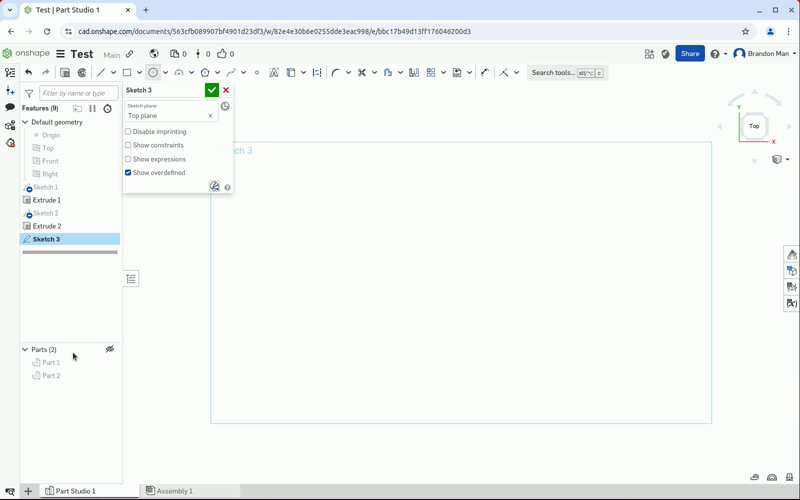
key_down(shift)
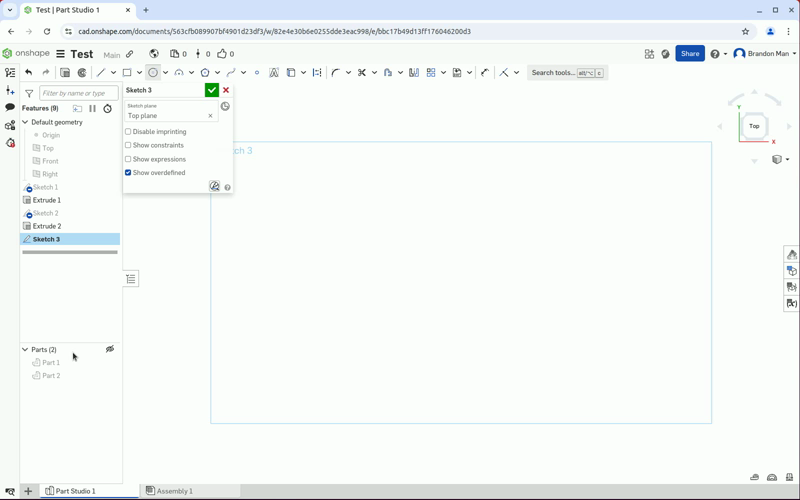
mouse_move(460, 393)
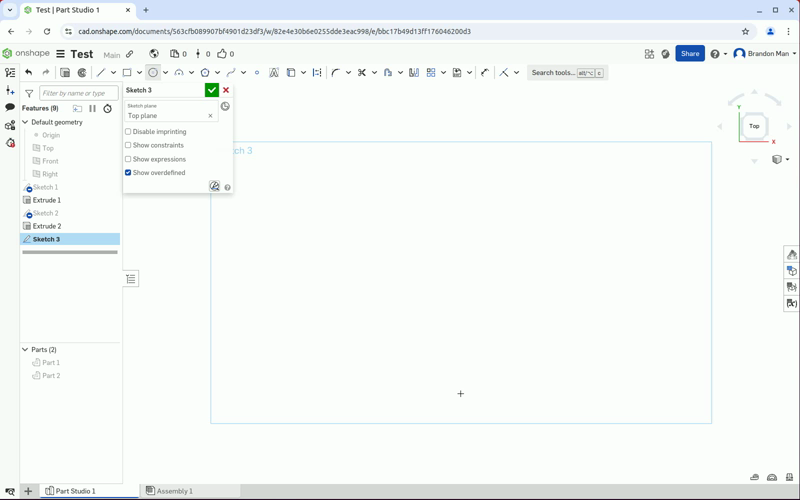
click(460, 393)
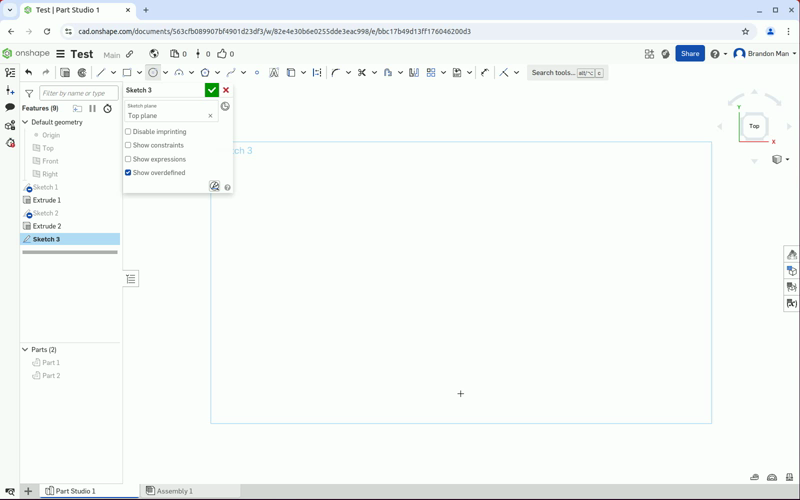
key_up(shift)
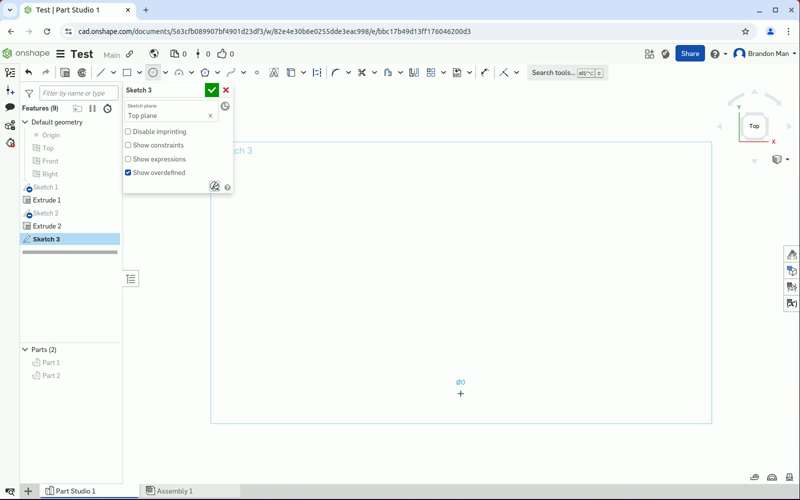
mouse_move(461, 393)
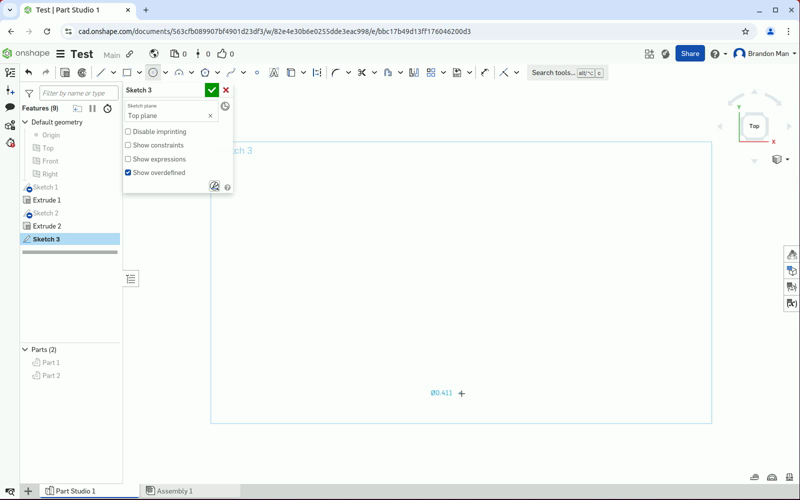
scroll(6)
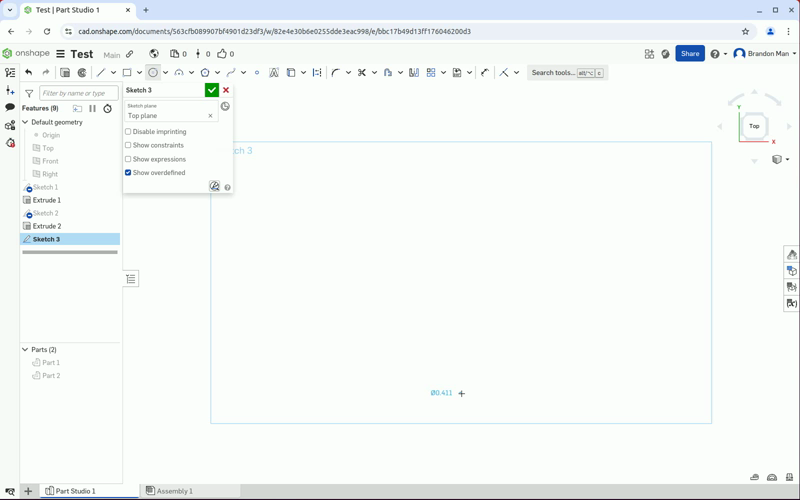
scroll(6)
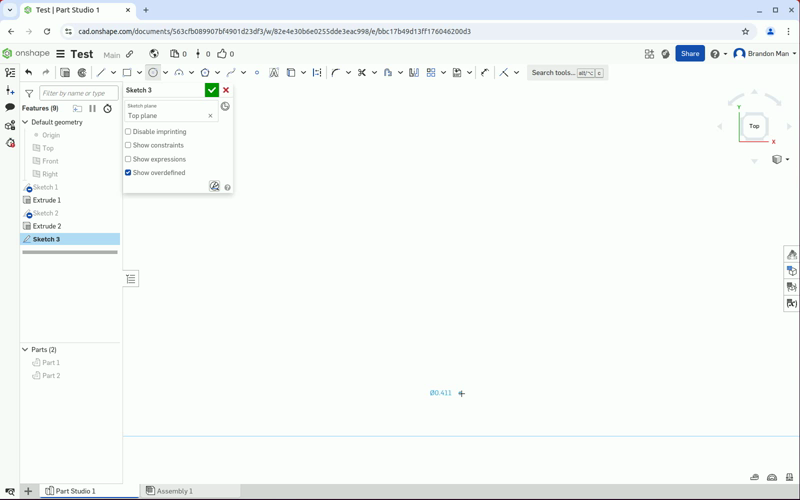
scroll(6)
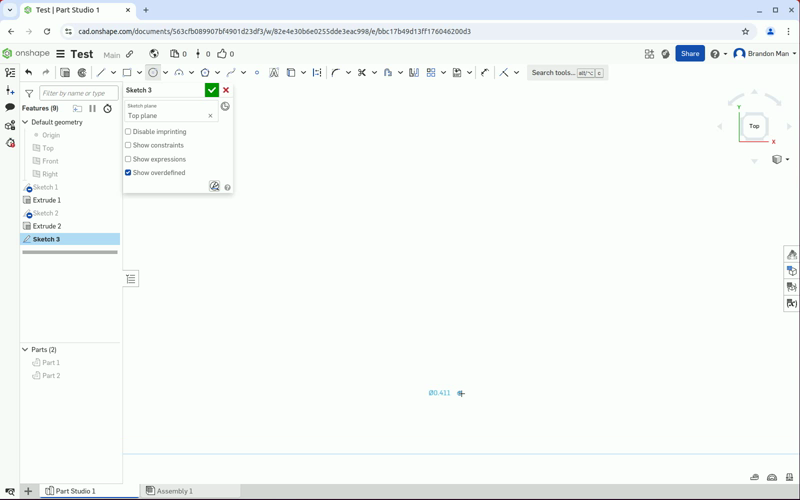
scroll(6)
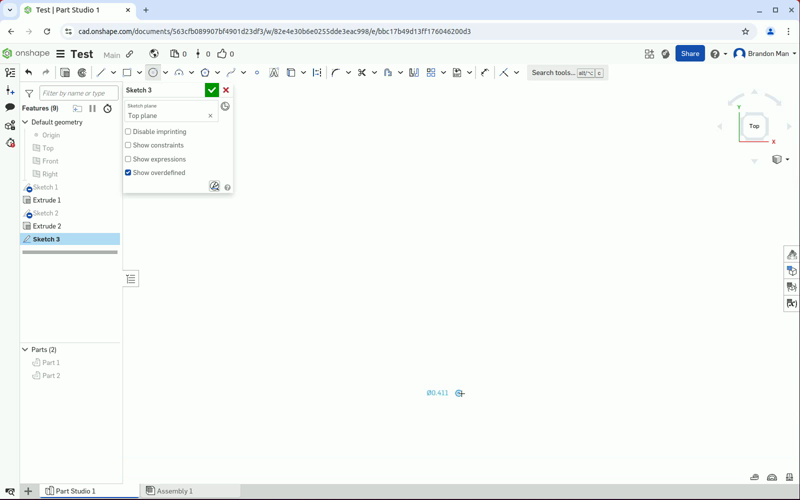
scroll(6)
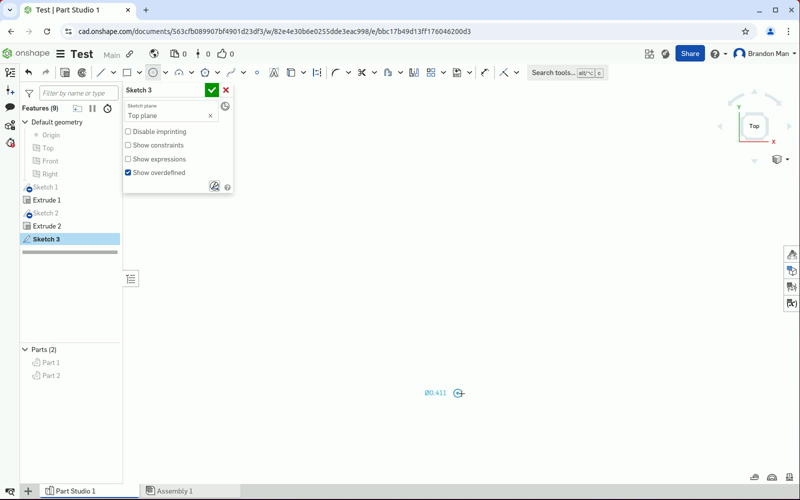
scroll(6)
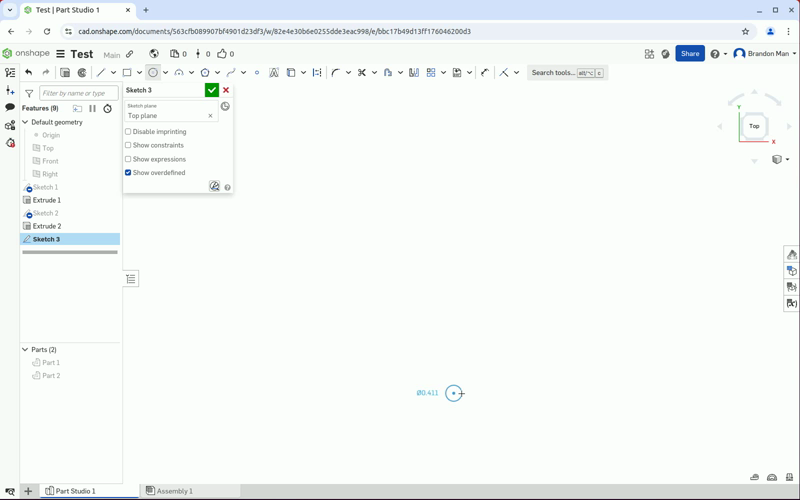
scroll(6)
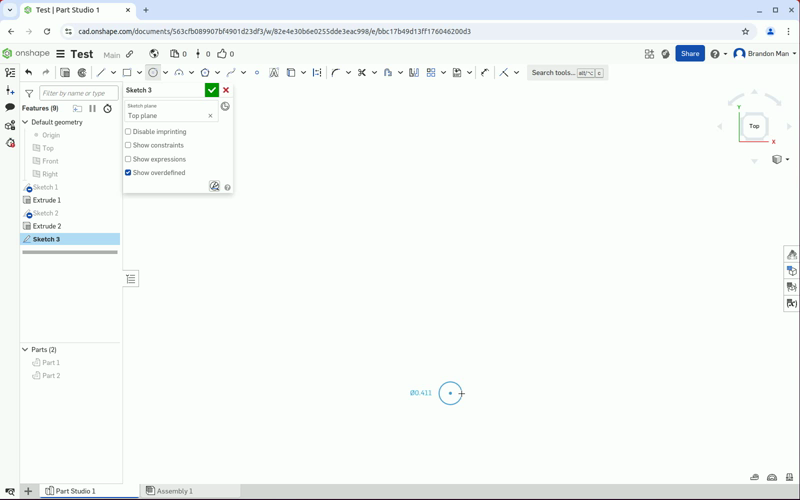
click(461, 393)
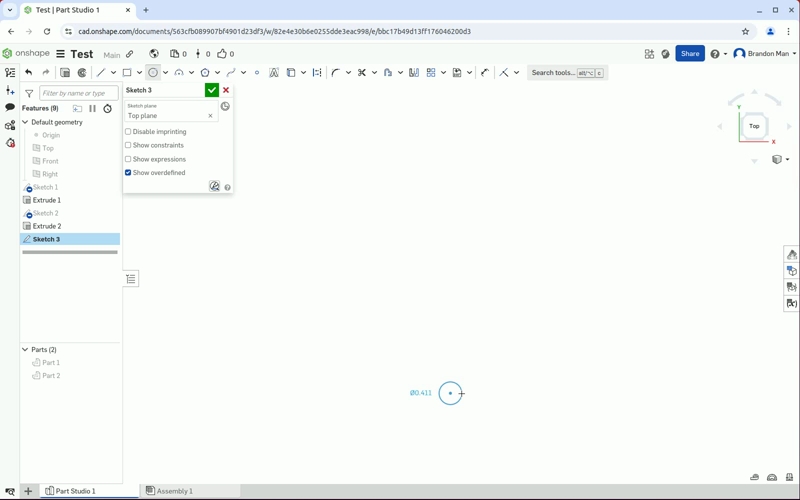
scroll(-6)
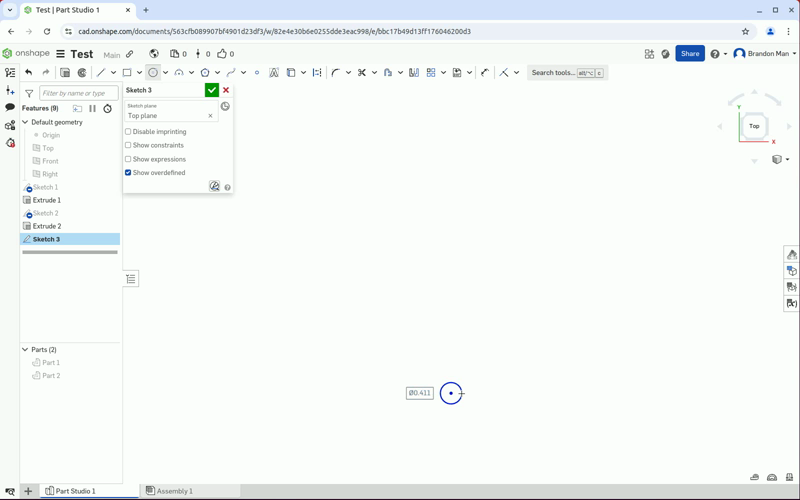
scroll(-6)
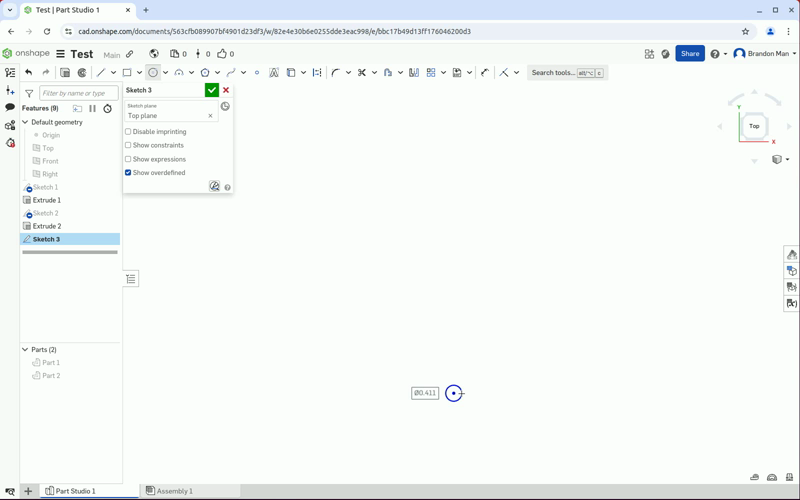
scroll(-6)
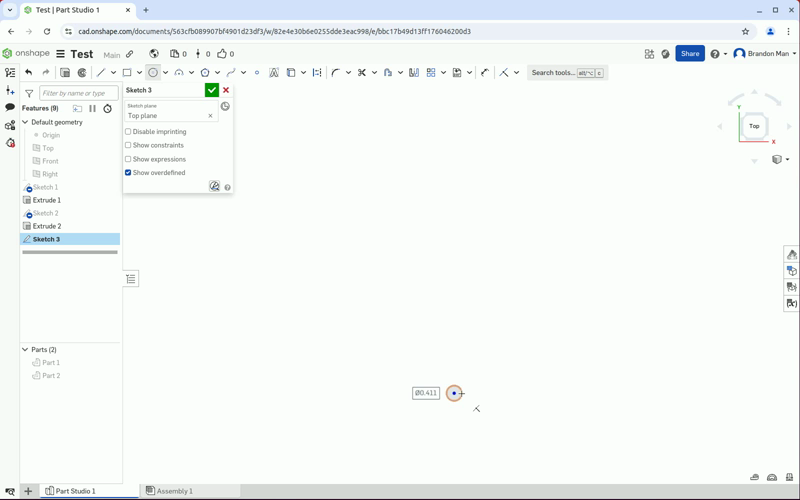
scroll(-6)
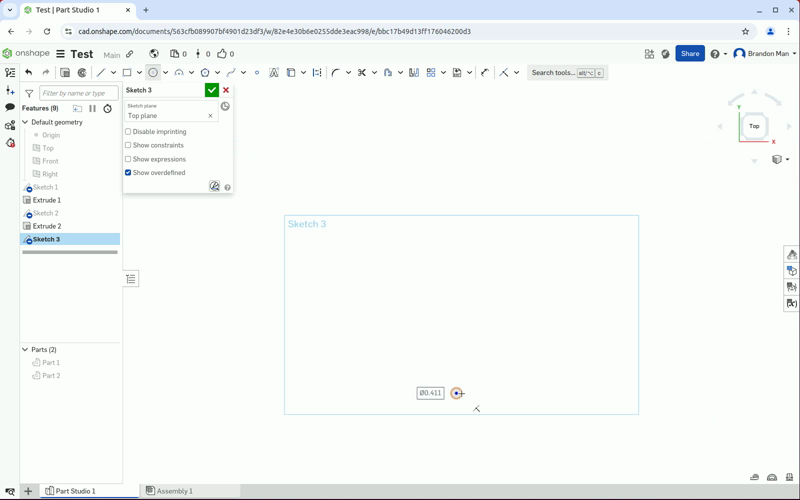
scroll(-6)
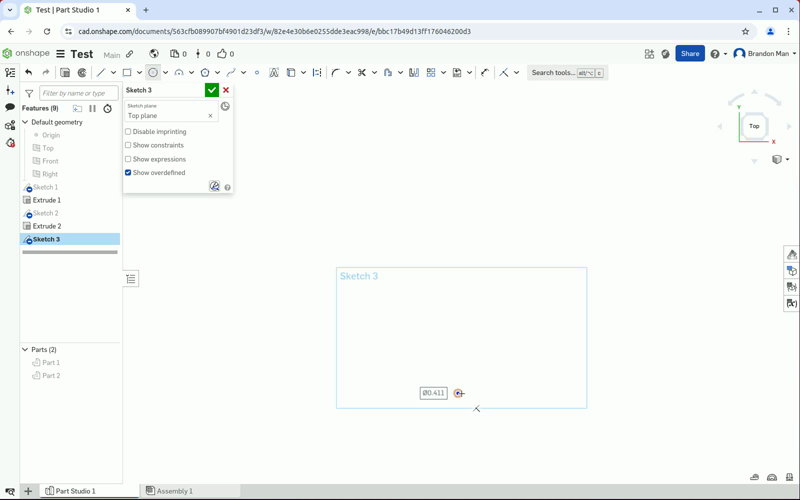
scroll(-6)
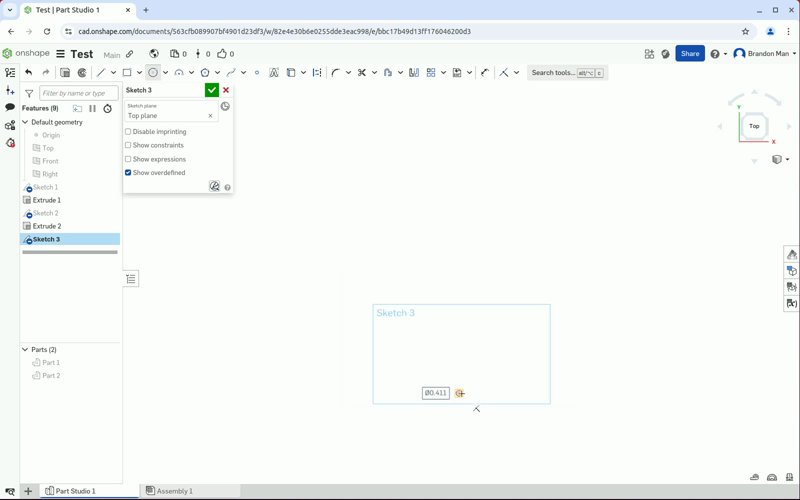
scroll(-6)
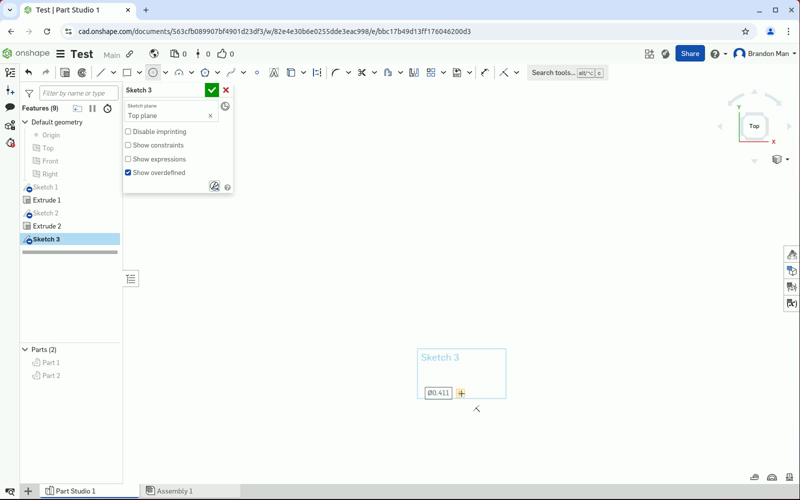
key(esc)
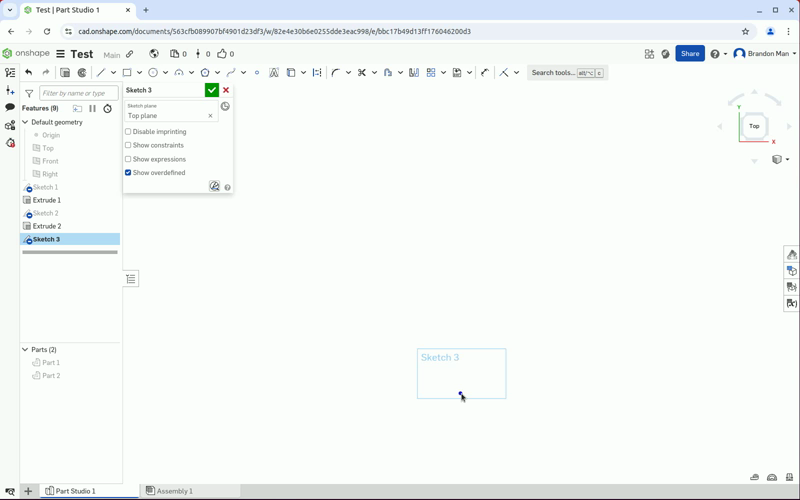
mouse_move(461, 393)
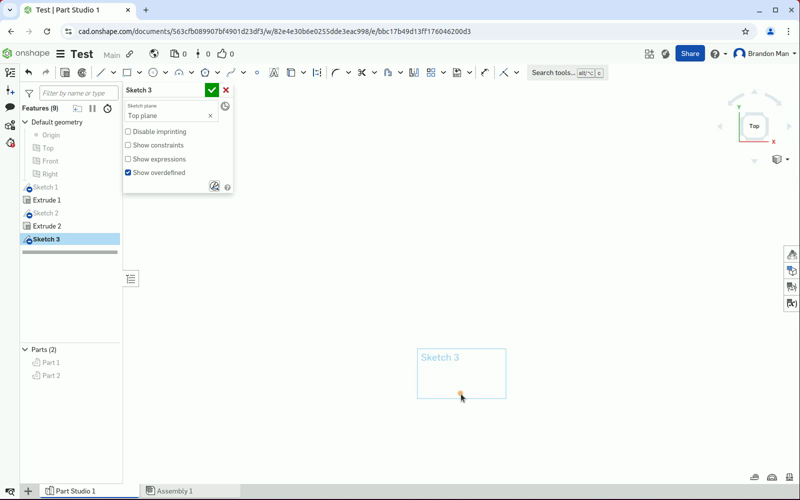
scroll(6)
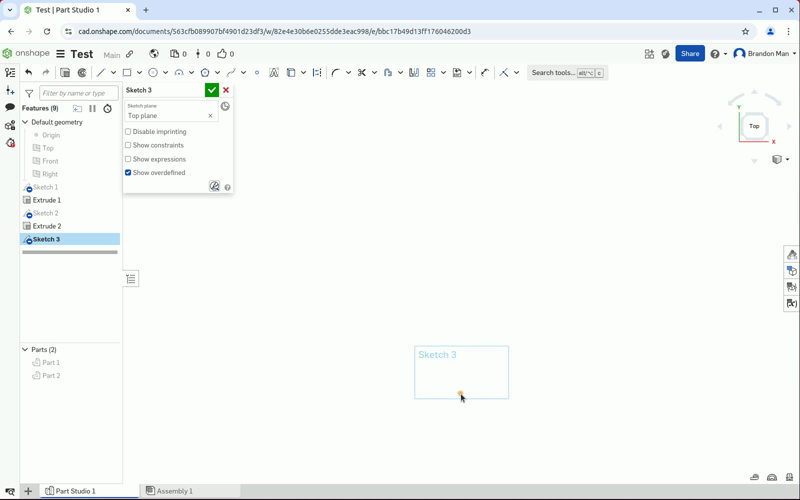
scroll(6)
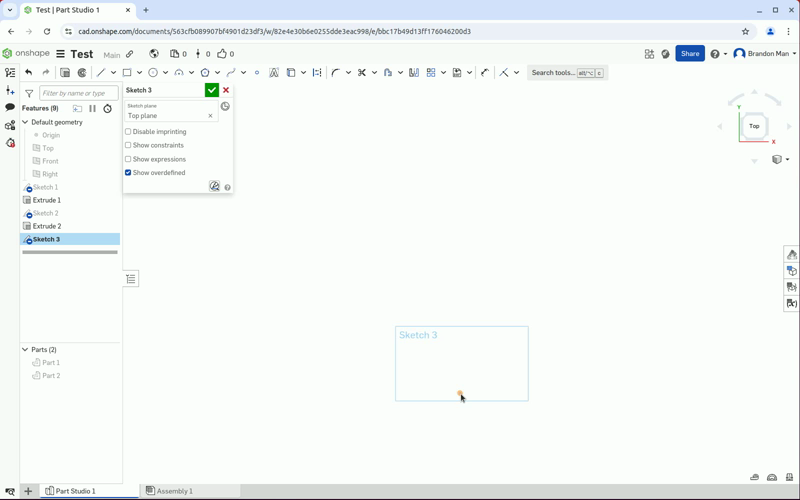
scroll(6)
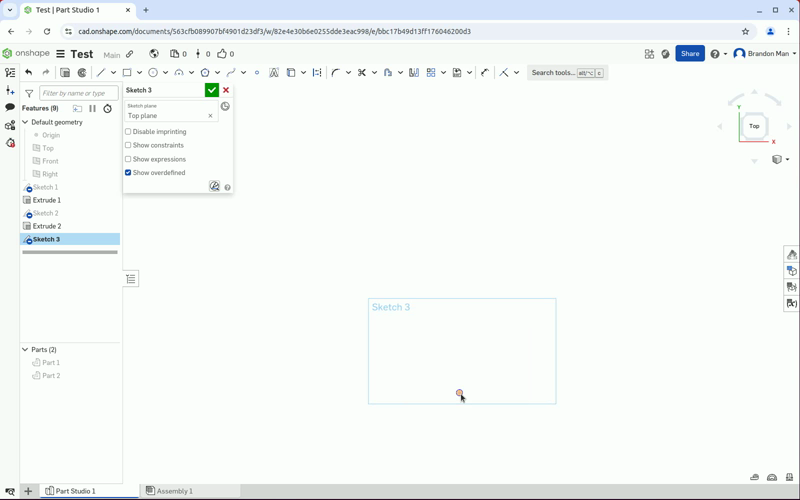
scroll(6)
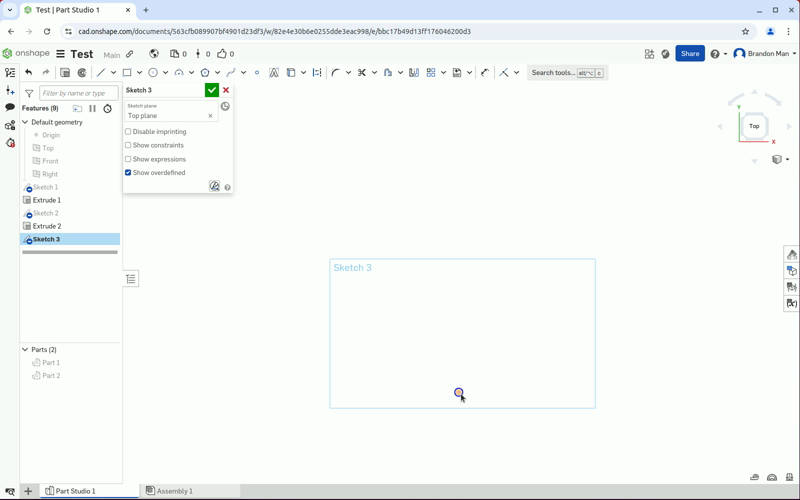
scroll(6)
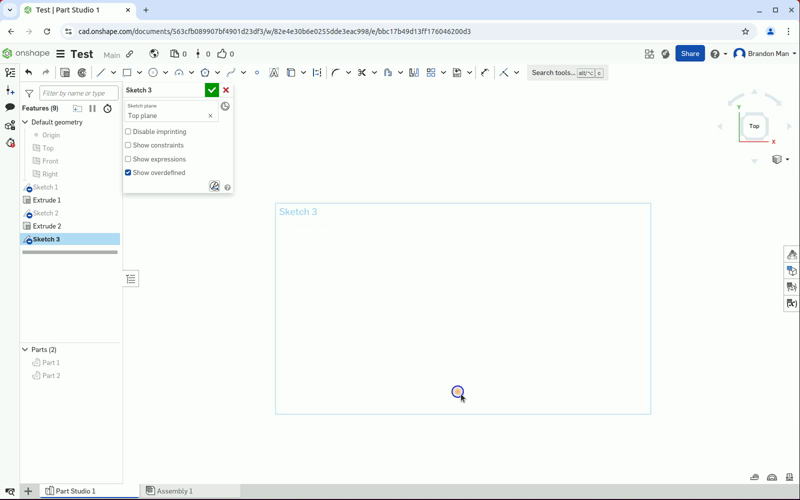
scroll(6)
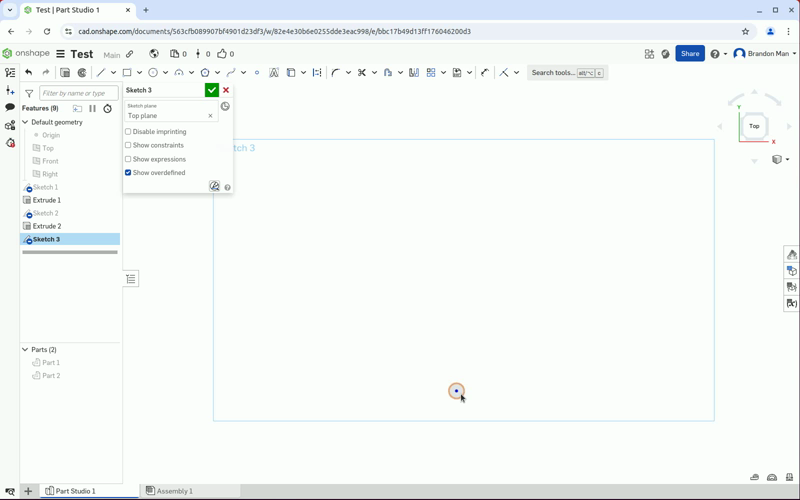
scroll(6)
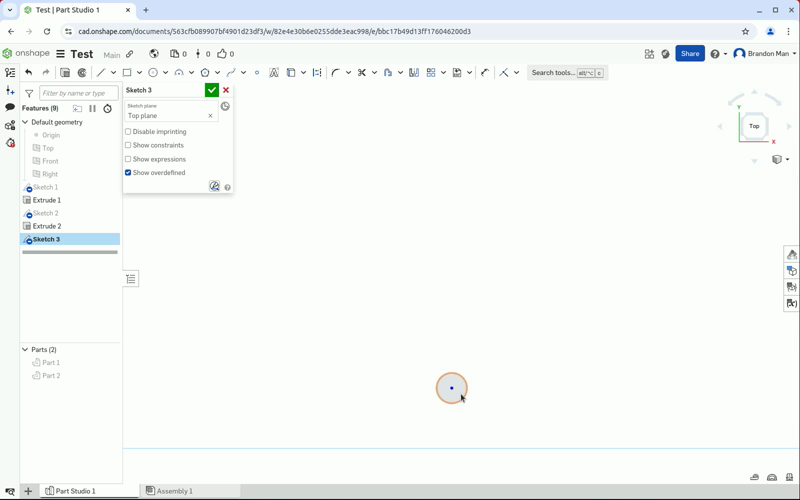
click(461, 393)
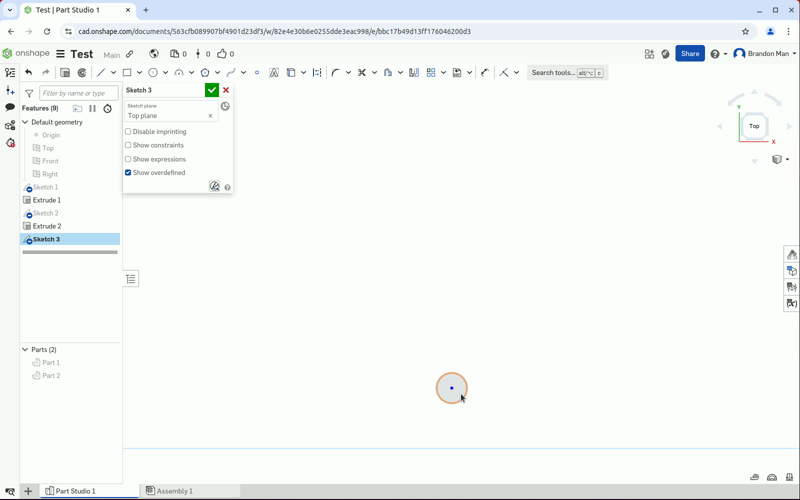
scroll(-6)
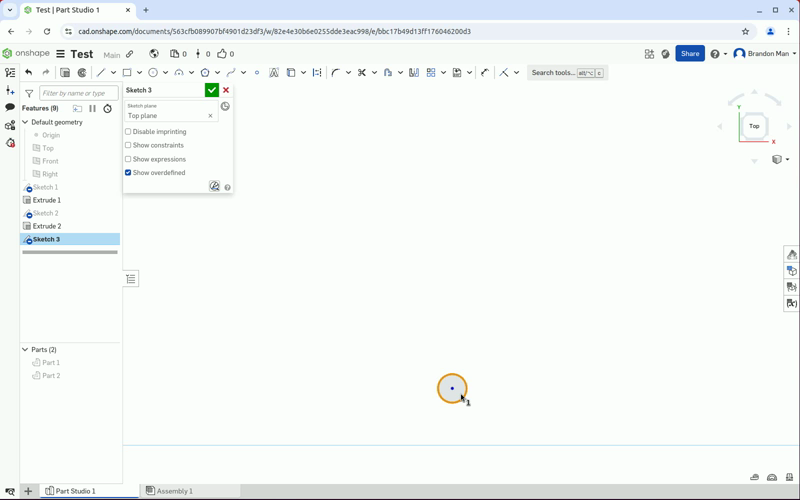
scroll(-6)
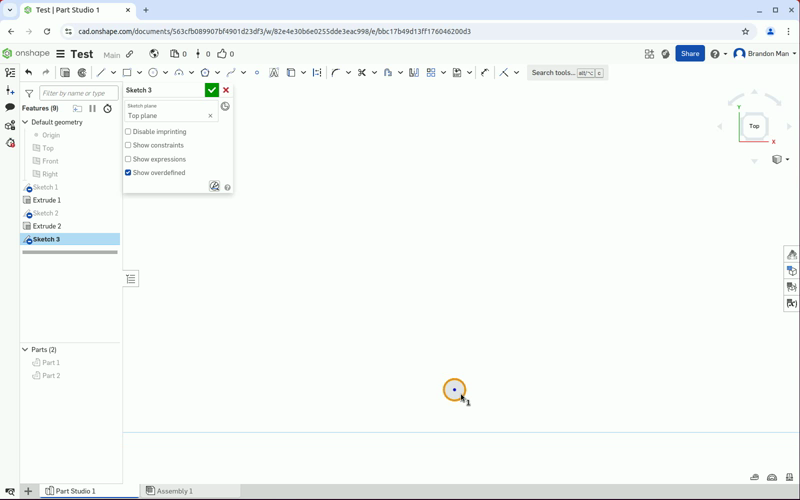
scroll(-6)
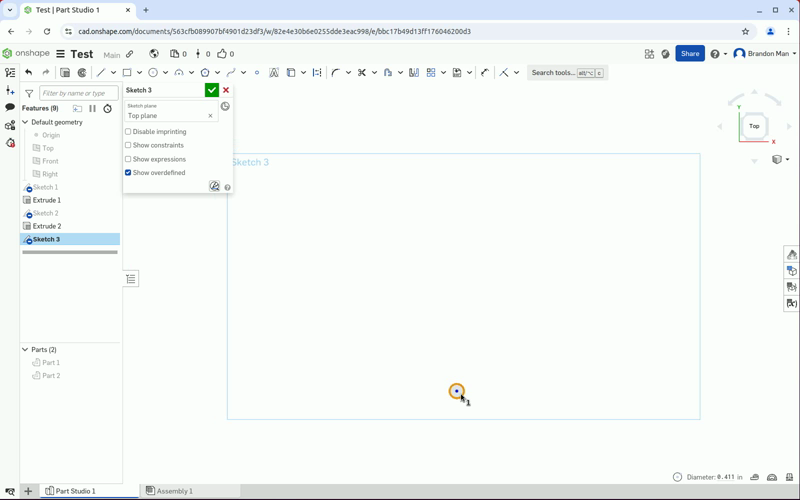
scroll(-6)
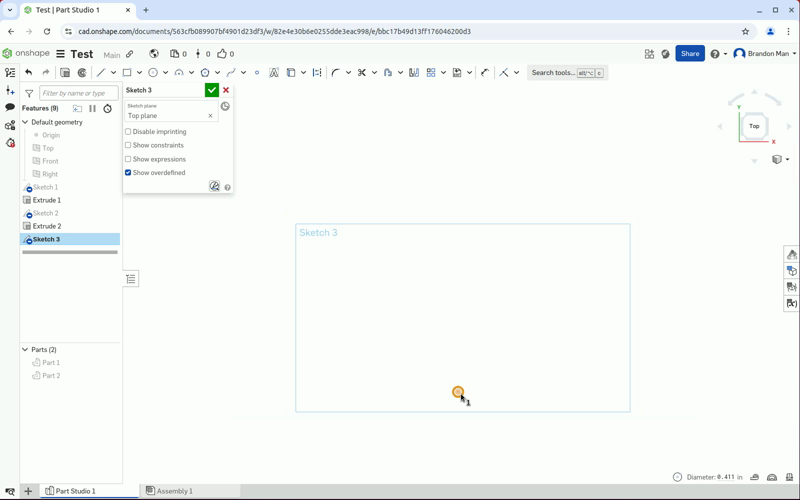
scroll(-6)
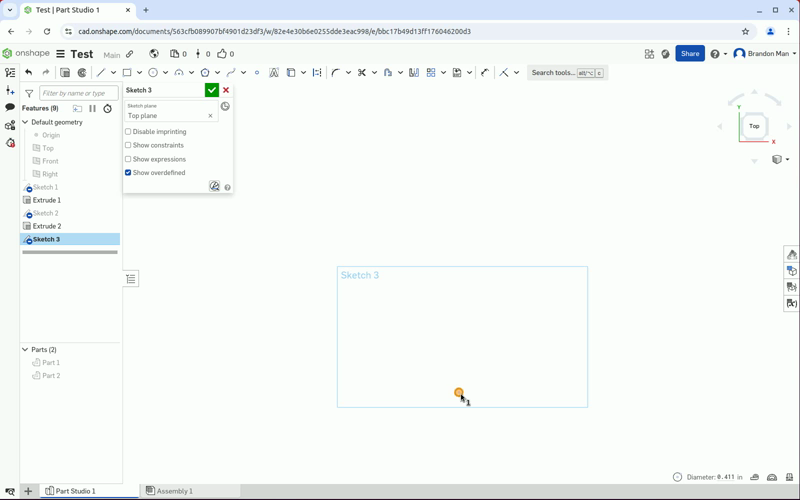
scroll(-6)
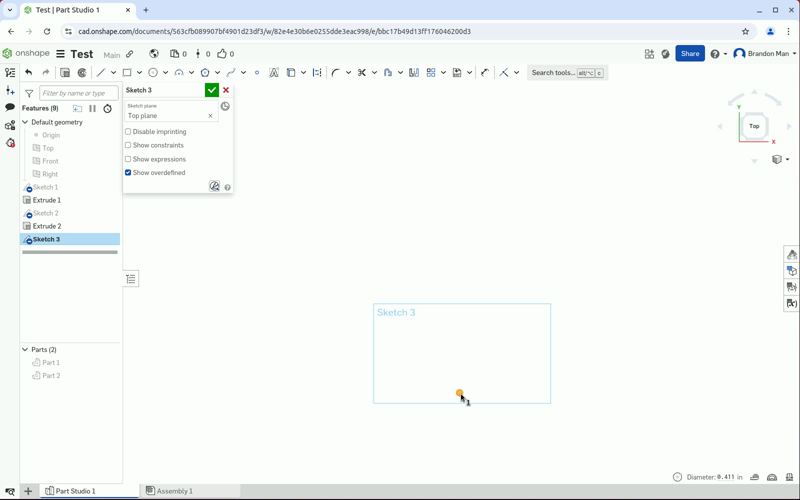
scroll(-6)
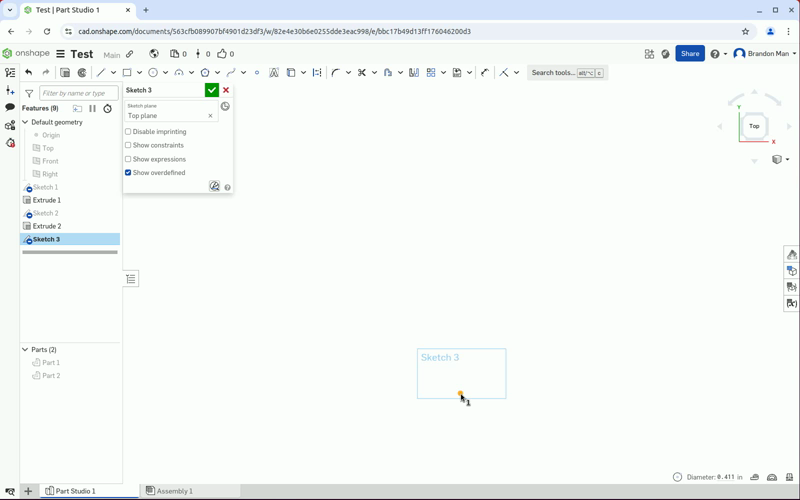
mouse_move(73, 352)
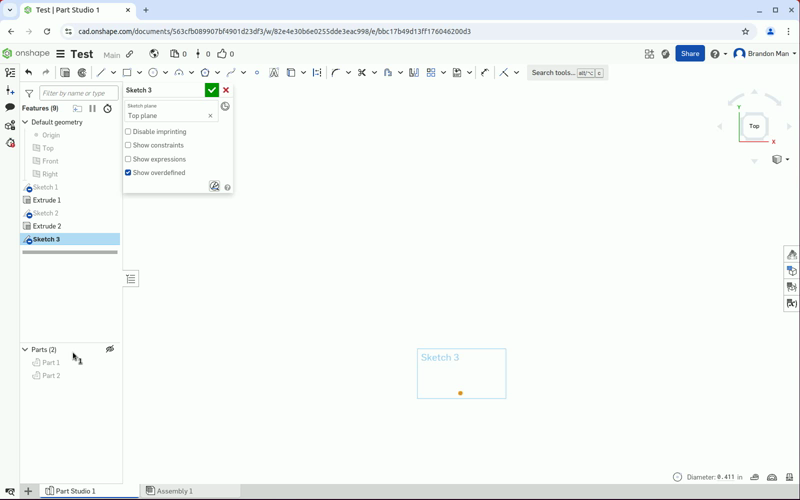
key(shift+y)
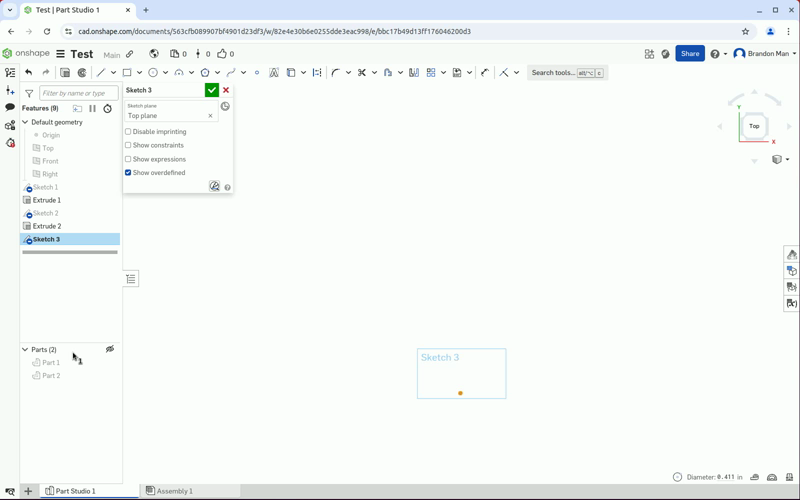
key(shift+e)
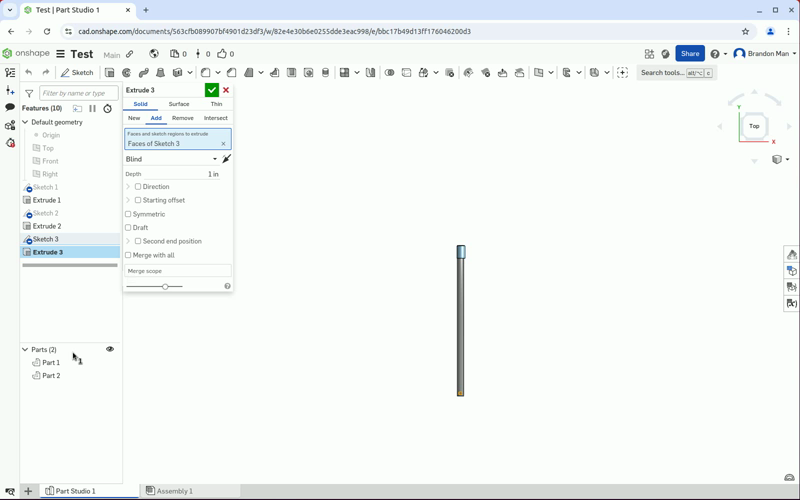
mouse_move(143, 106)
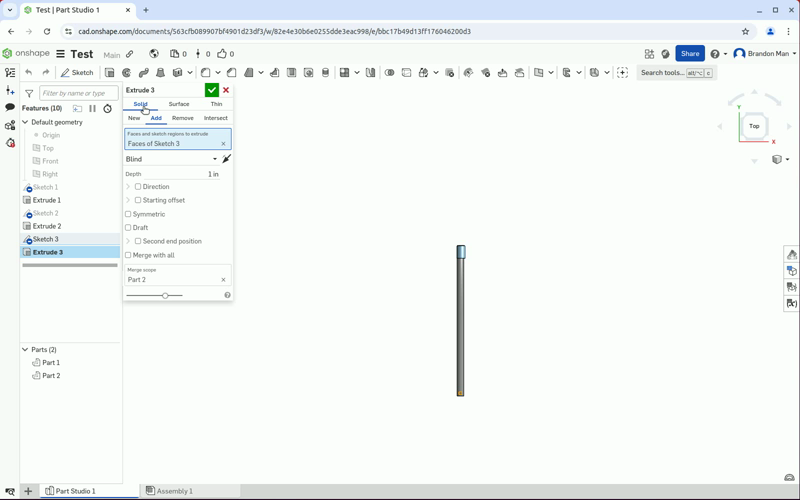
click(143, 106)
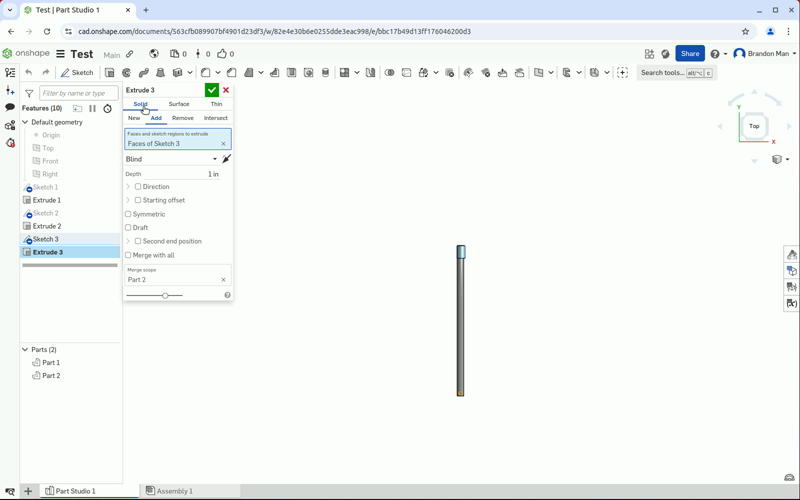
mouse_move(186, 120)
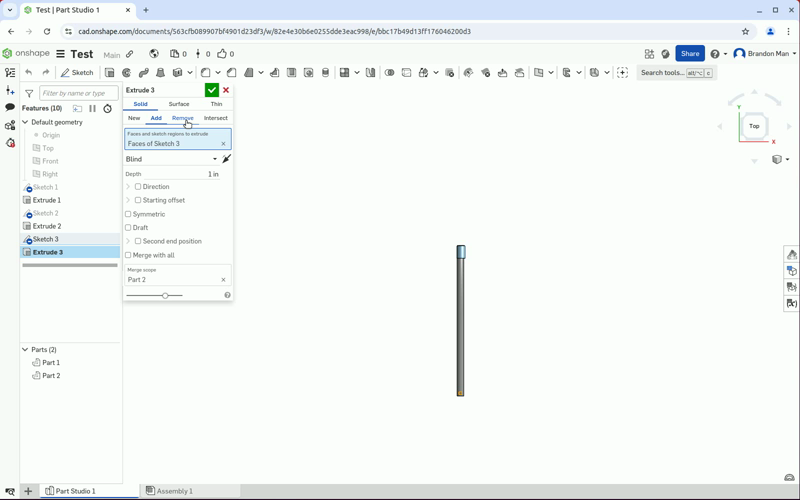
click(186, 120)
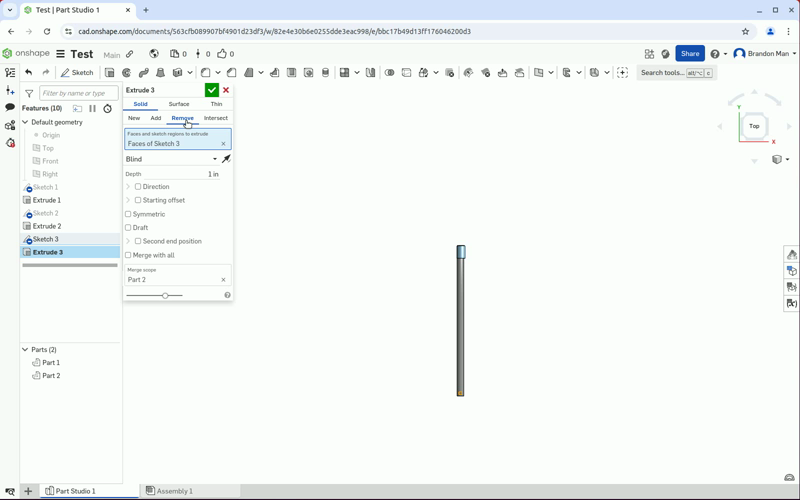
key(tab, 4)
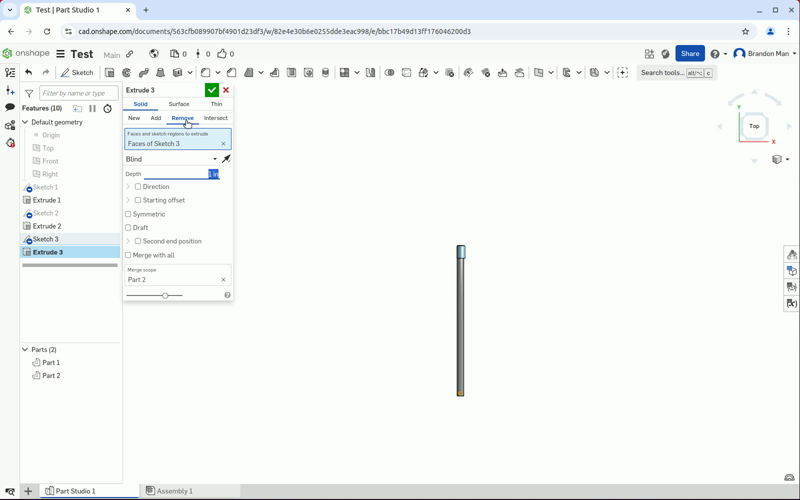
text(-0.962)
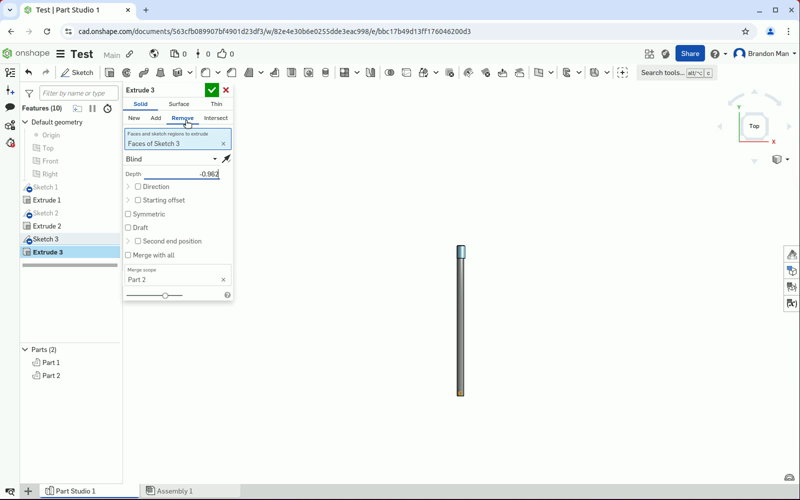
key(tab, 3)
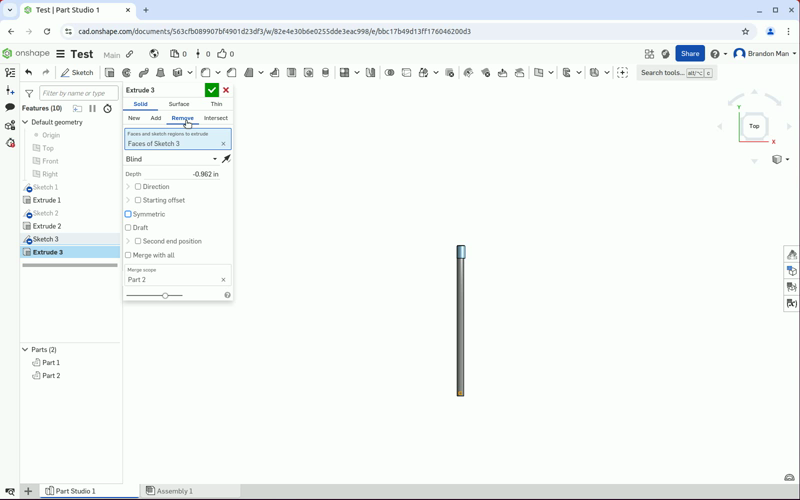
key(space)
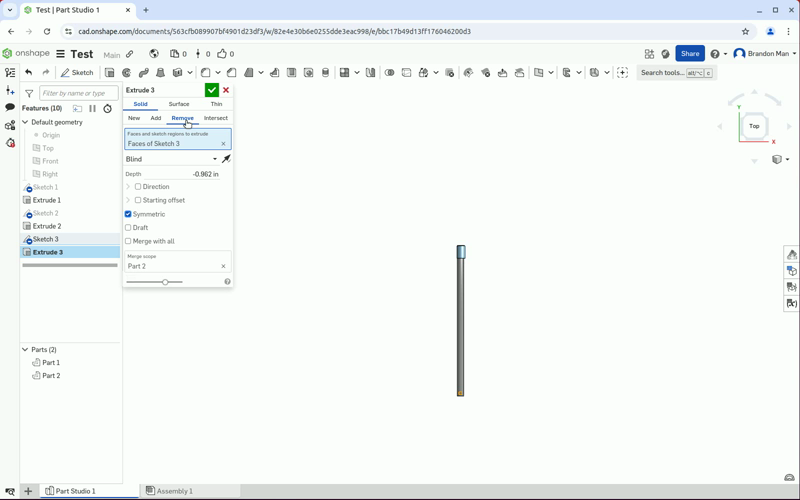
key(tab, 2)
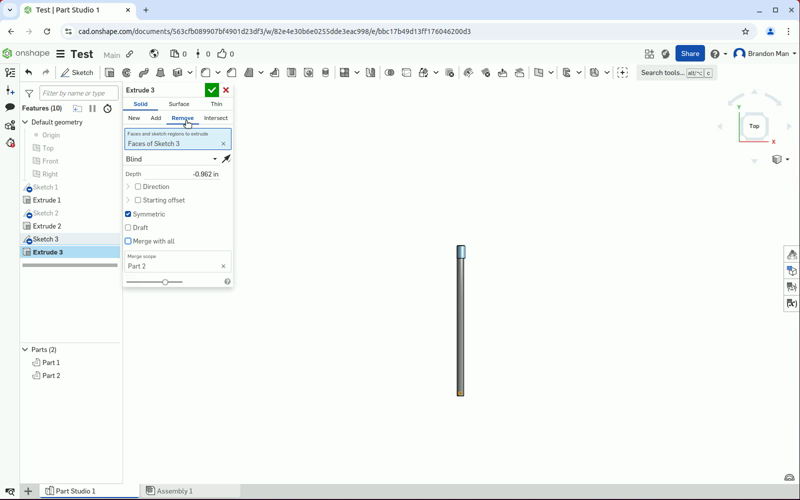
key(space)
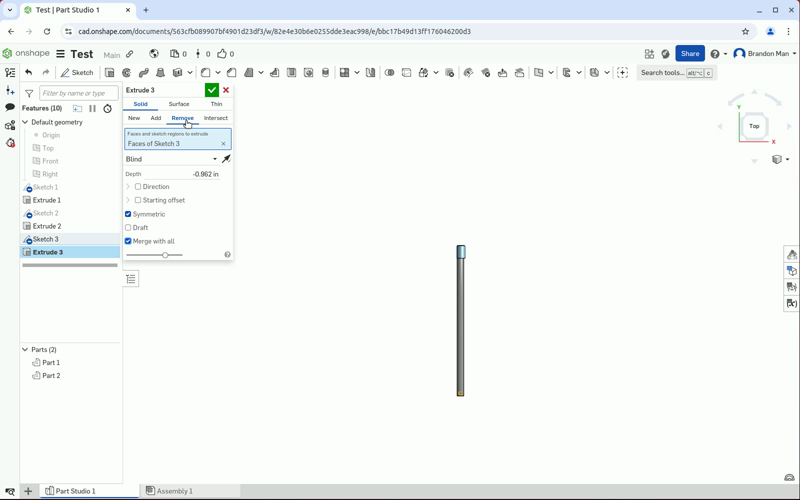
key(enter)
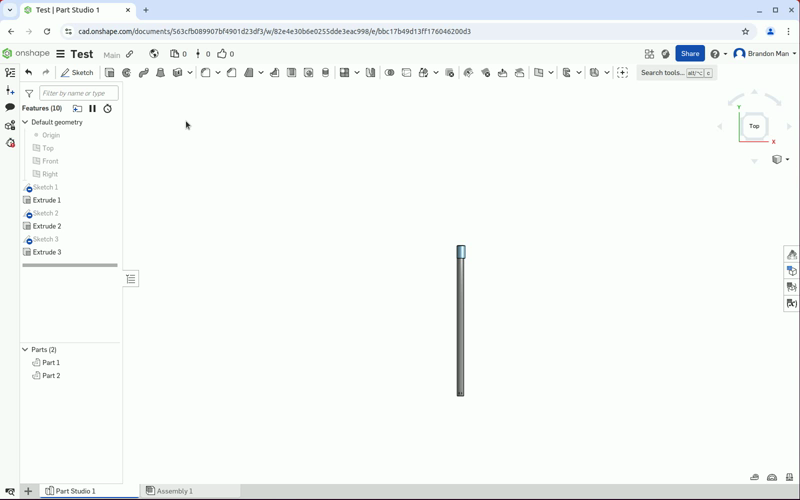
key(shift+h)
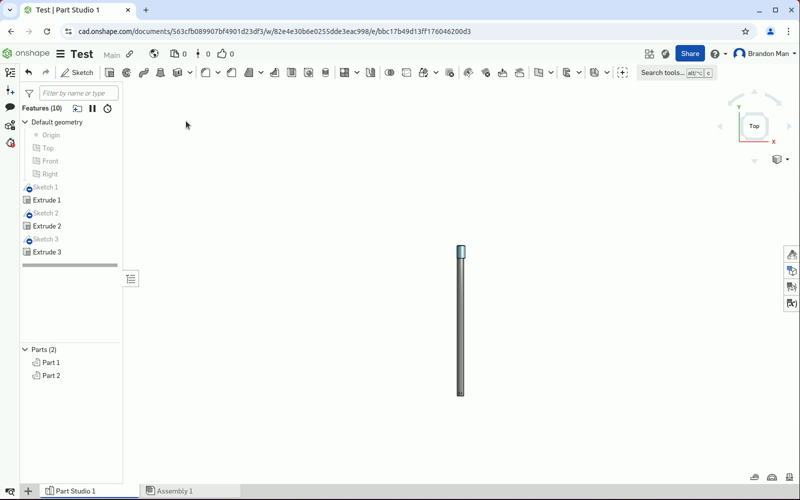
key(shift+h)
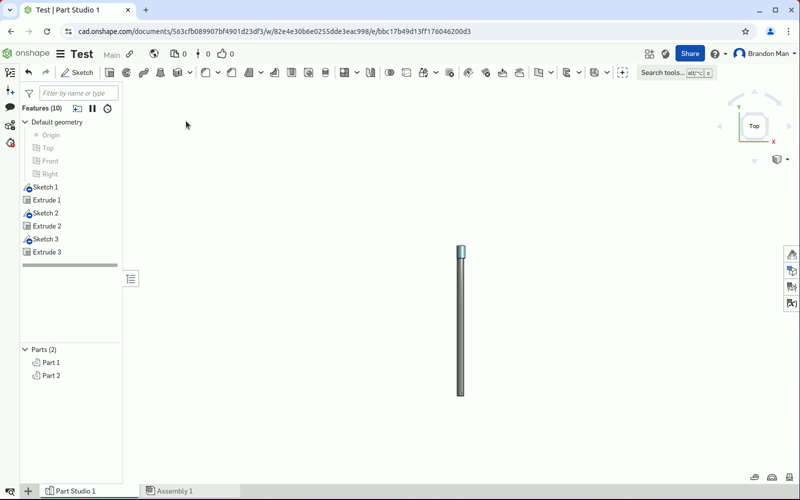
key(shift+7)
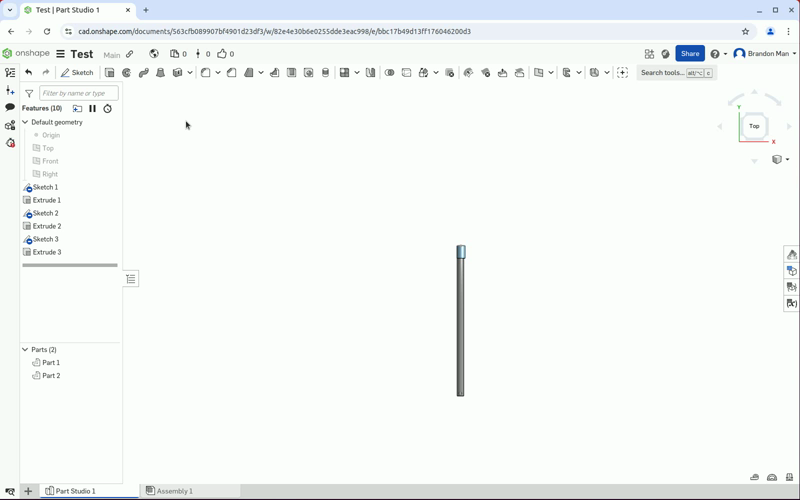
key(up, 3)
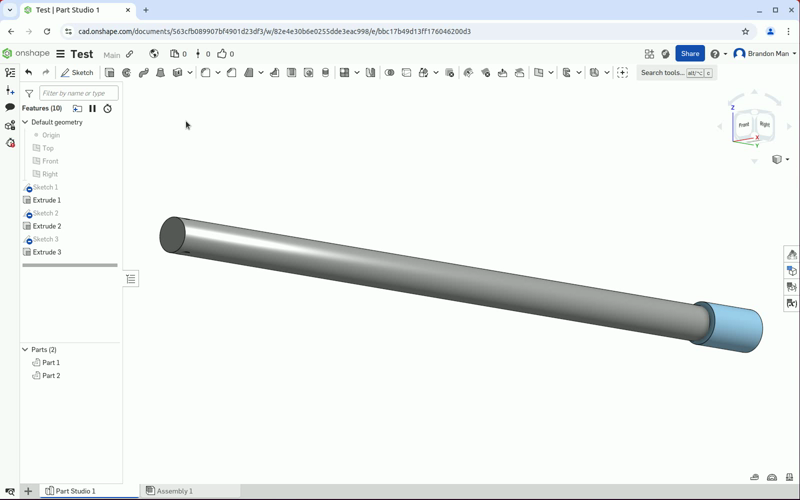
key(left, 3)
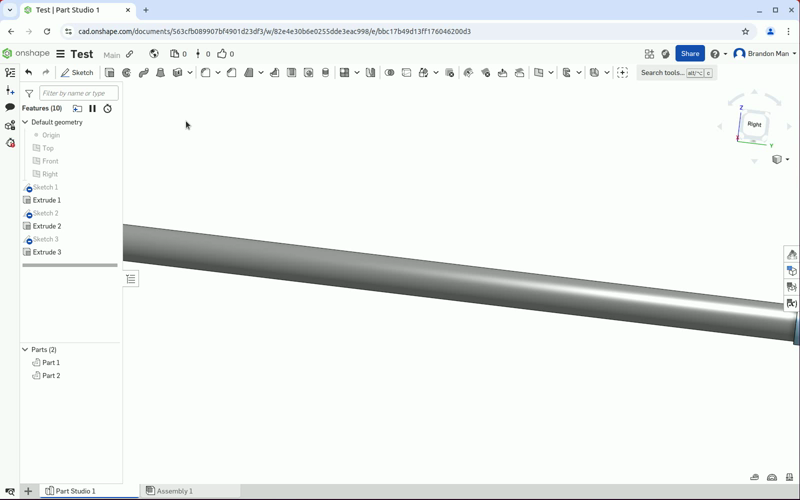
key(right, 3)
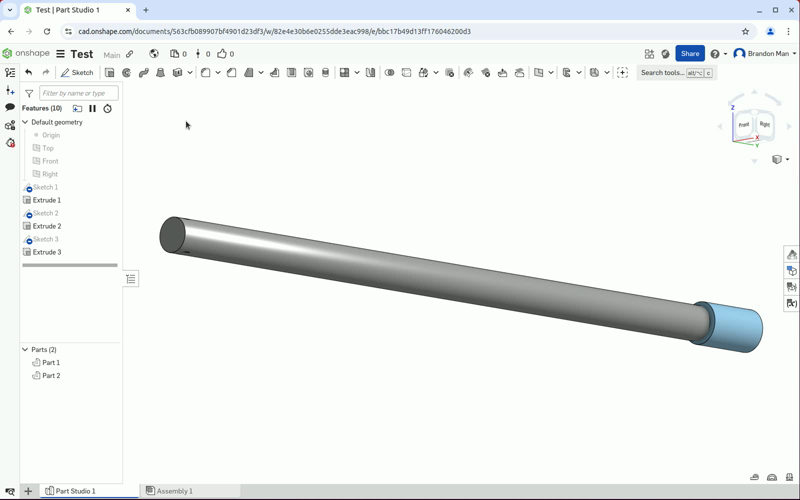
key(down, 3)
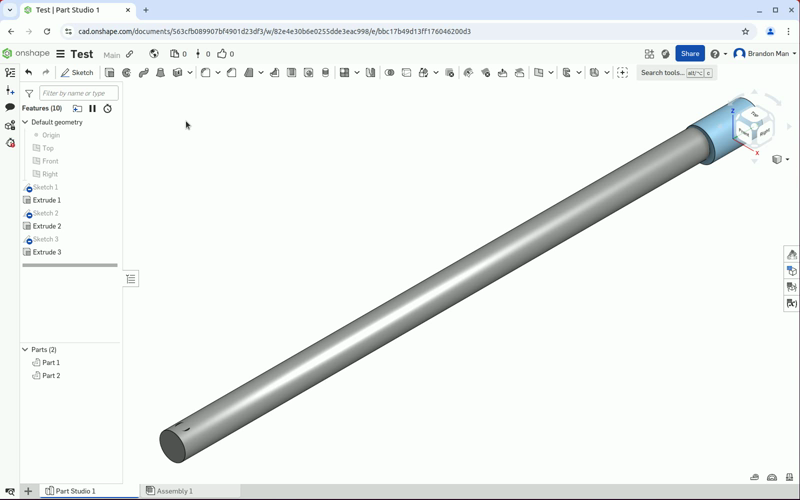
mouse_move(73, 189)
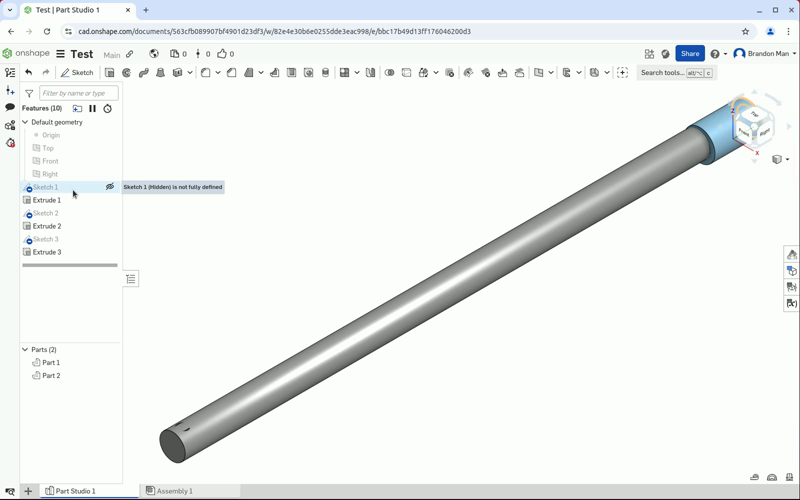
click(73, 189)